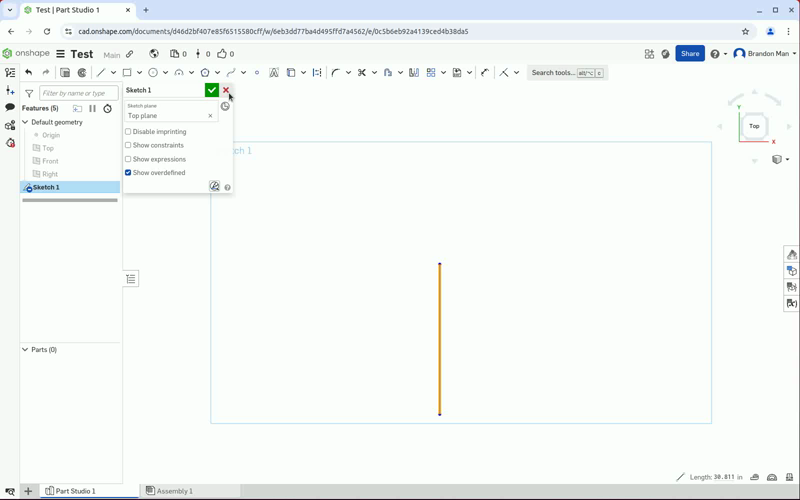
key(shift+h)
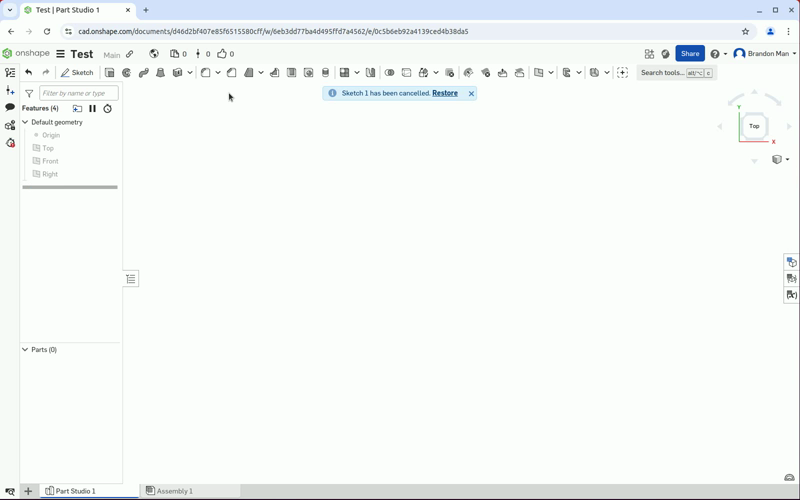
mouse_move(73, 352)
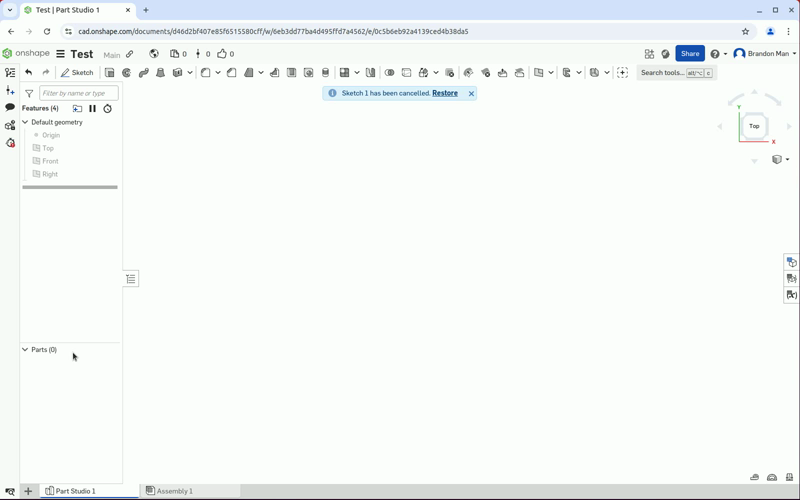
key(y)
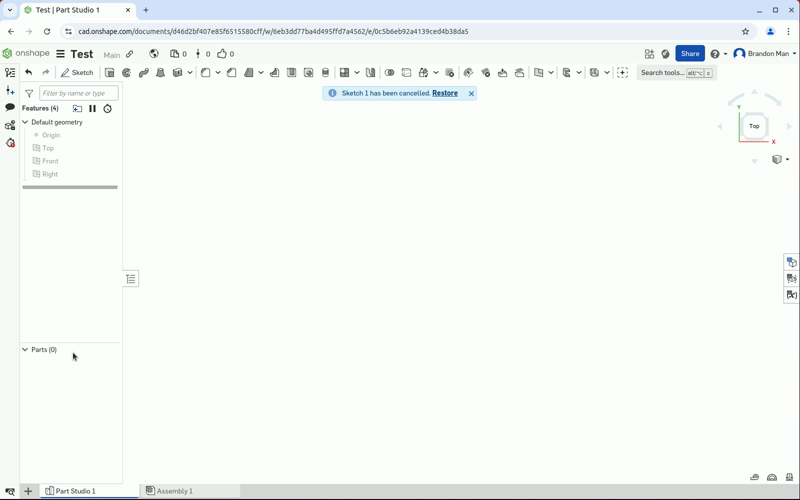
key(shift+p)
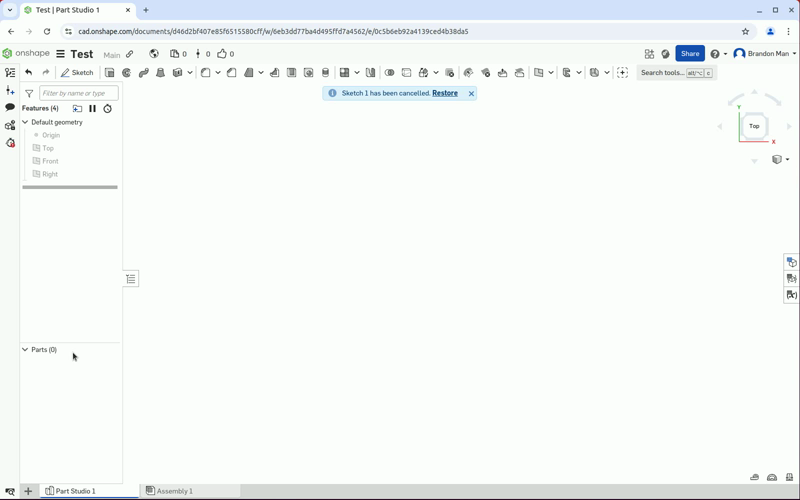
key(space)
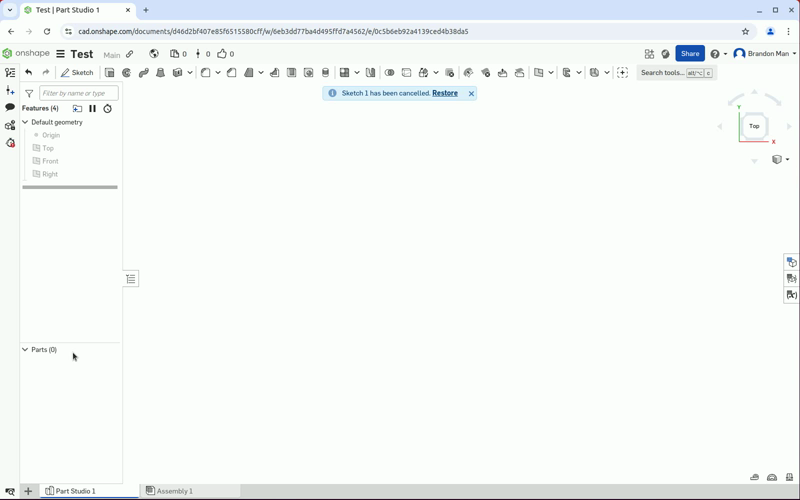
key_down(shift)
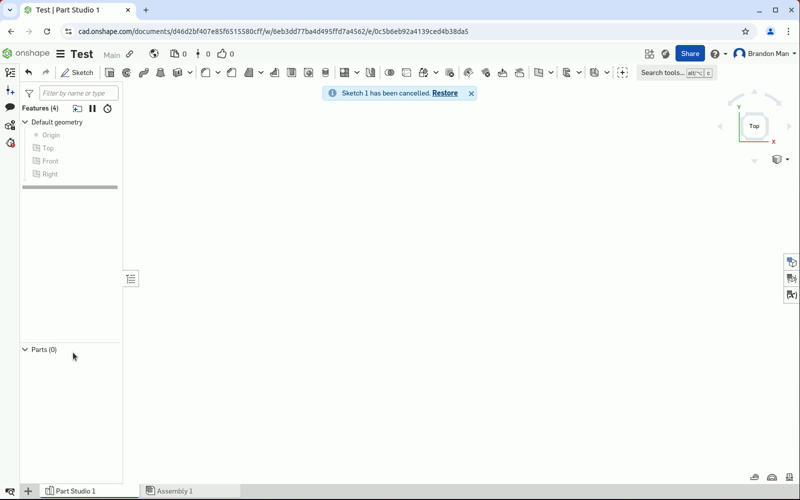
key(up)
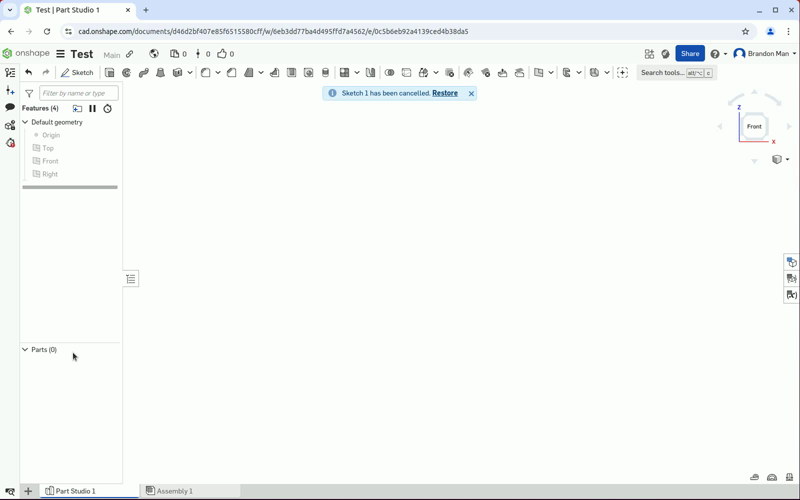
key_up(shift)
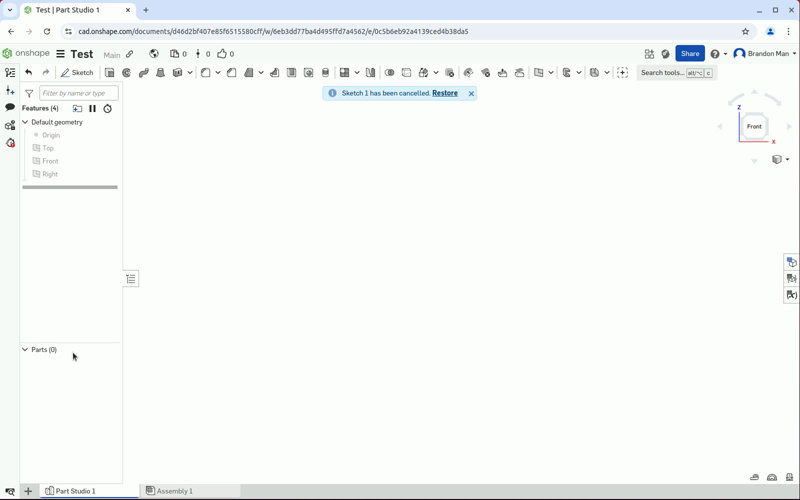
mouse_move(73, 352)
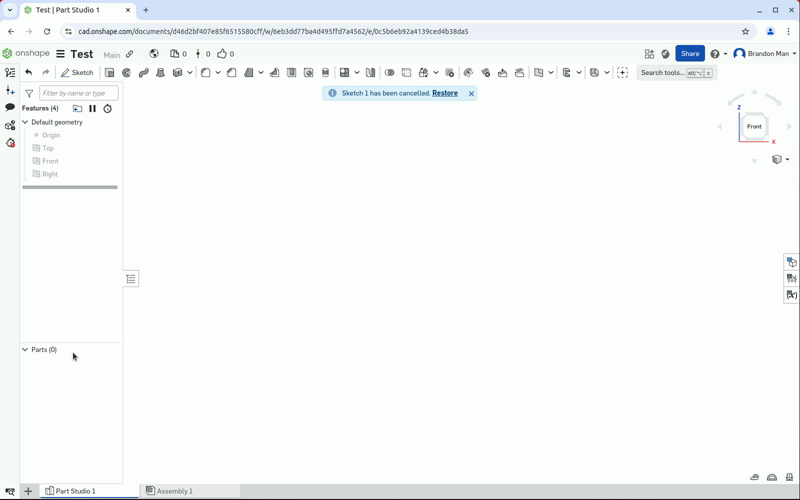
key(shift+y)
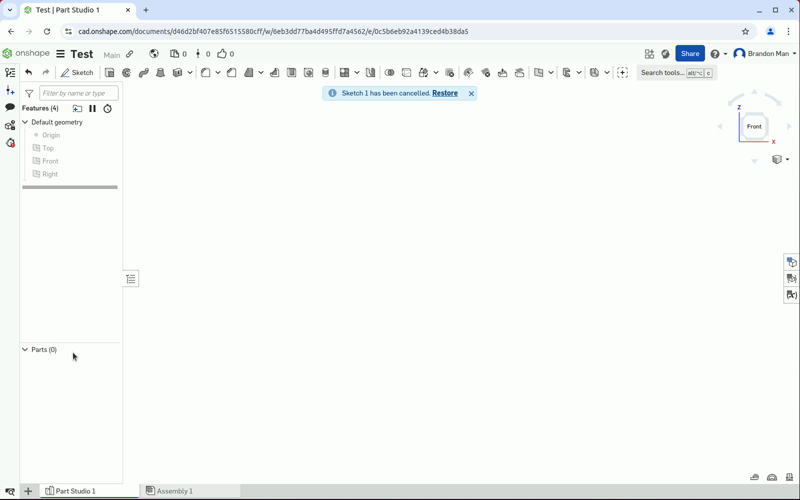
key(shift+s)
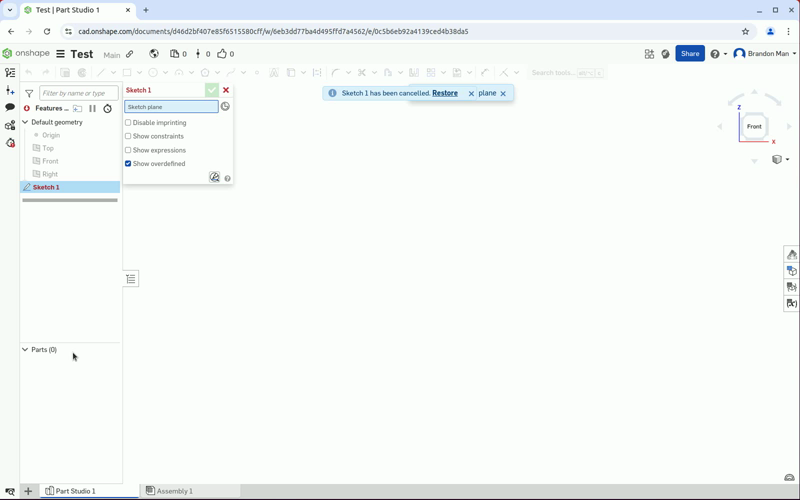
mouse_move(73, 163)
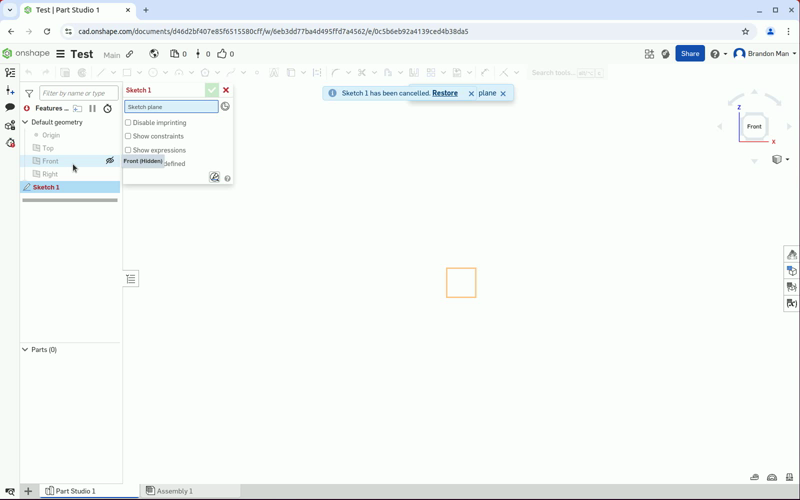
click(73, 163)
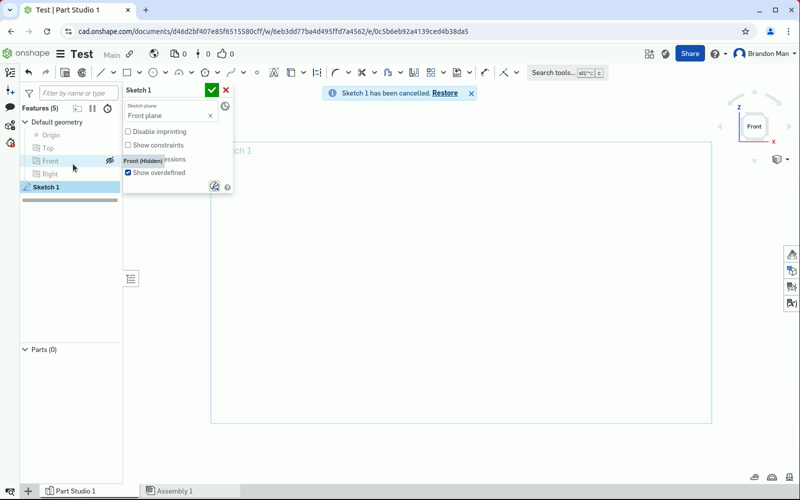
mouse_move(73, 352)
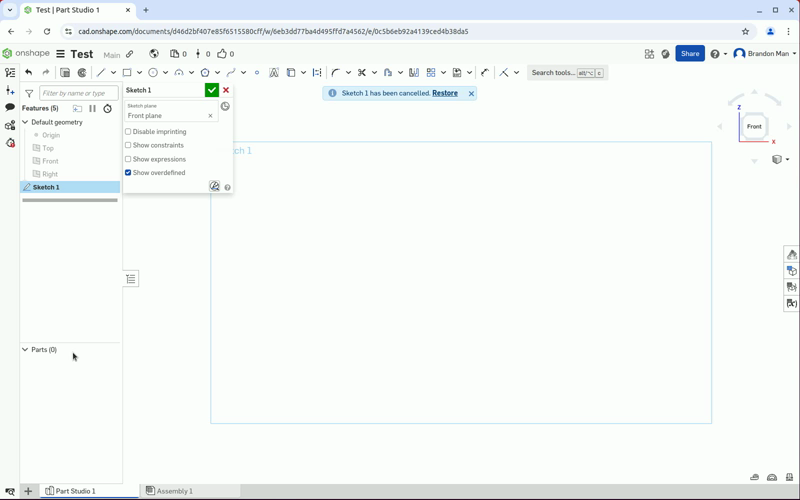
key(y)
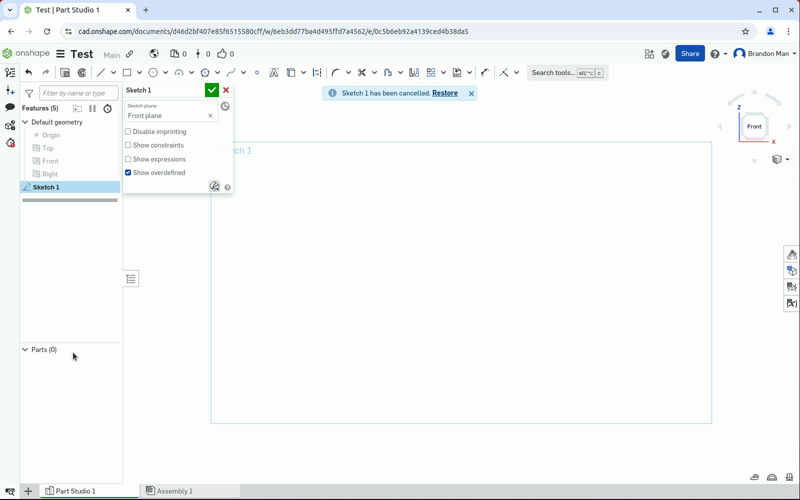
key(l)
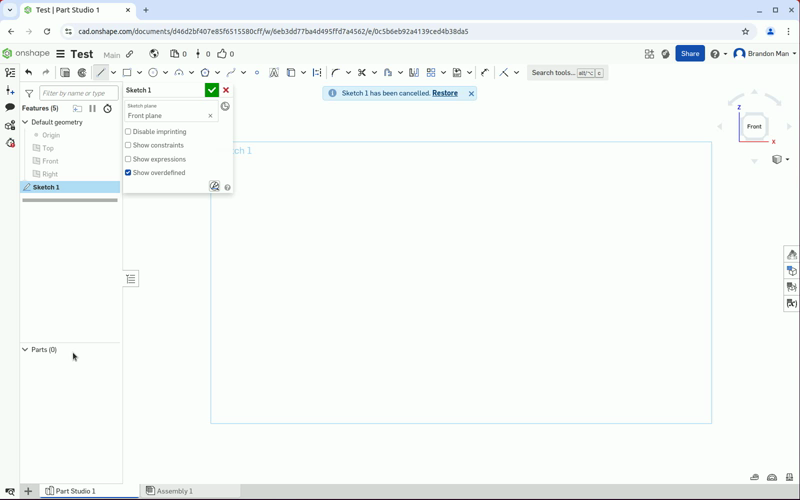
key_down(shift)
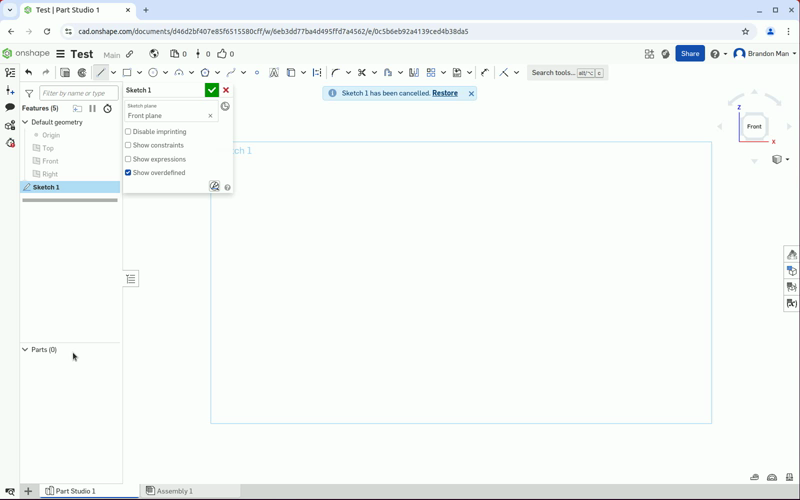
mouse_move(348, 223)
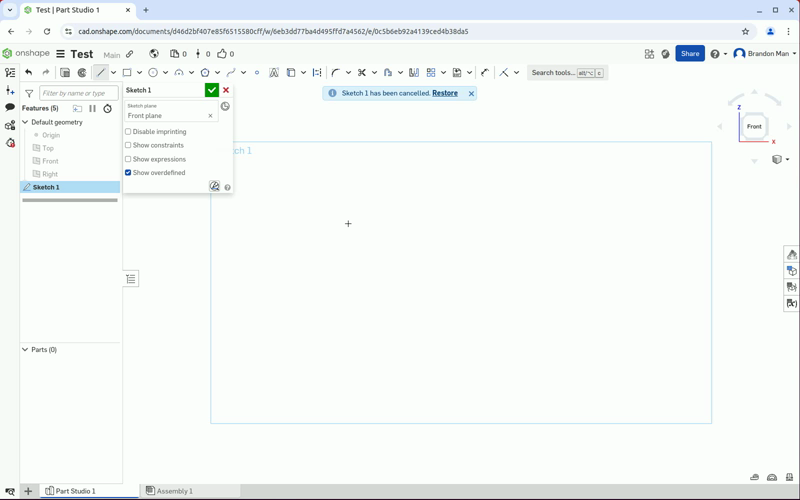
click(348, 223)
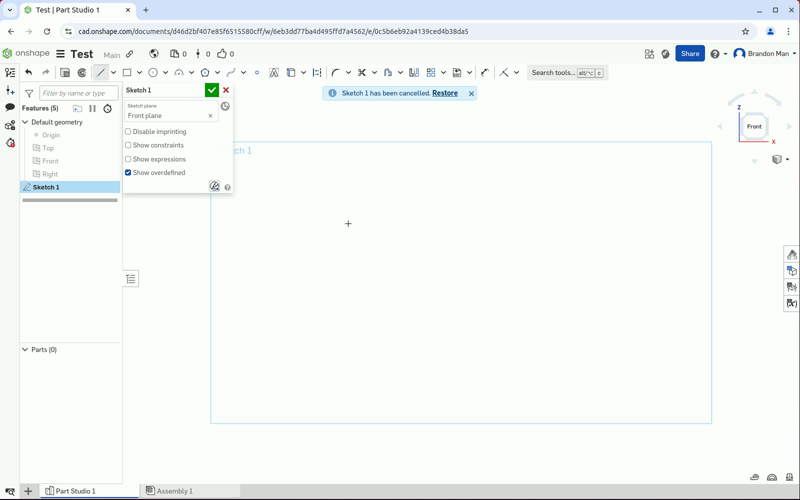
key_up(shift)
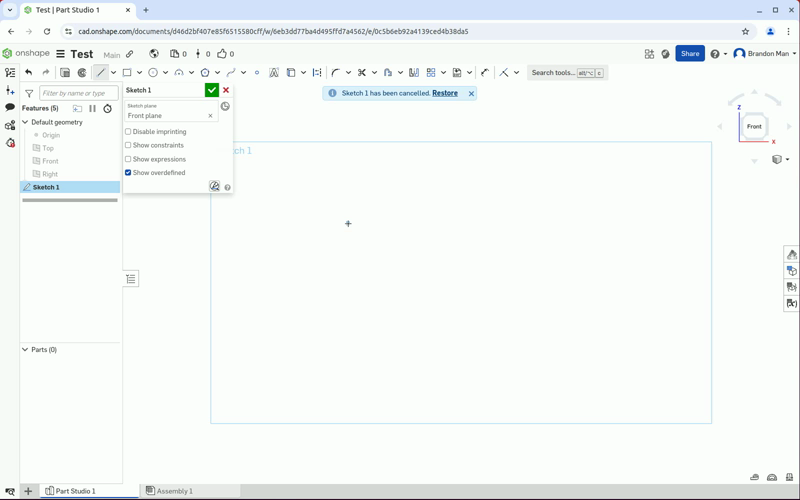
key_down(shift)
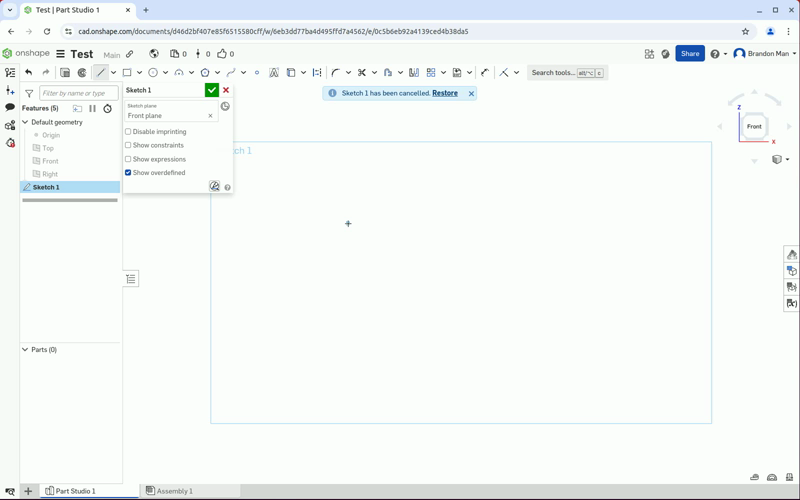
mouse_move(378, 223)
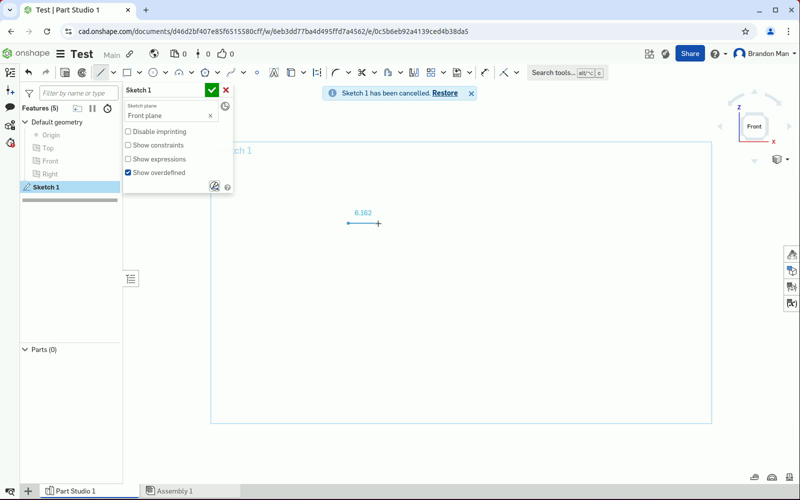
mouse_move(368, 223)
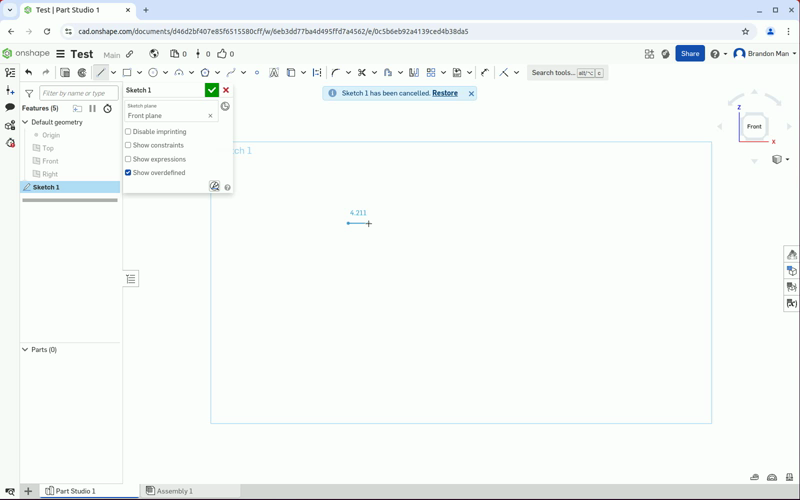
click(368, 223)
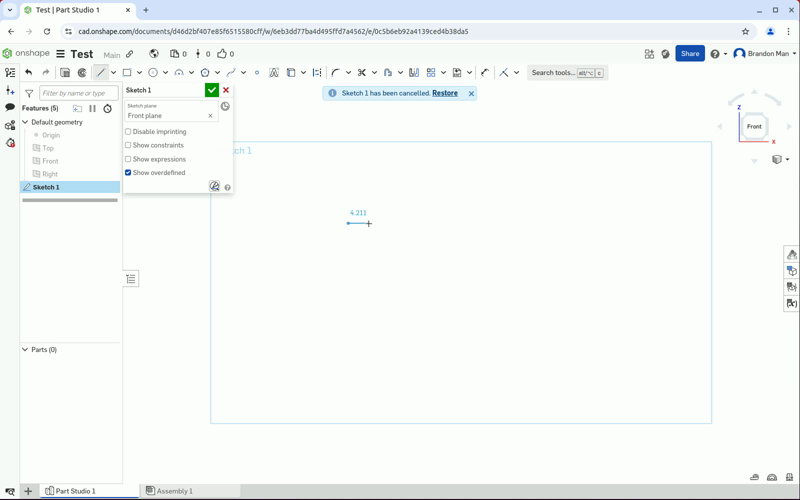
key_up(shift)
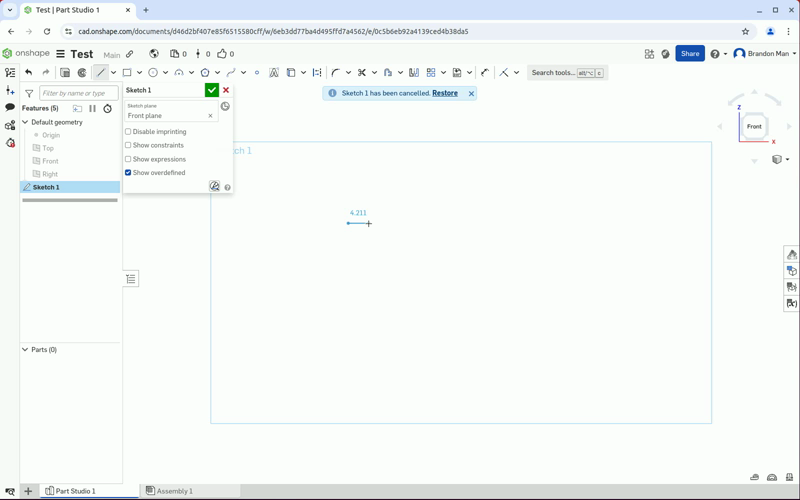
key_down(shift)
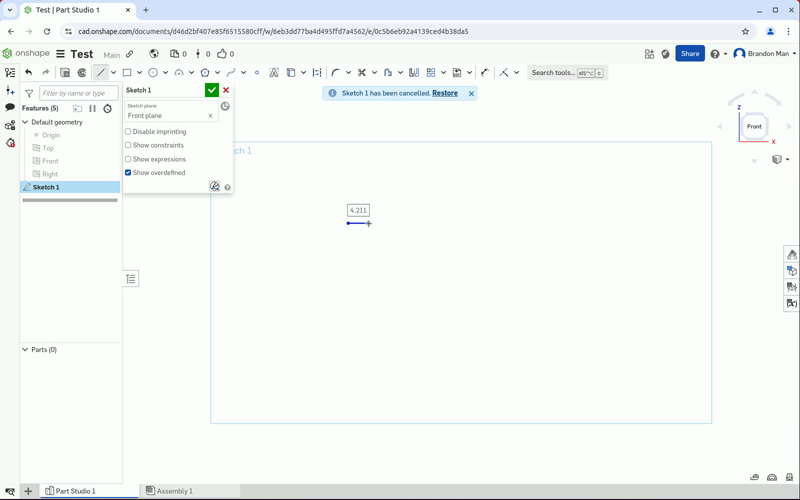
mouse_move(368, 298)
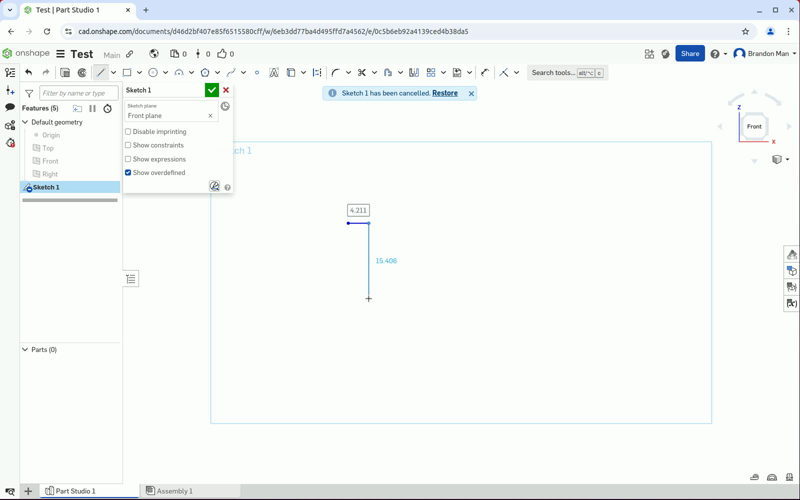
click(368, 298)
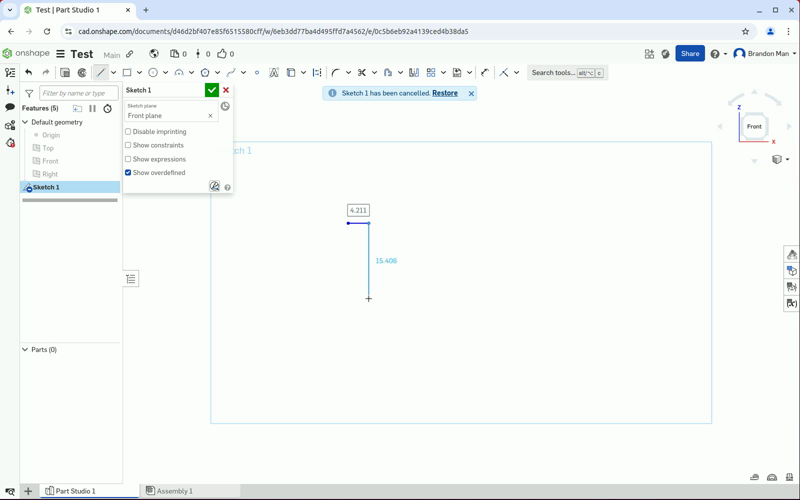
key_up(shift)
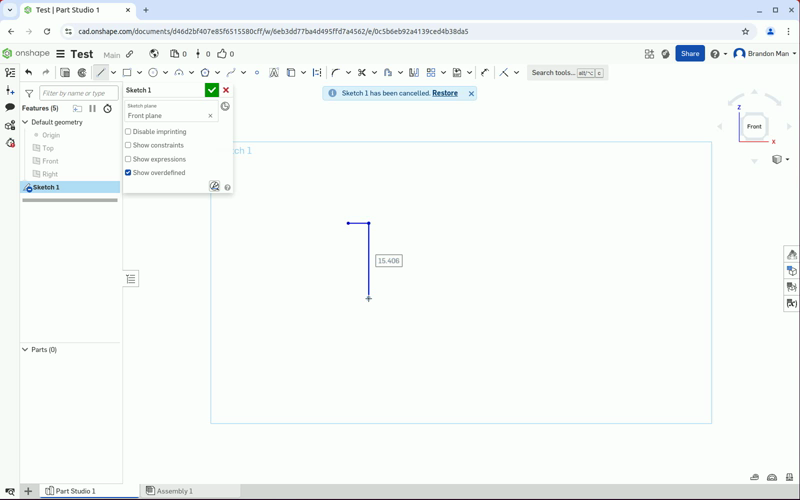
key_down(shift)
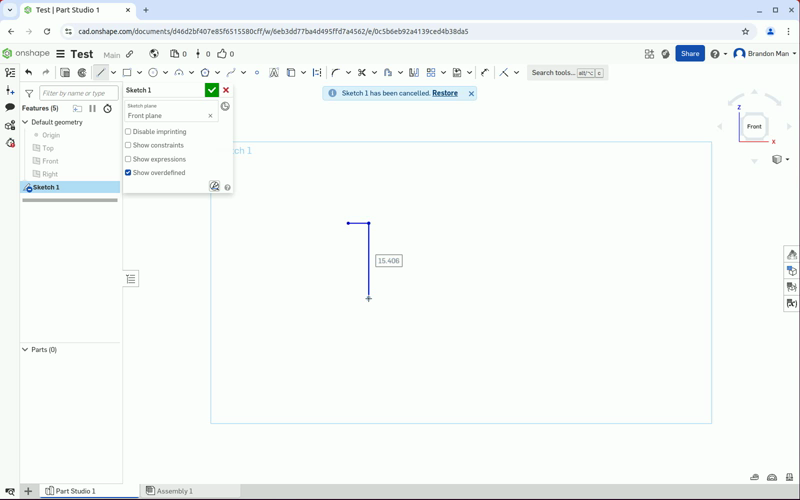
mouse_move(468, 298)
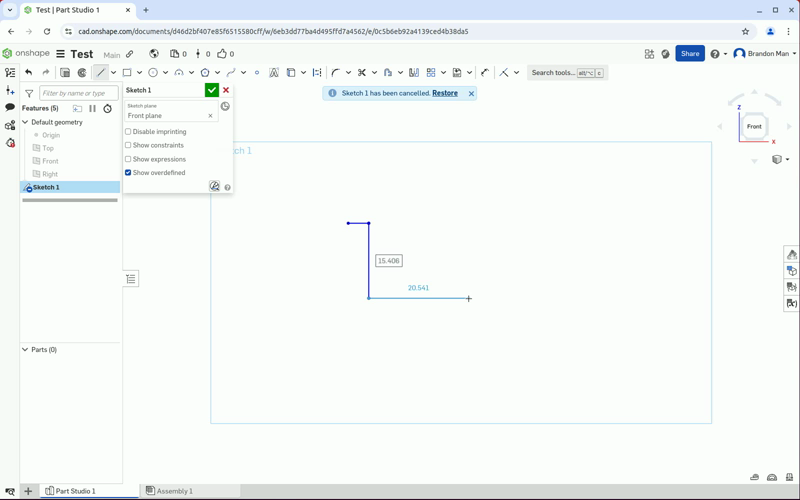
click(468, 298)
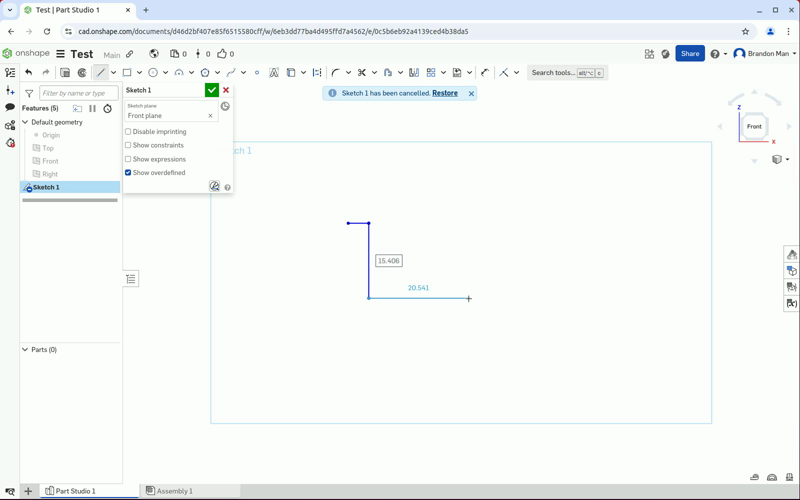
key_up(shift)
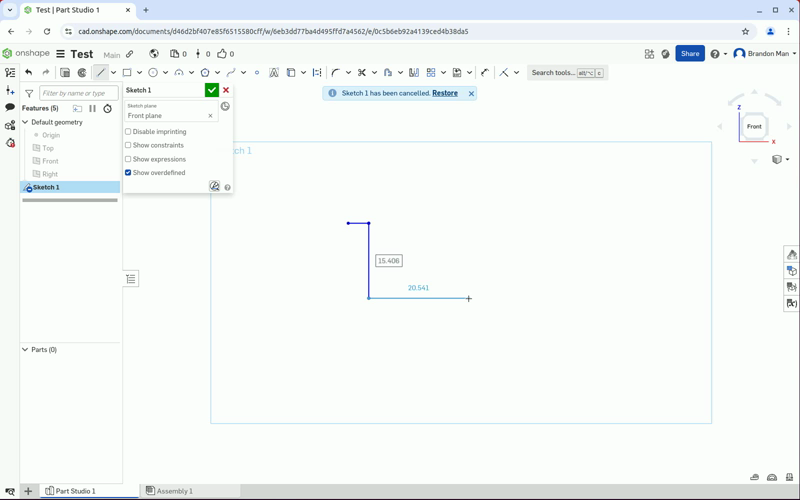
key_down(shift)
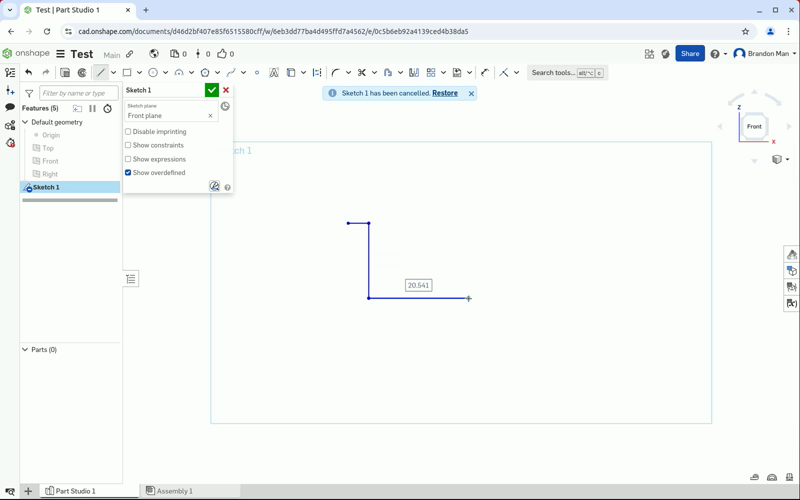
mouse_move(498, 298)
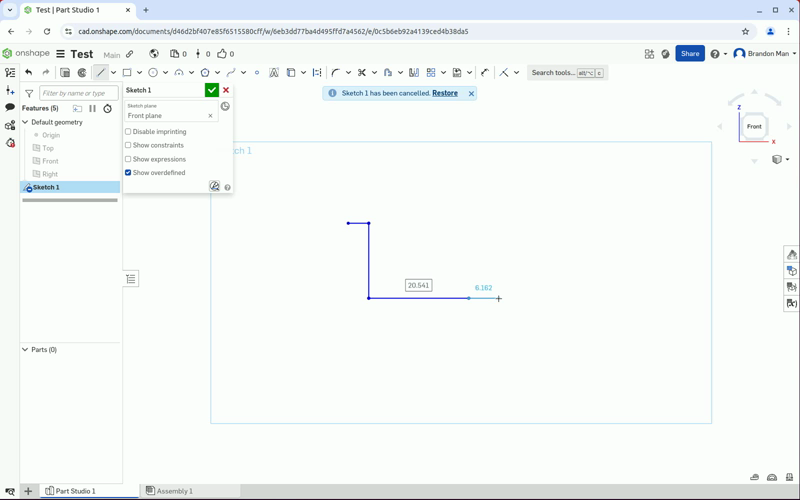
mouse_move(468, 318)
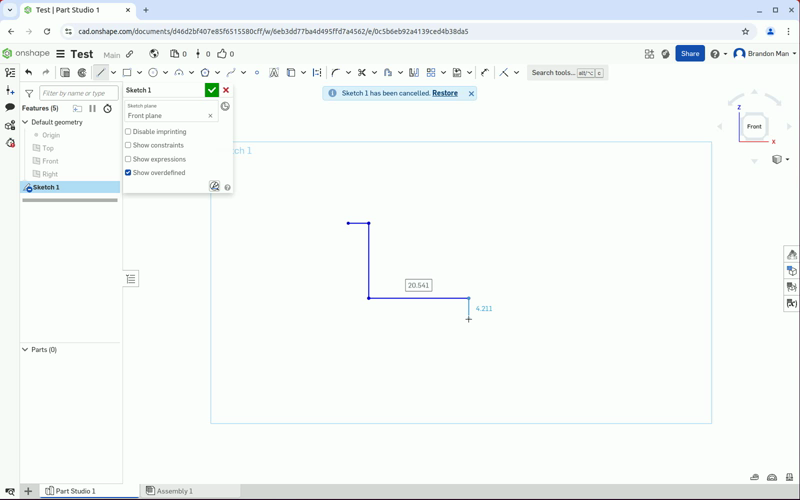
click(468, 318)
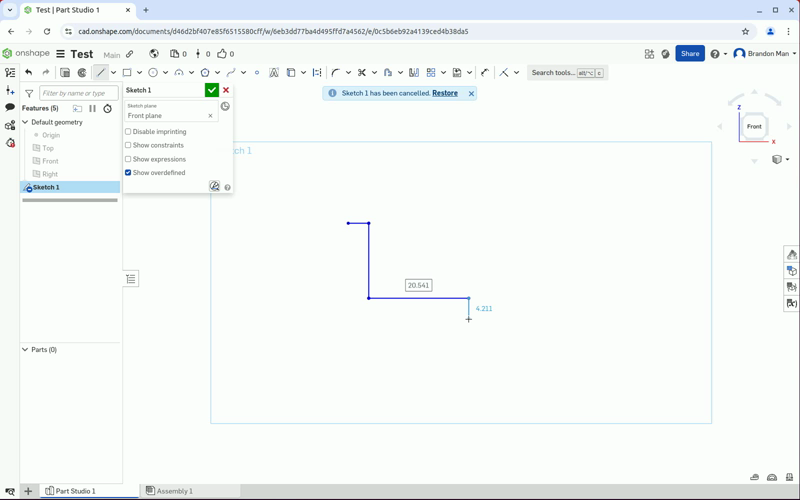
key_up(shift)
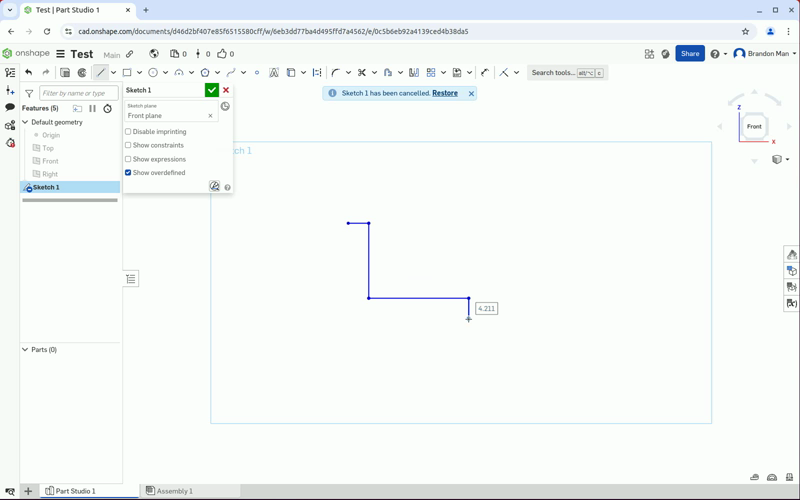
key_down(shift)
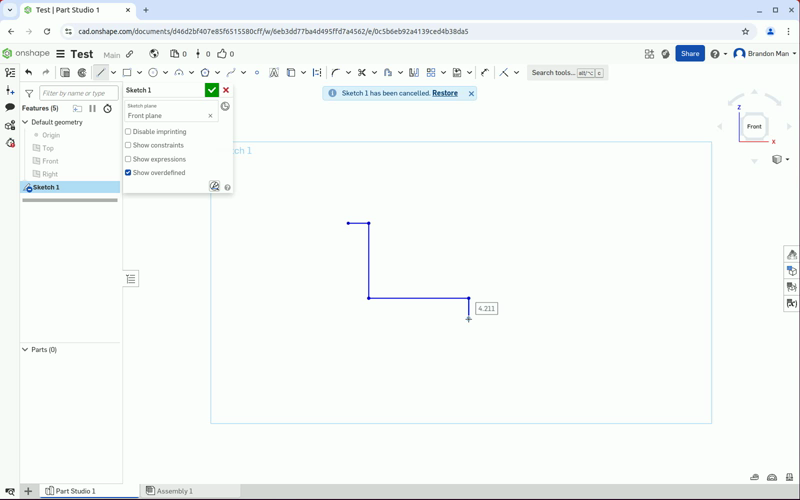
mouse_move(564, 318)
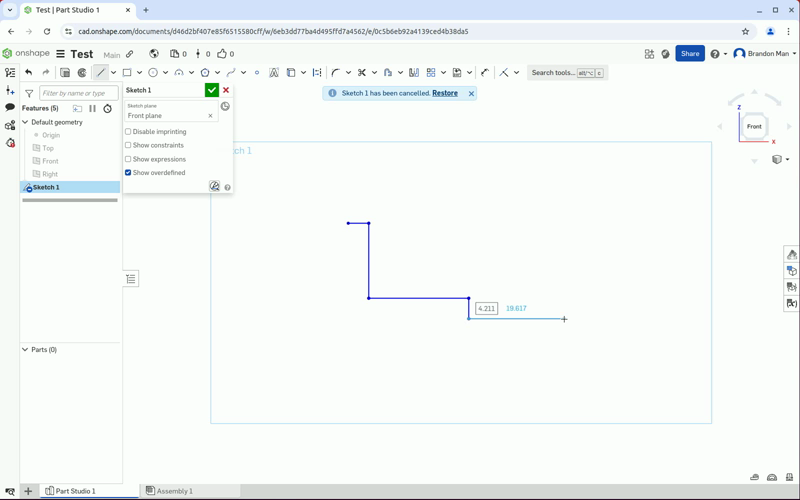
click(564, 318)
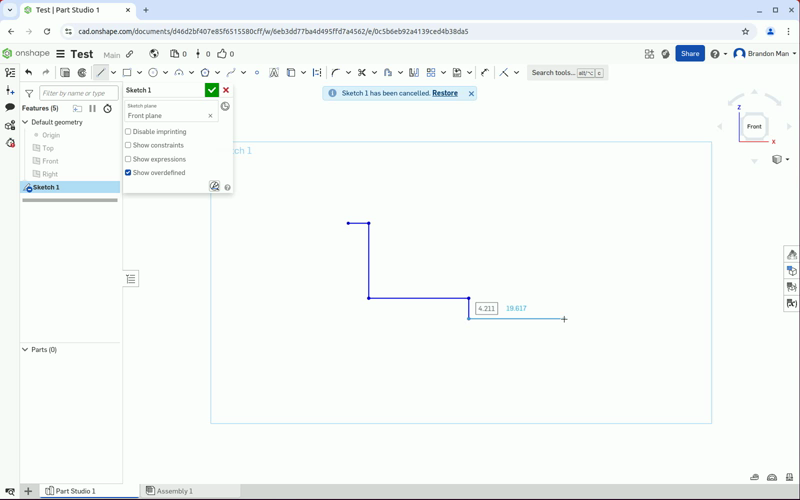
key_up(shift)
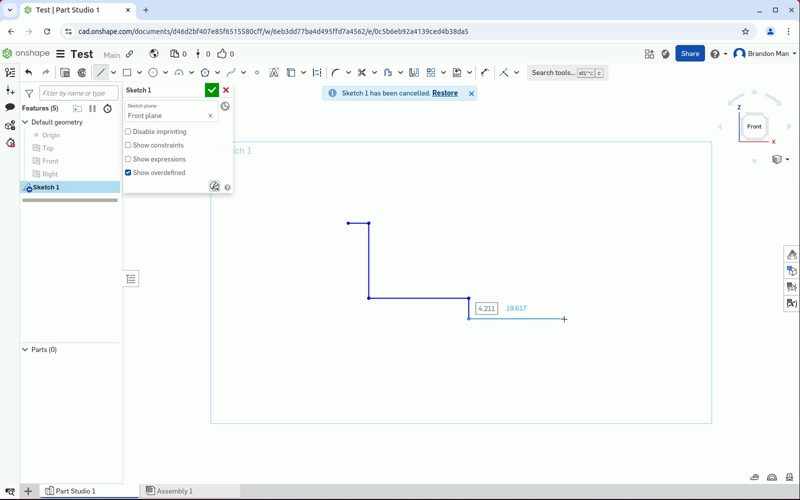
key_down(shift)
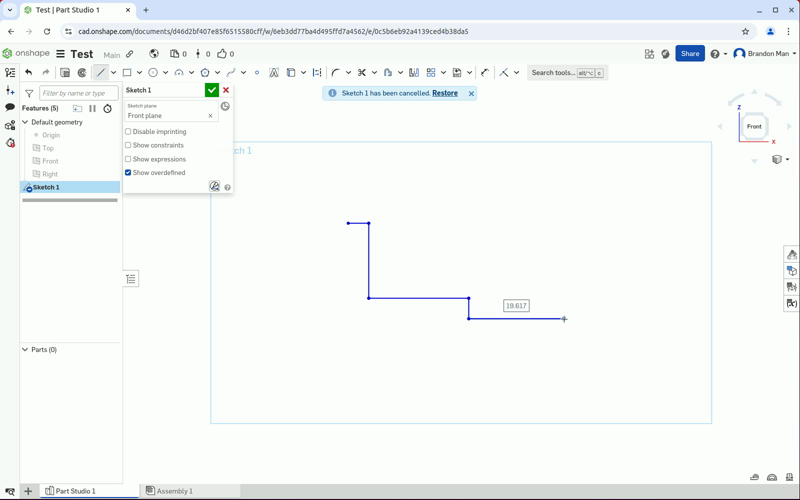
mouse_move(564, 248)
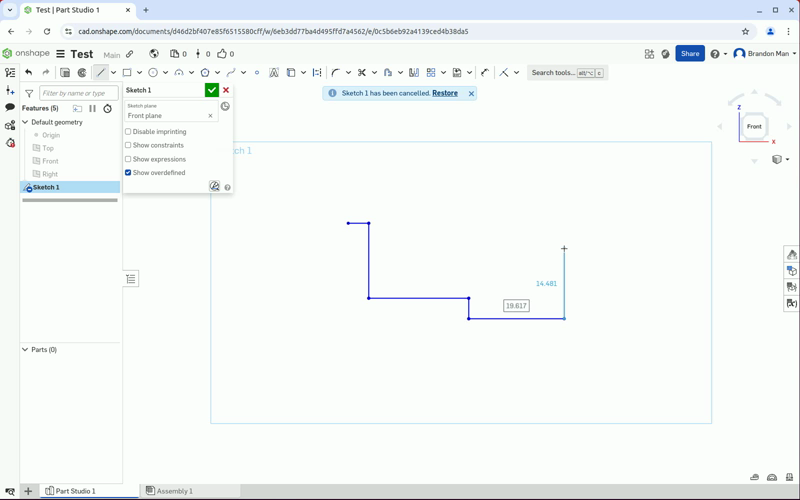
click(564, 248)
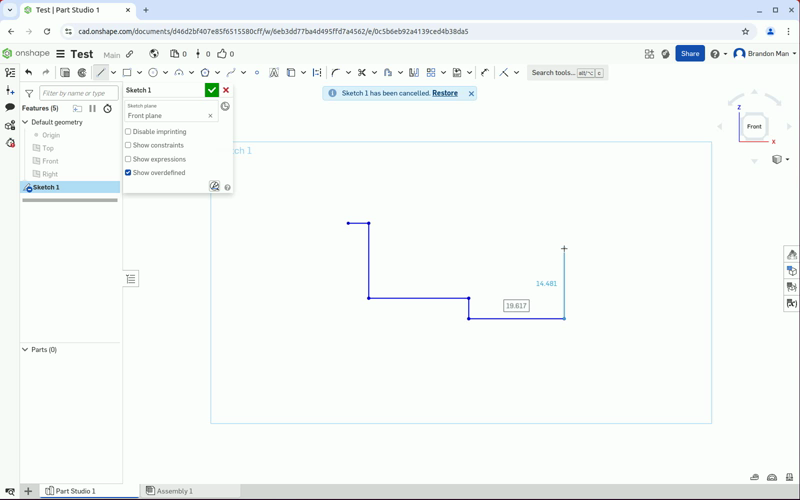
key_up(shift)
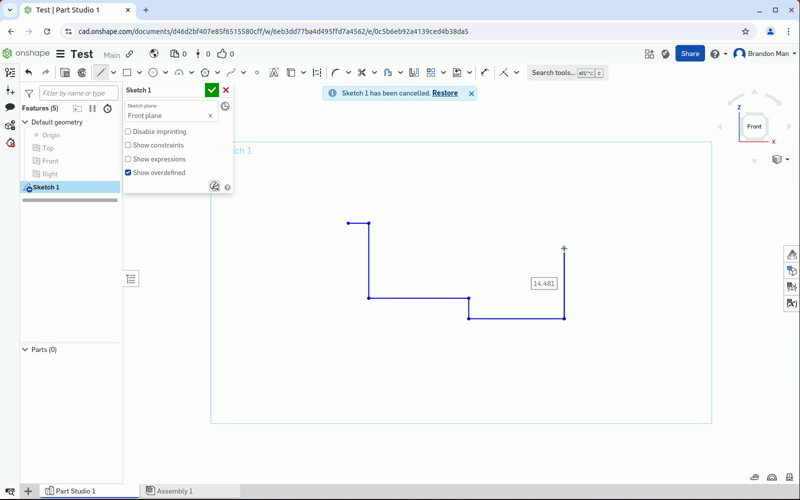
key_down(shift)
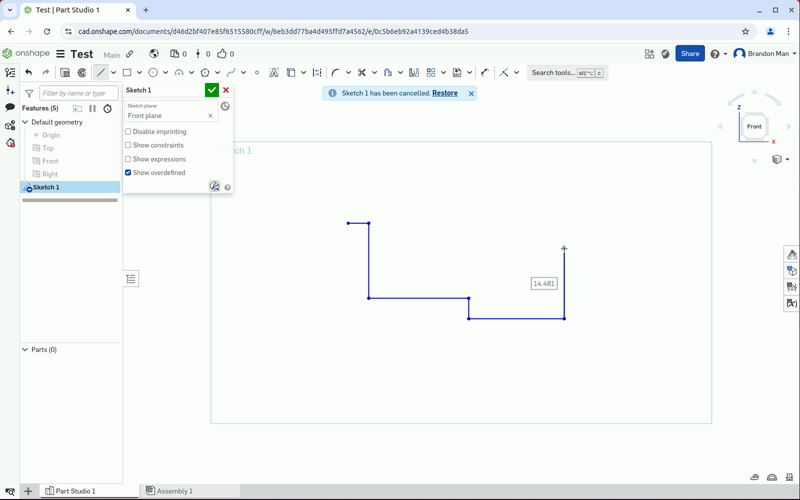
mouse_move(407, 204)
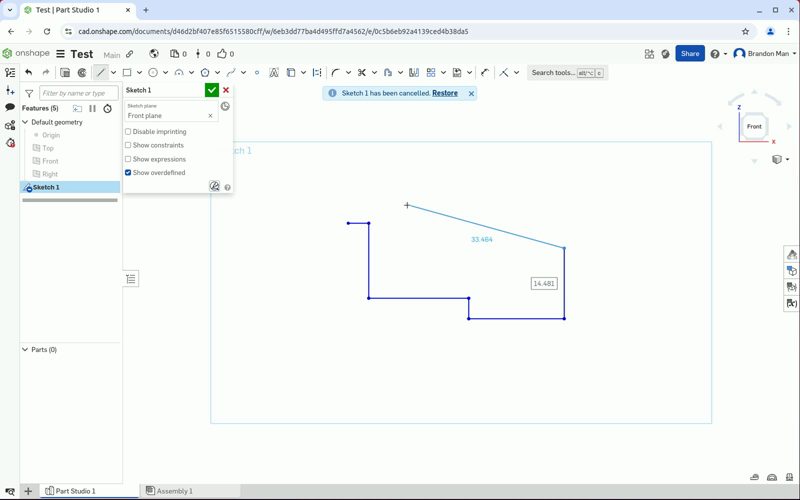
click(407, 204)
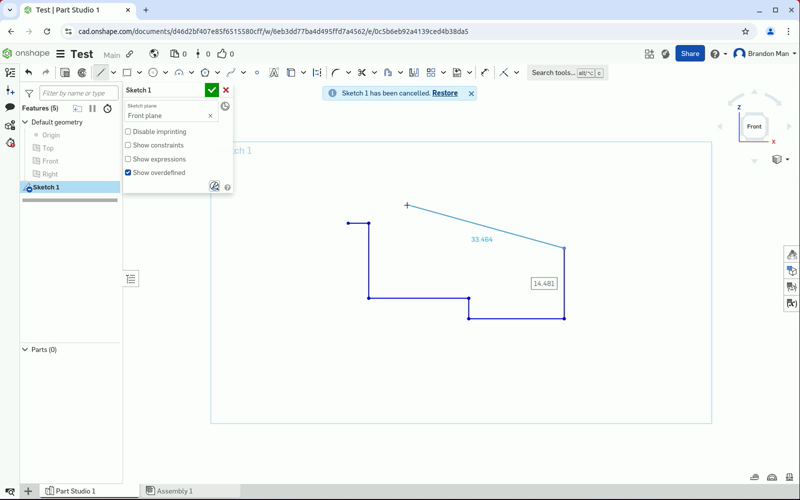
key_up(shift)
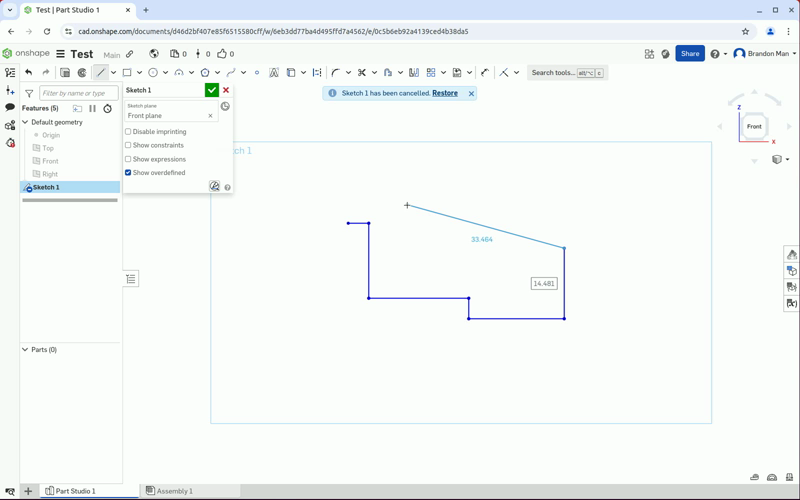
key_down(shift)
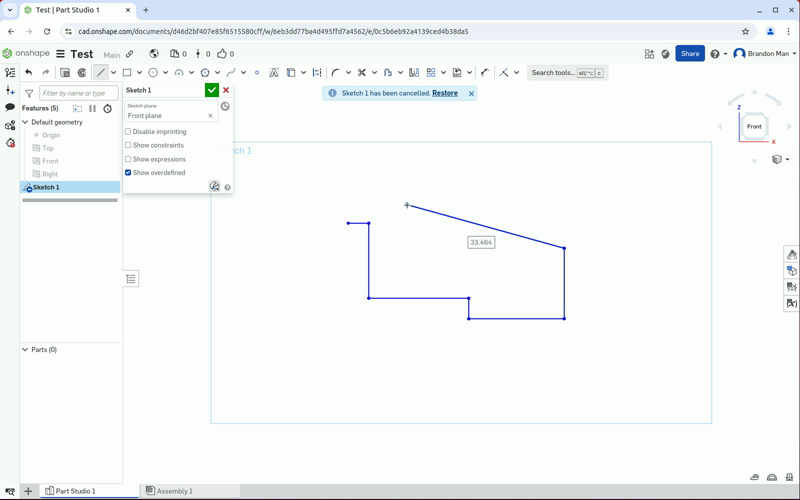
mouse_move(437, 204)
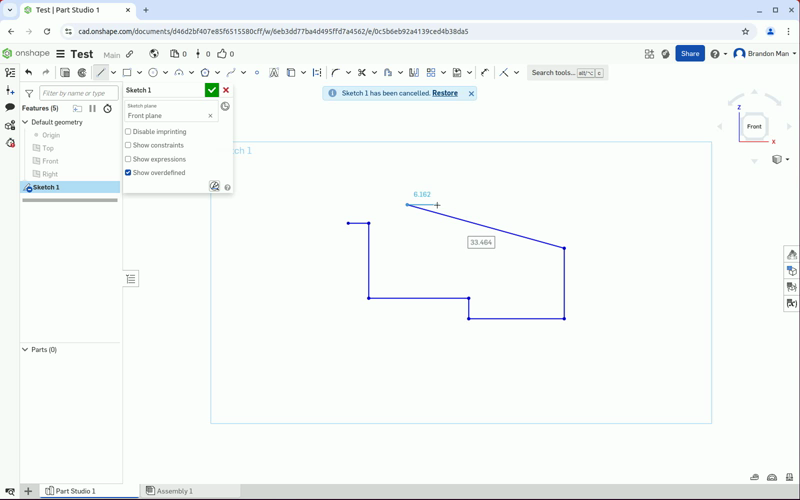
mouse_move(348, 204)
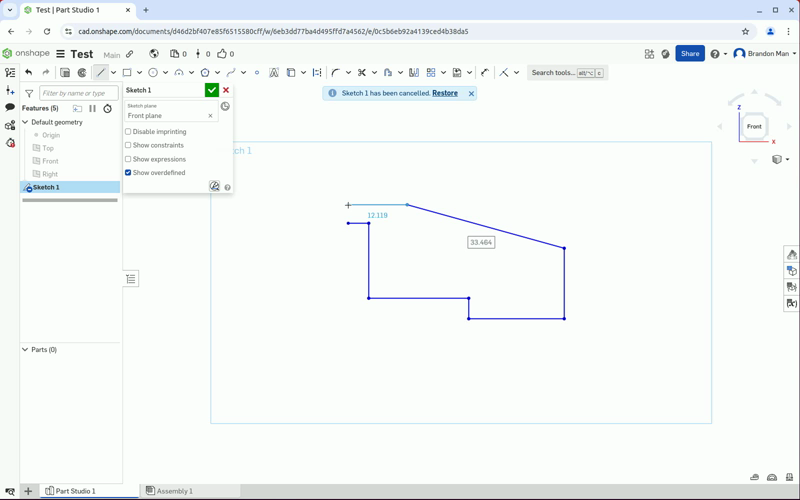
click(348, 204)
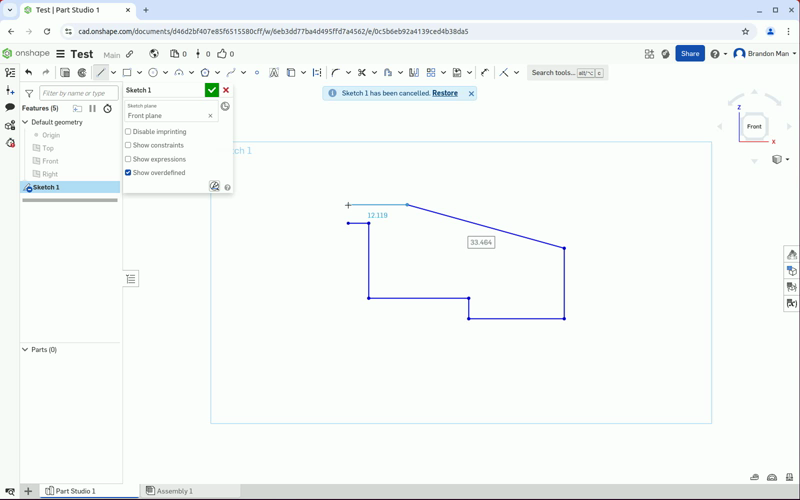
key_up(shift)
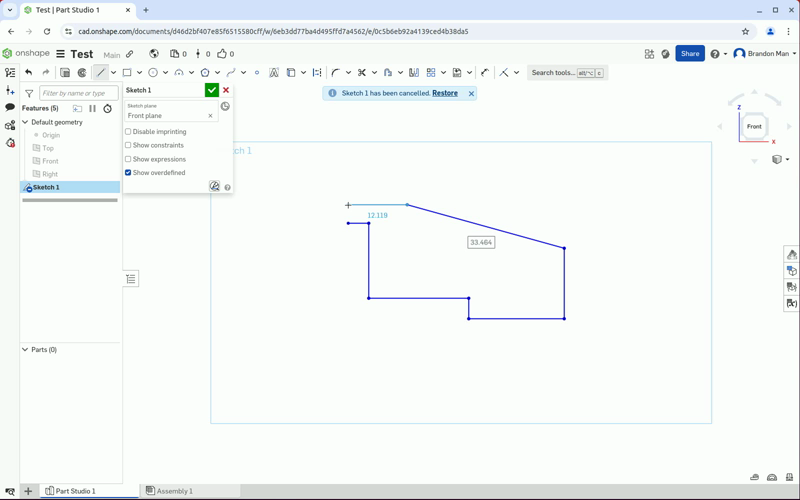
mouse_move(378, 204)
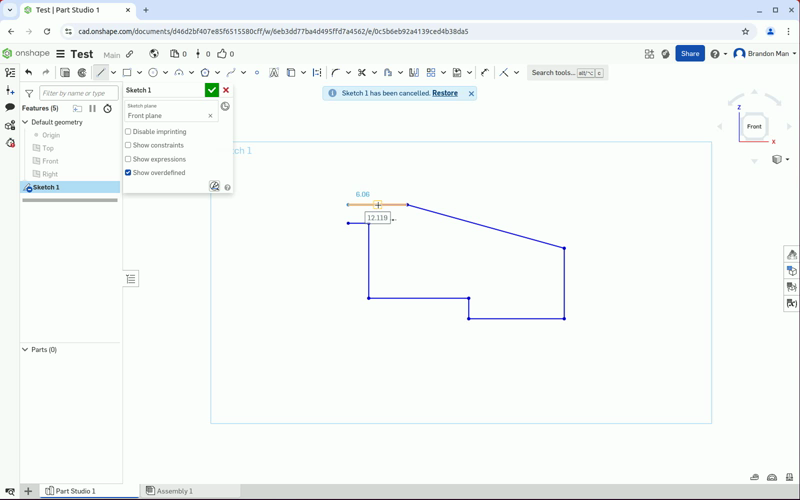
key_down(shift)
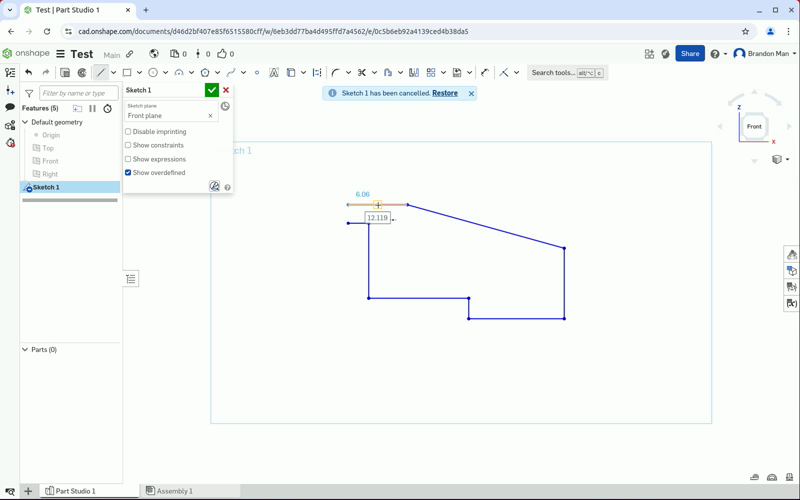
mouse_move(348, 223)
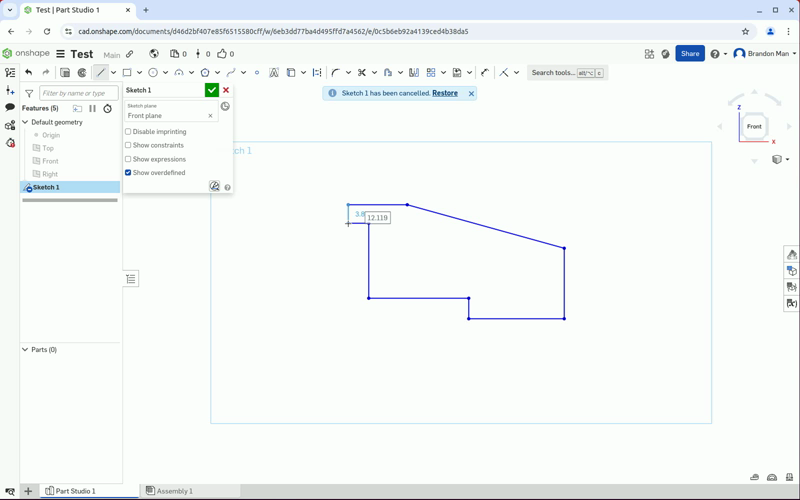
key_up(shift)
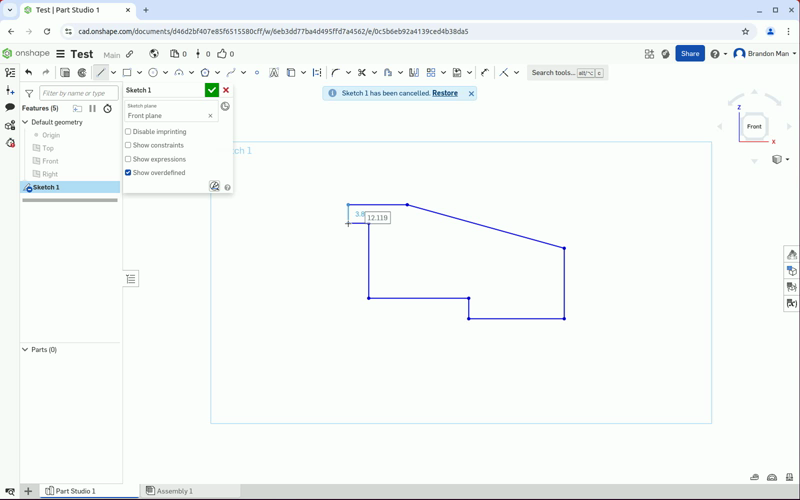
click(348, 223)
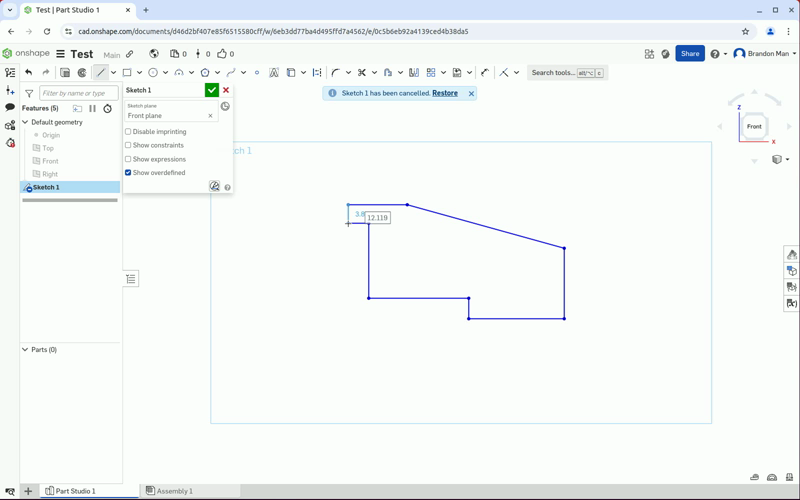
key(esc)
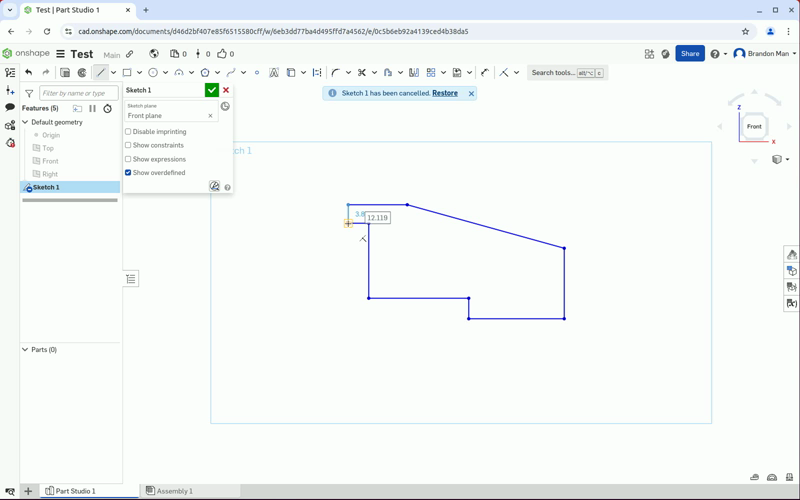
key(c)
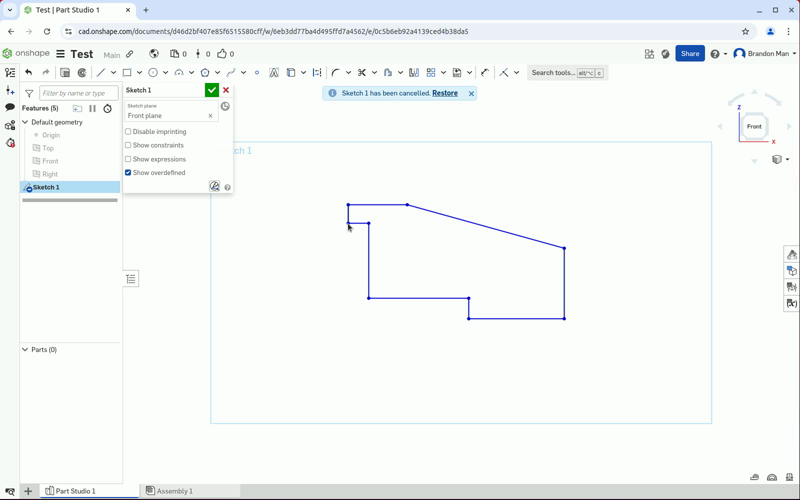
key_down(shift)
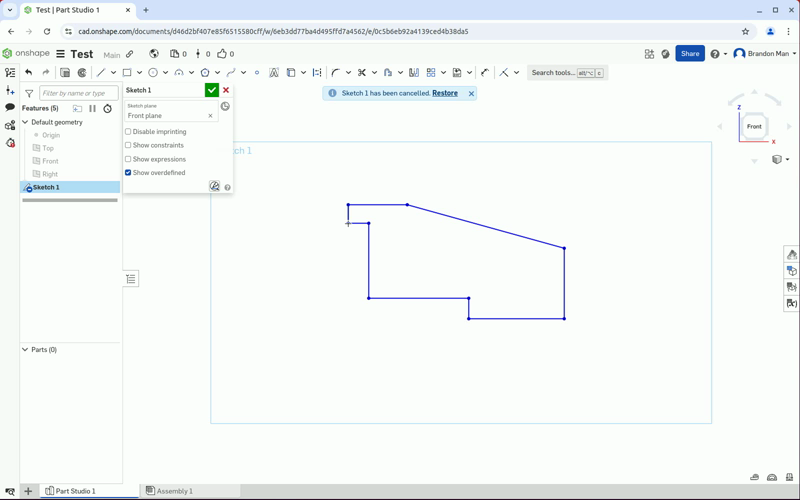
mouse_move(527, 282)
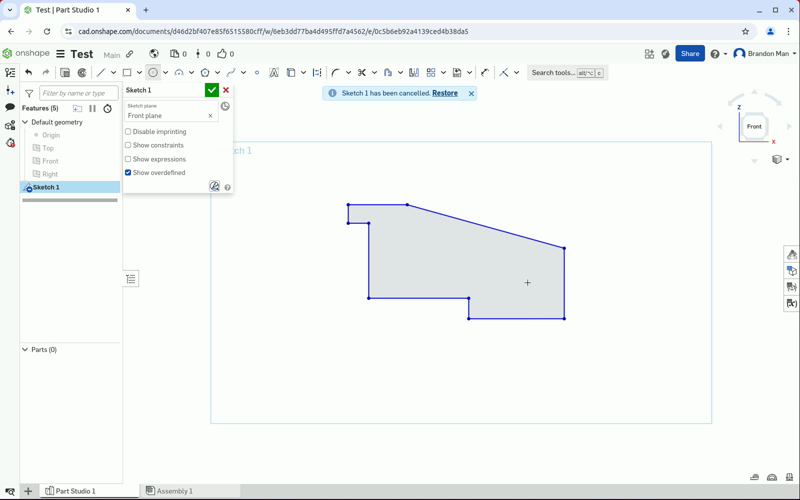
click(527, 282)
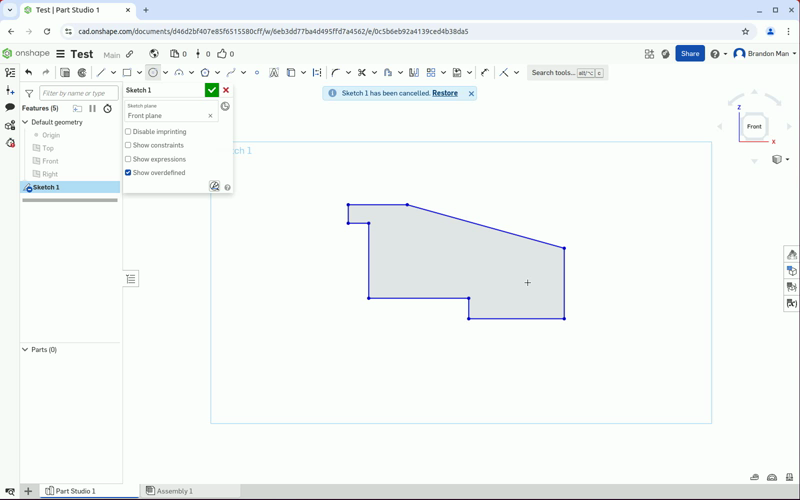
key_up(shift)
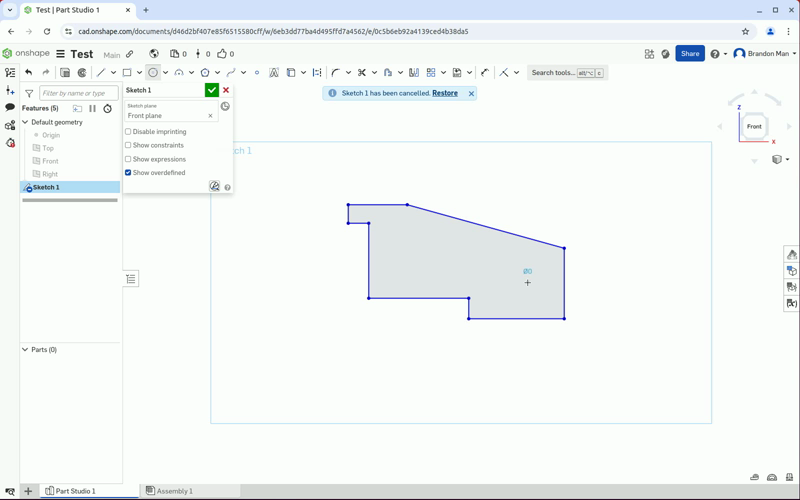
mouse_move(543, 282)
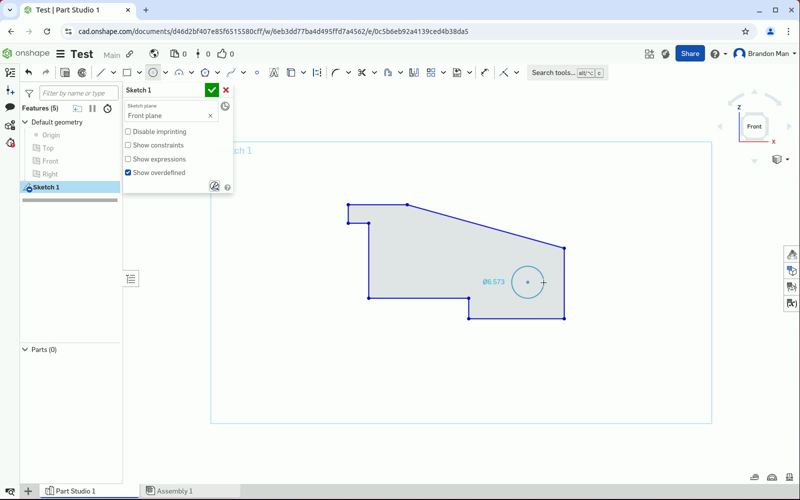
click(543, 282)
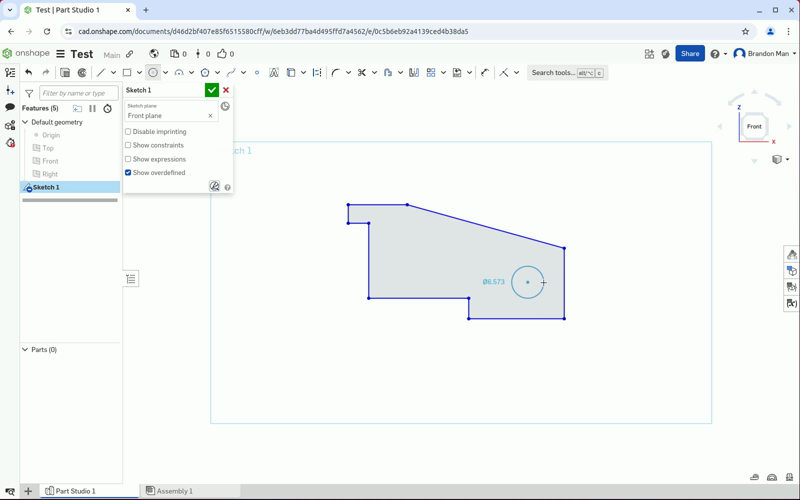
key(esc)
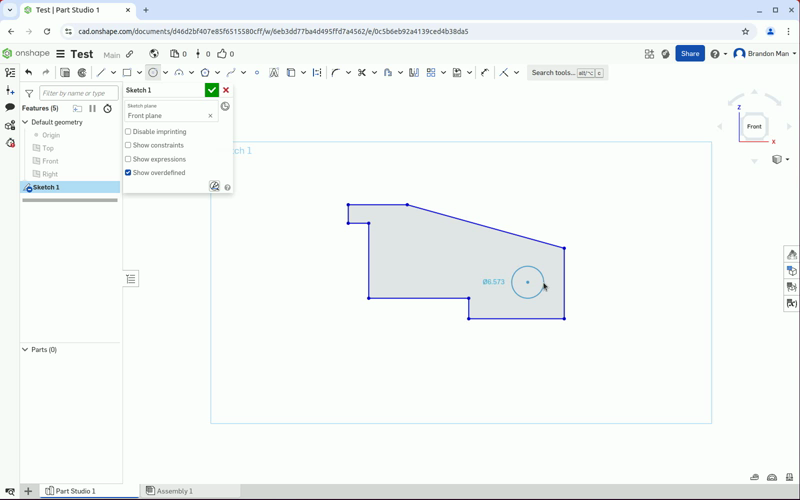
mouse_move(433, 270)
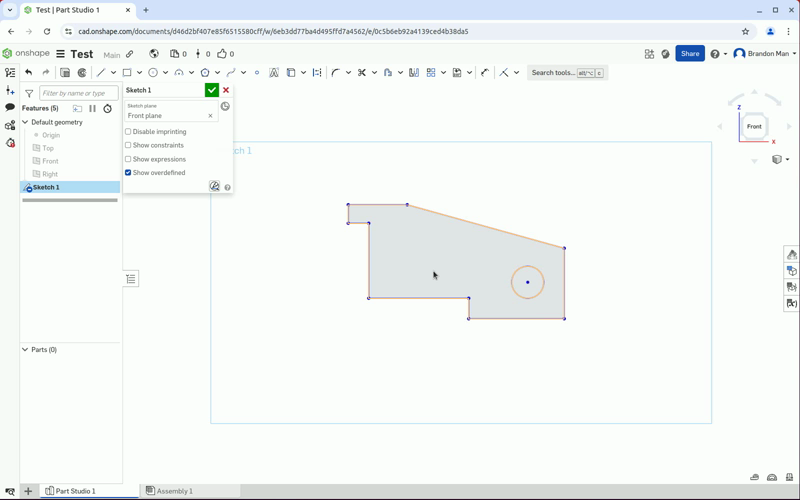
click(433, 270)
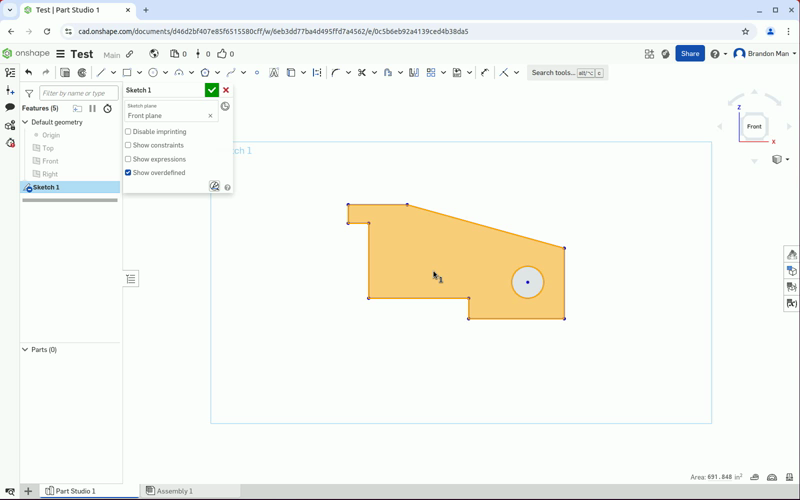
mouse_move(73, 352)
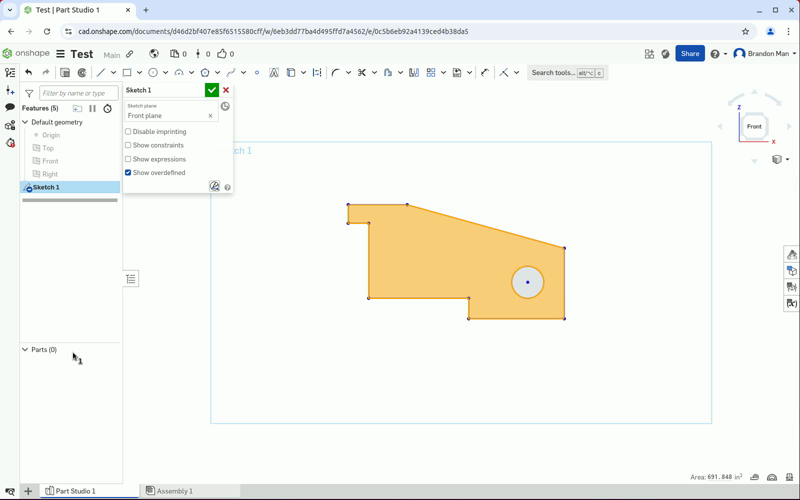
key(shift+y)
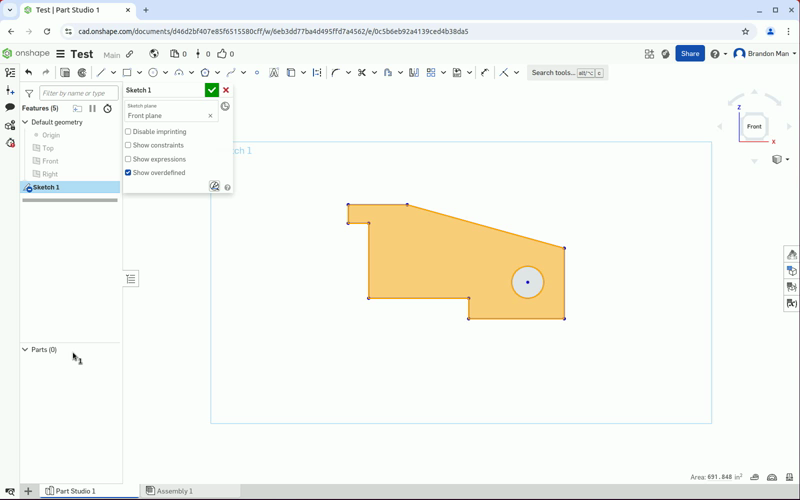
key(shift+e)
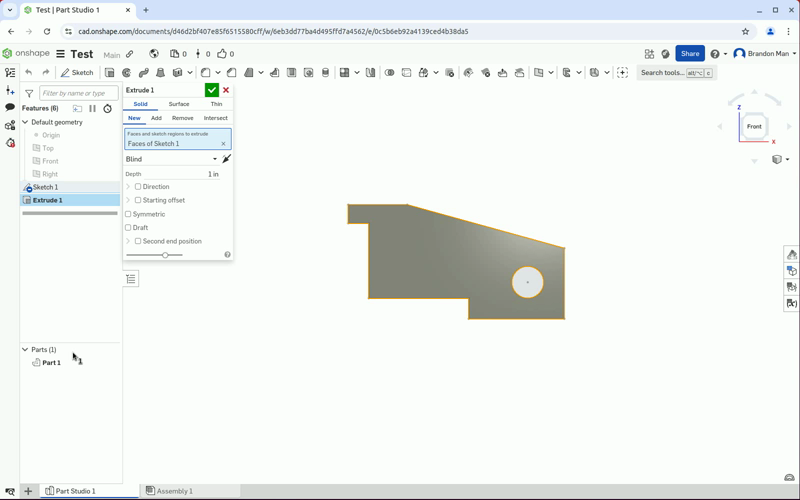
mouse_move(143, 106)
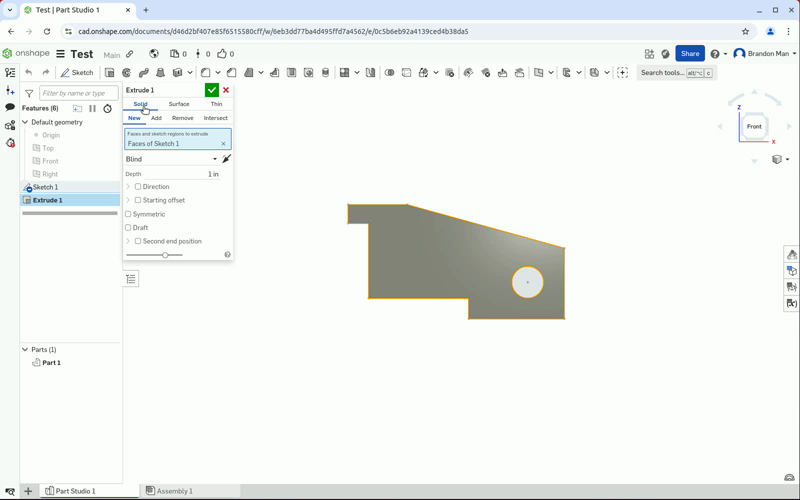
click(143, 106)
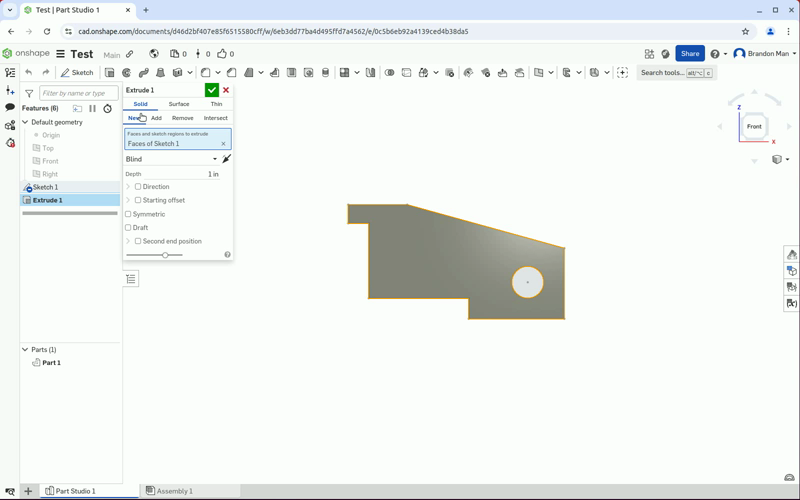
mouse_move(137, 120)
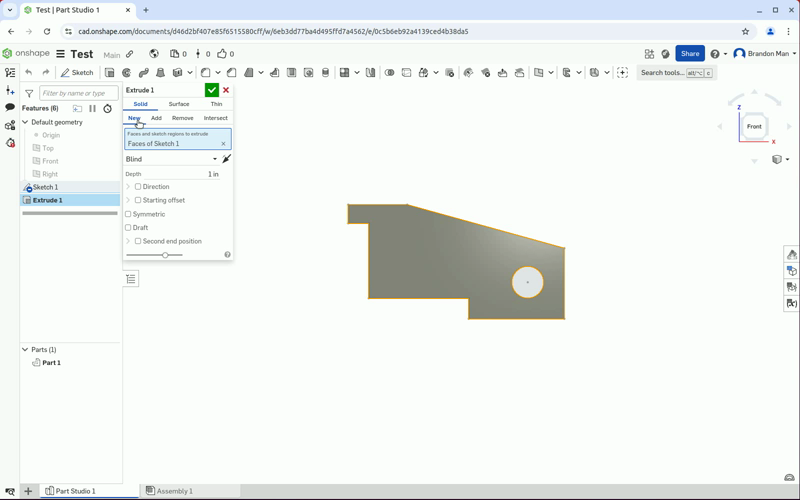
click(137, 120)
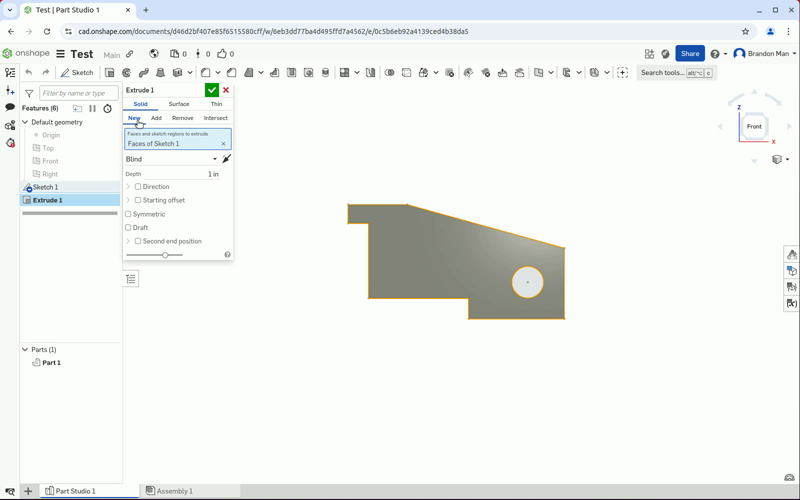
key(tab, 4)
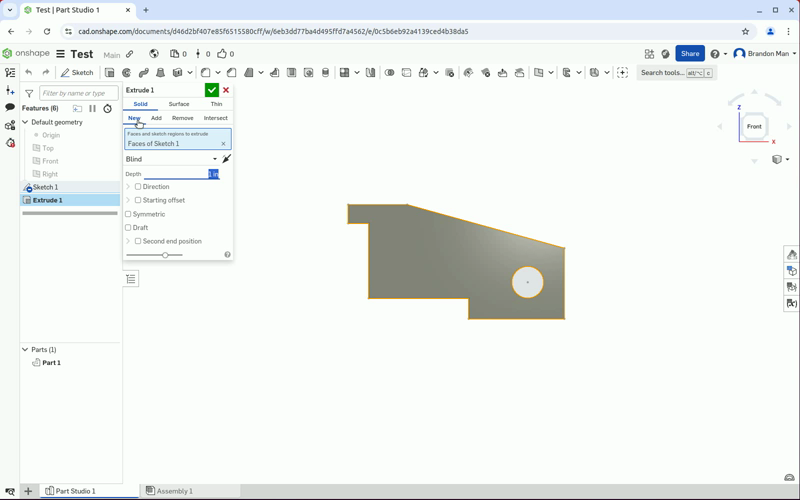
text(4.333)
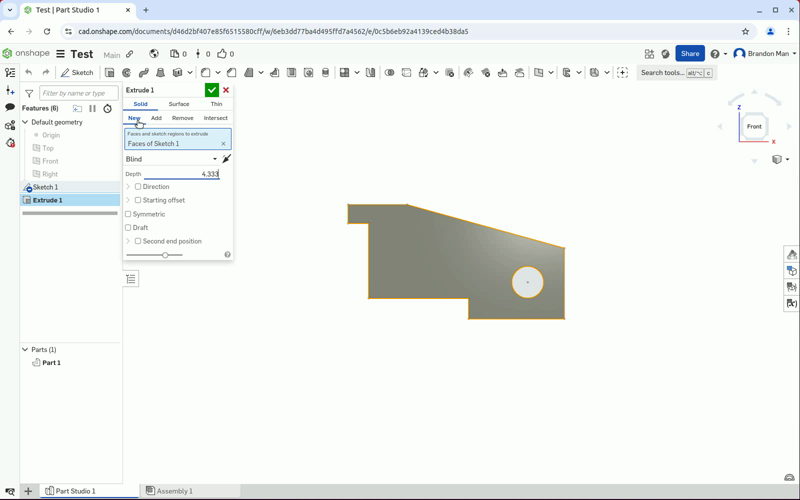
key(enter)
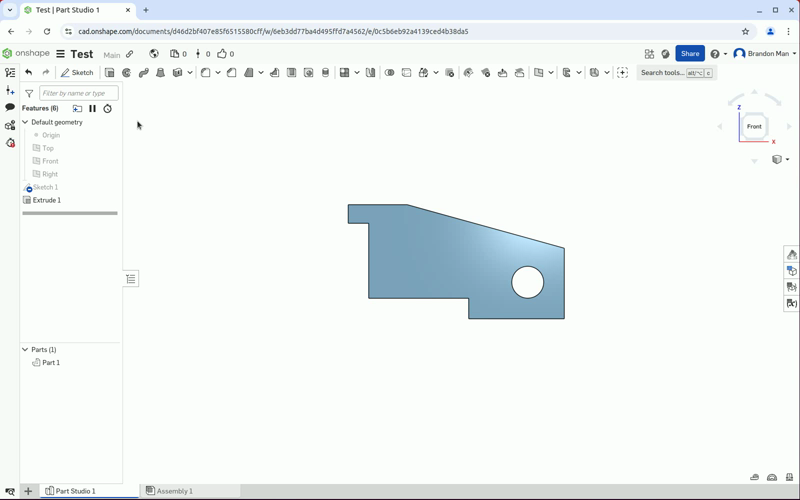
key(shift+h)
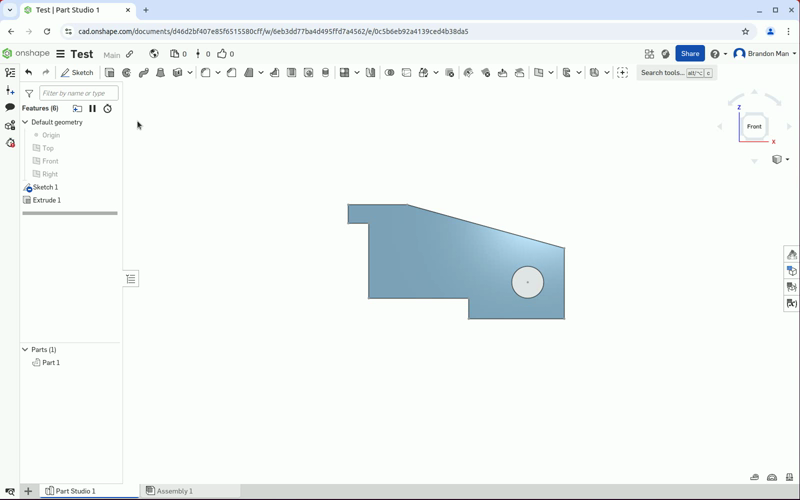
key(shift+h)
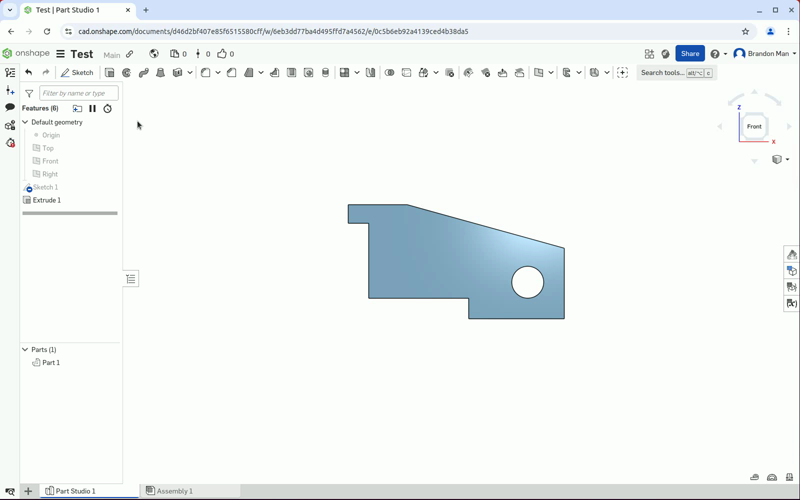
mouse_move(73, 189)
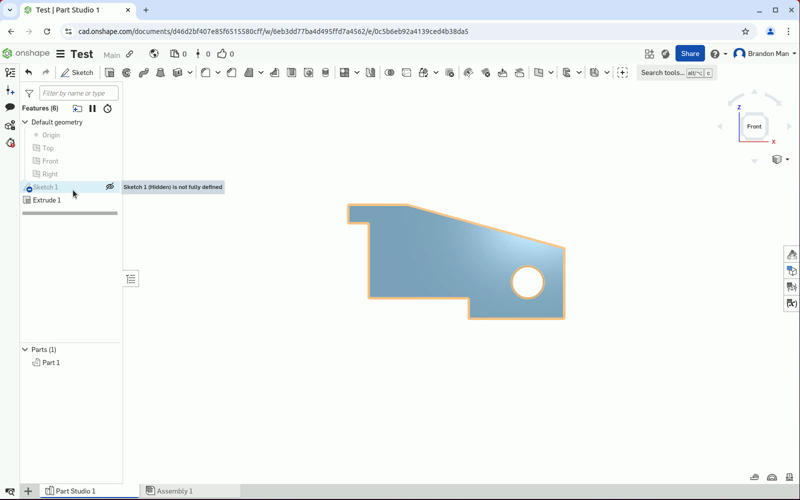
click(73, 189)
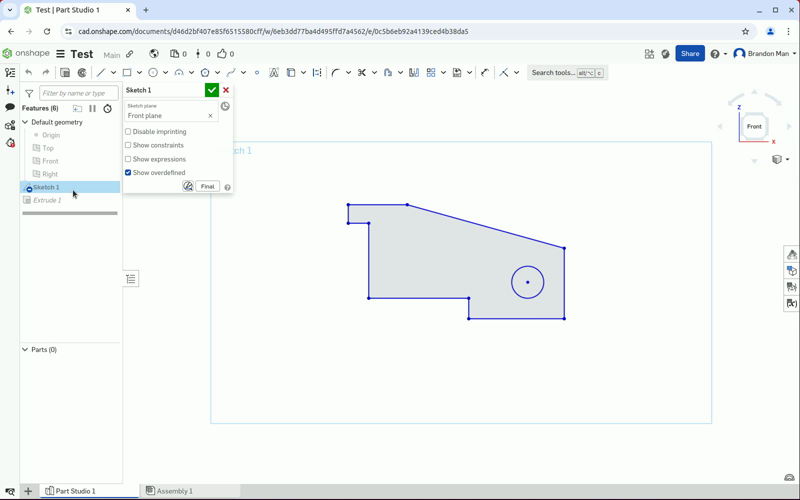
mouse_move(229, 92)
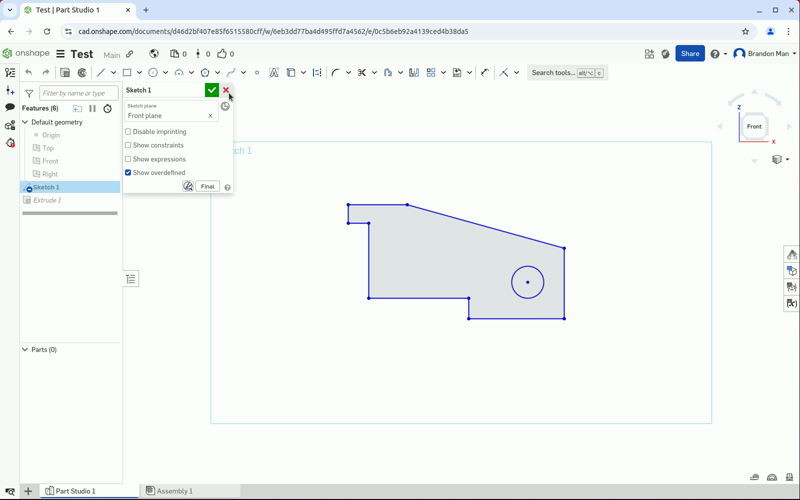
click(229, 92)
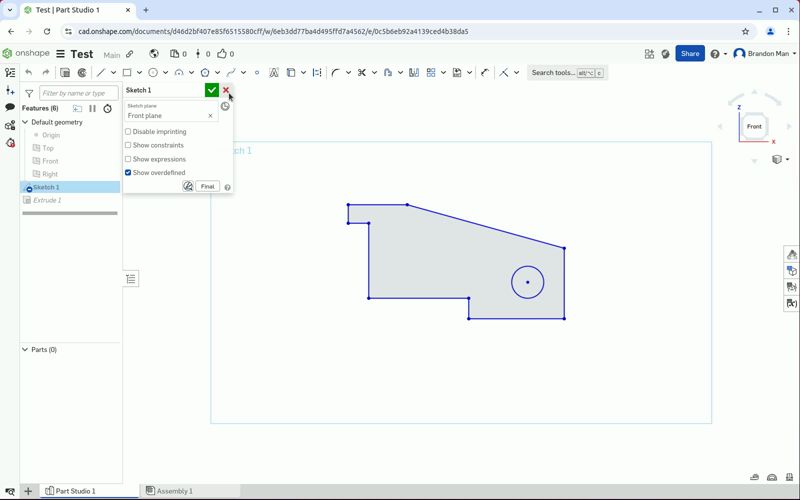
key(shift+s)
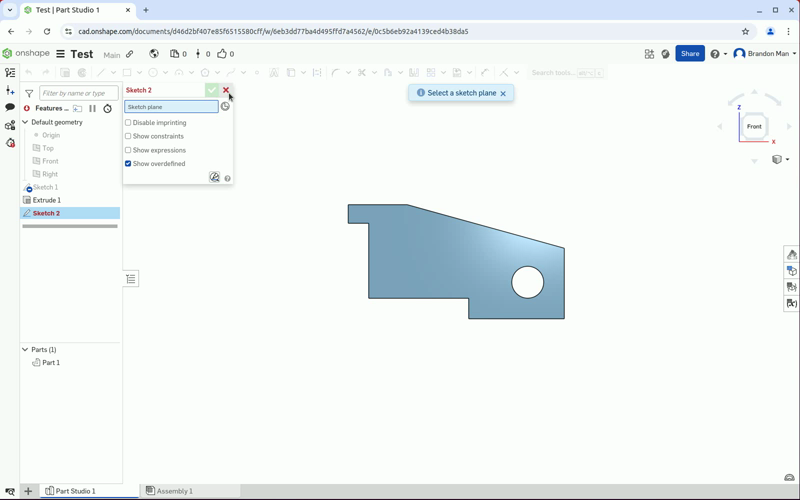
mouse_move(73, 163)
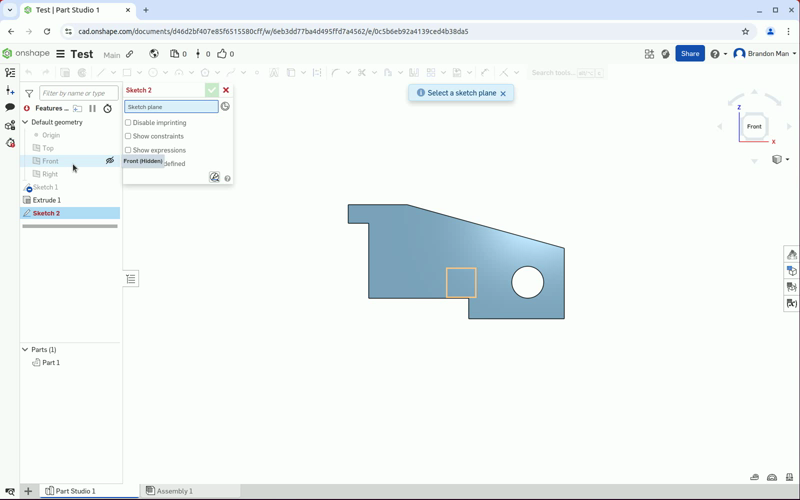
click(73, 163)
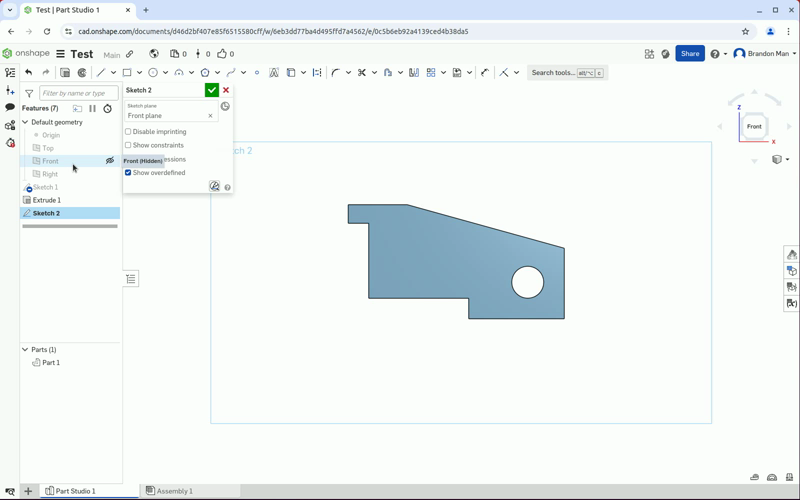
mouse_move(73, 352)
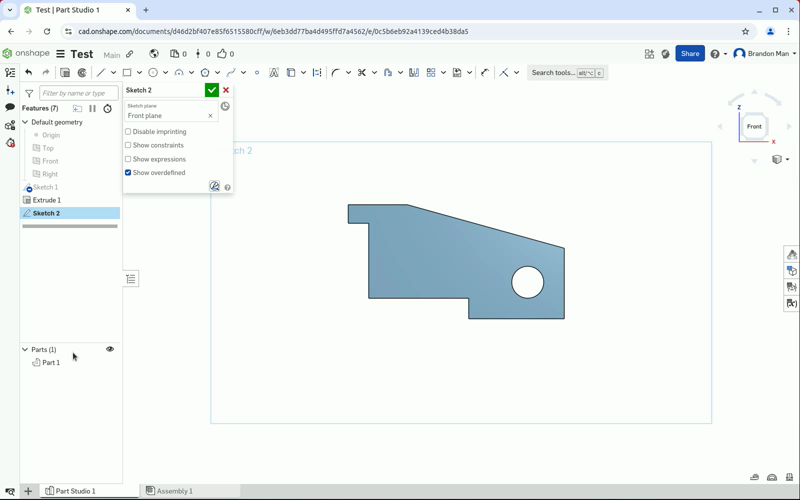
key(y)
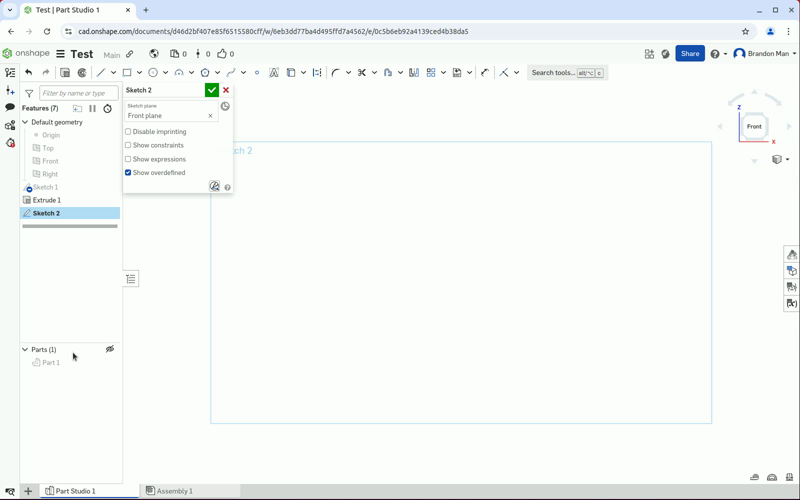
key(l)
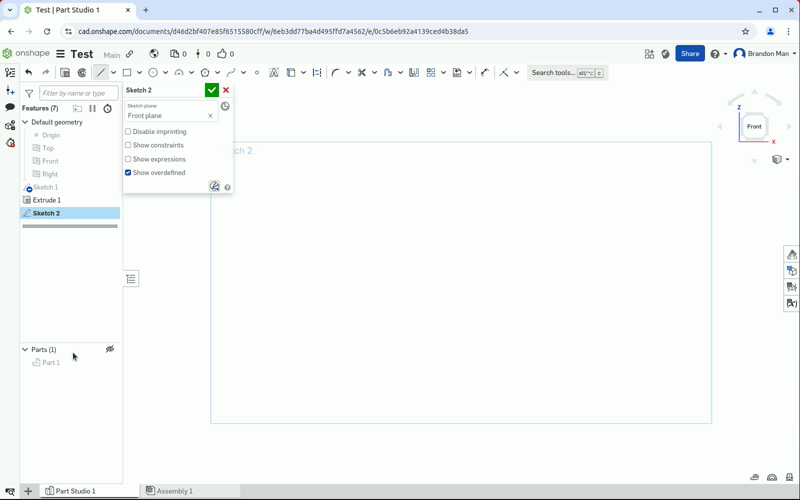
key_down(shift)
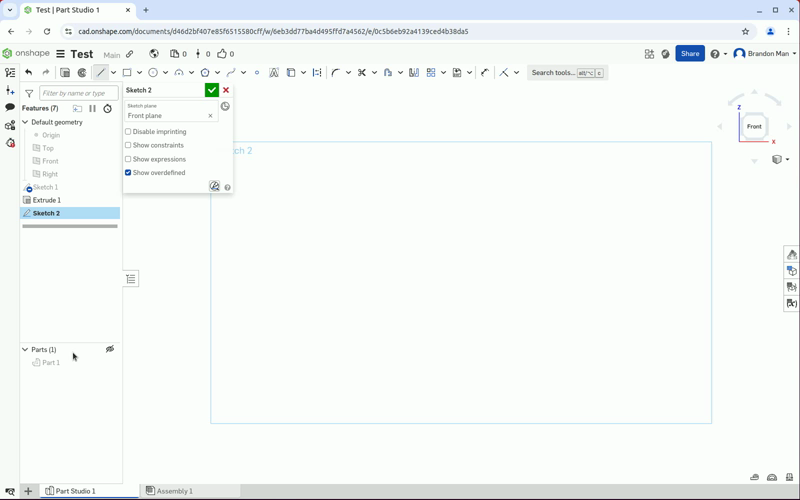
mouse_move(348, 319)
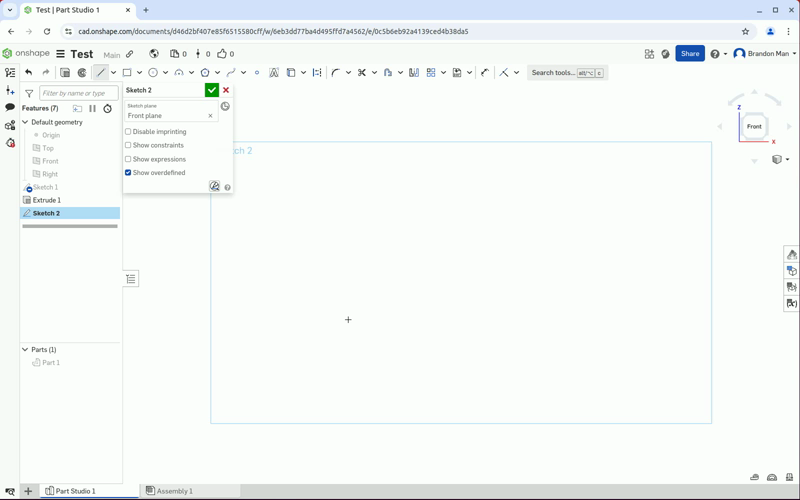
click(348, 319)
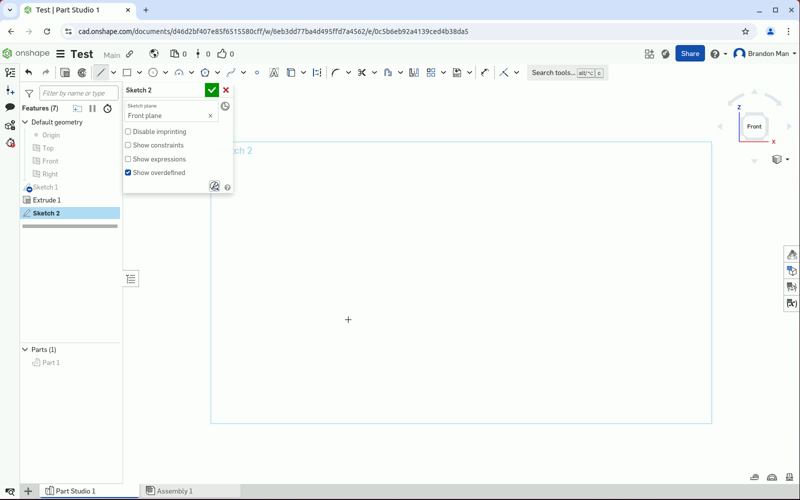
key_up(shift)
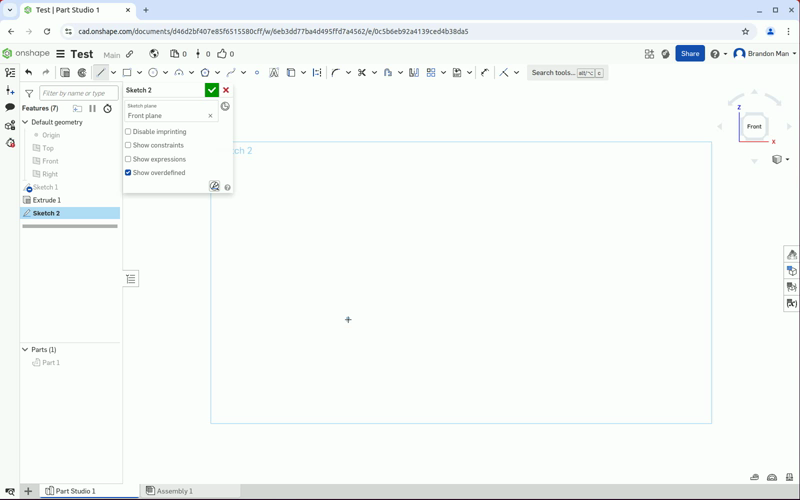
key_down(shift)
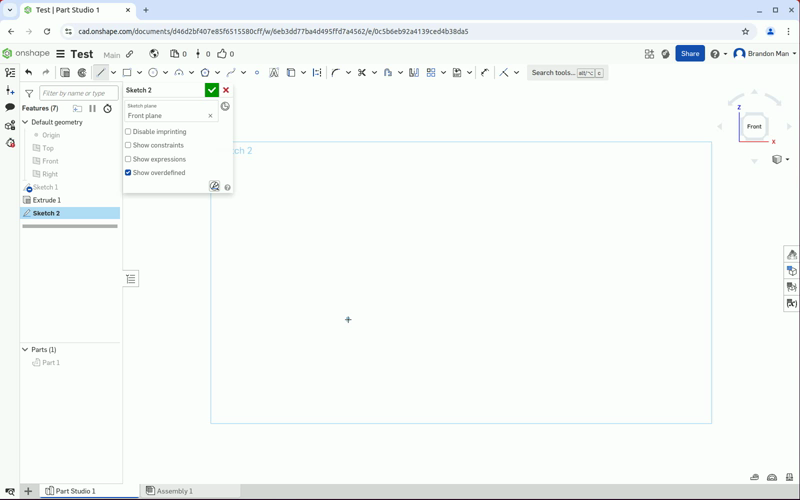
mouse_move(378, 319)
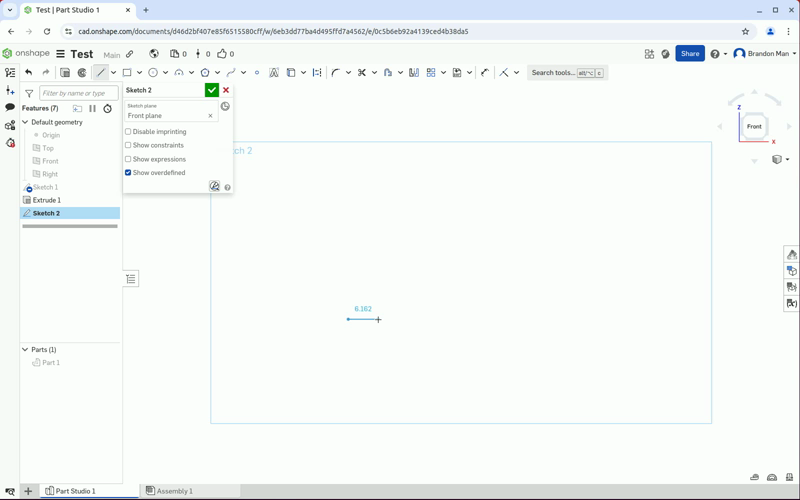
mouse_move(368, 319)
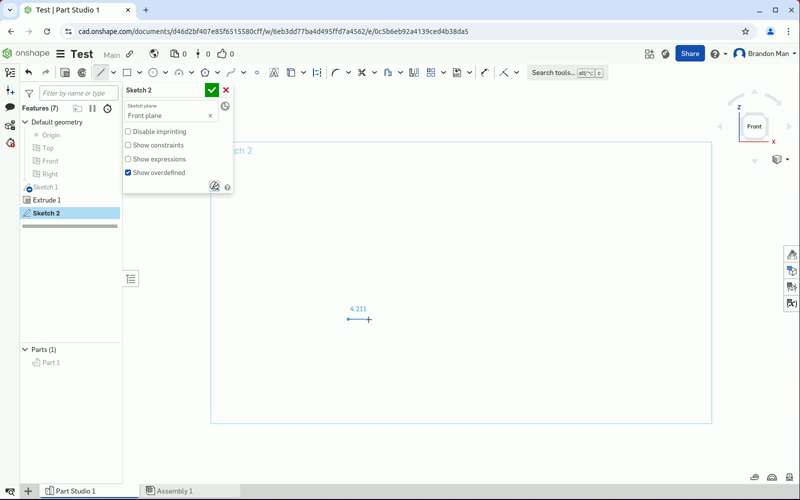
click(368, 319)
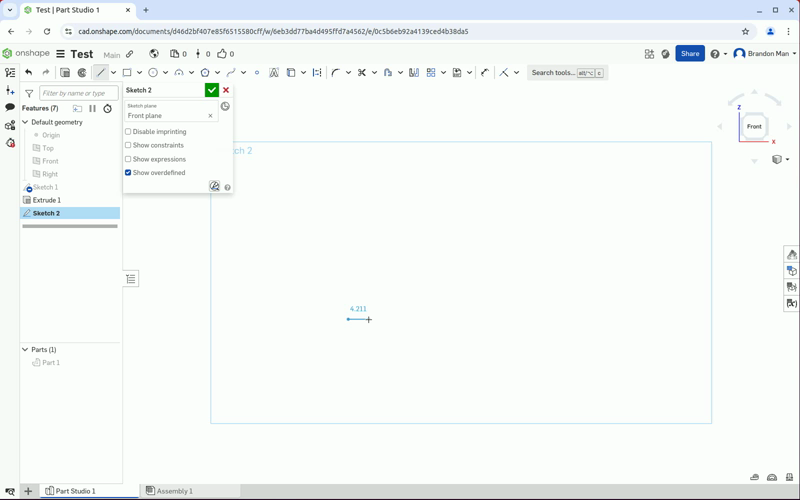
key_up(shift)
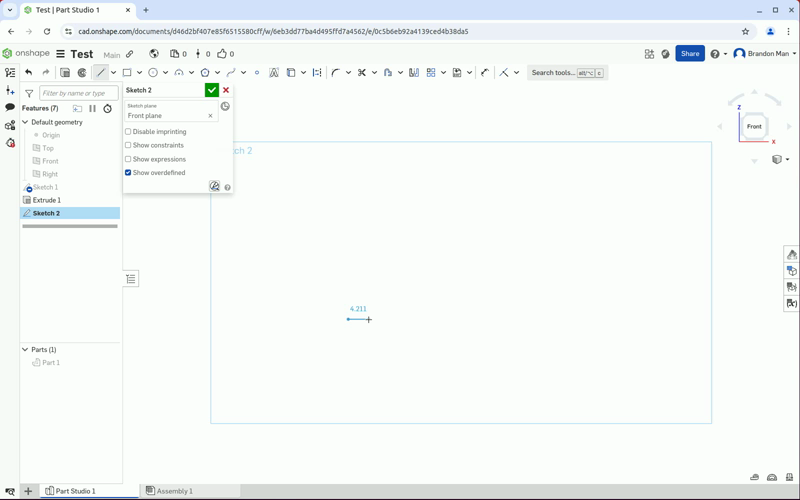
key_down(shift)
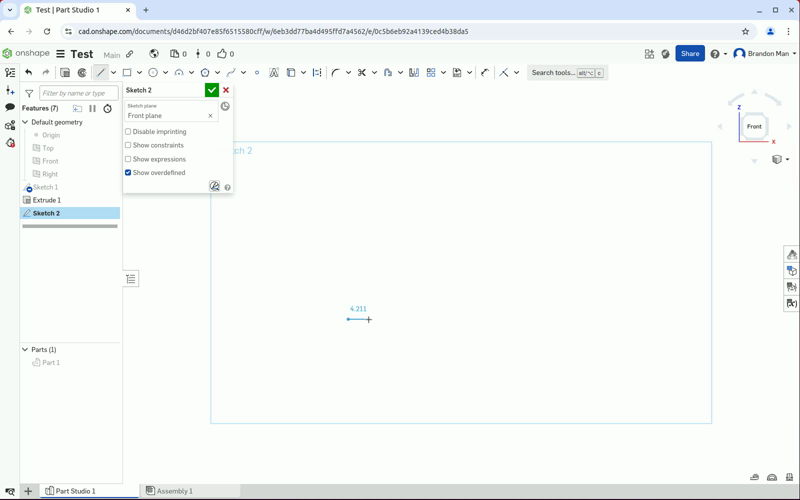
mouse_move(398, 319)
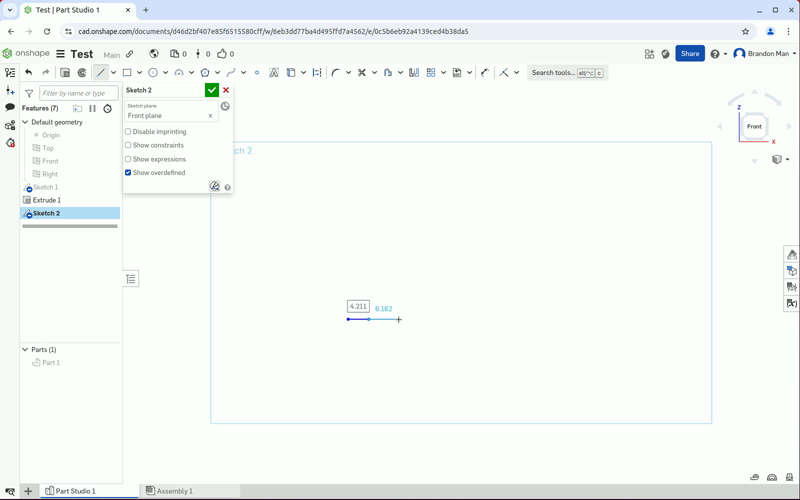
mouse_move(368, 298)
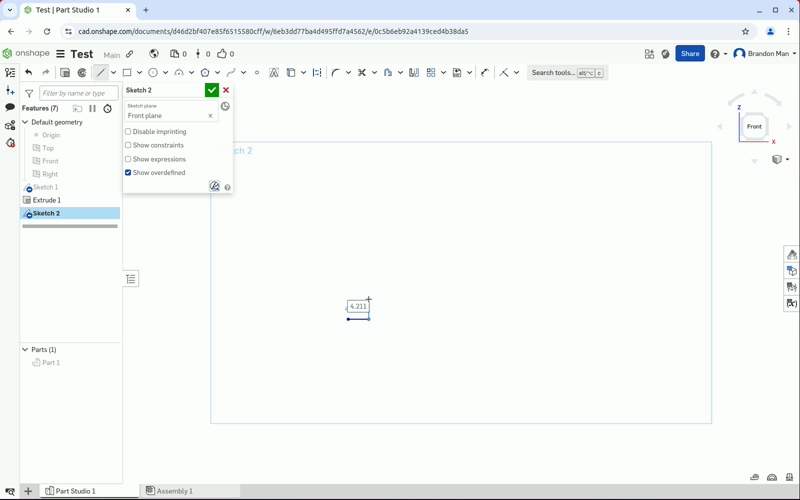
click(368, 298)
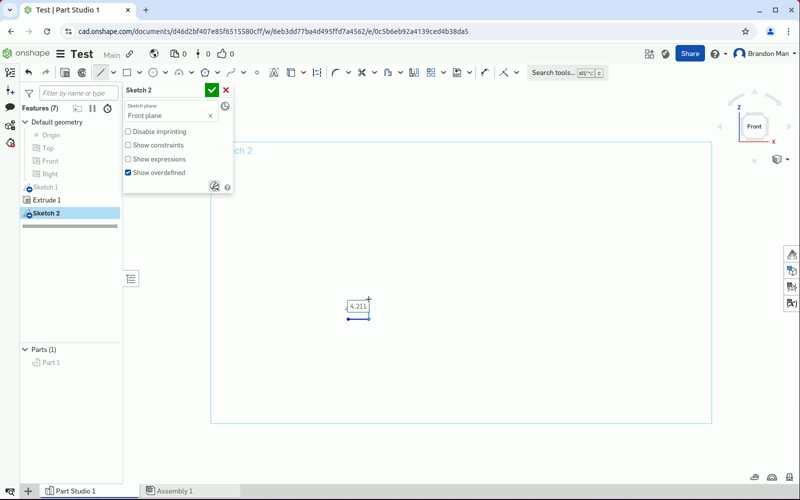
key_up(shift)
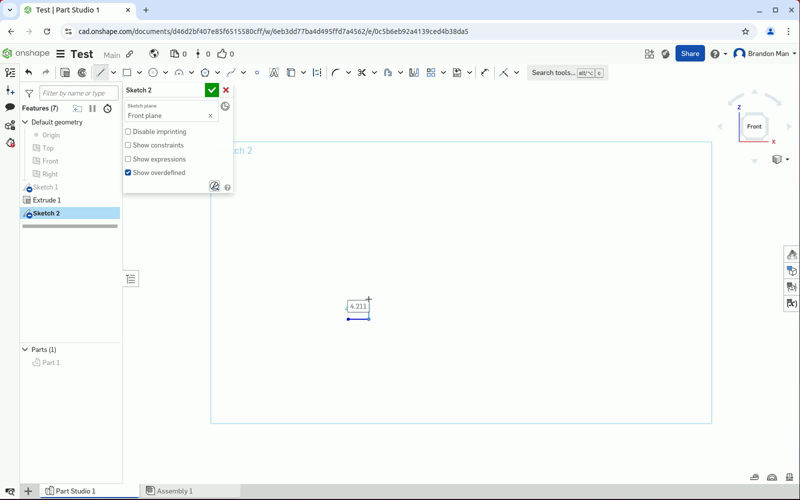
key_down(shift)
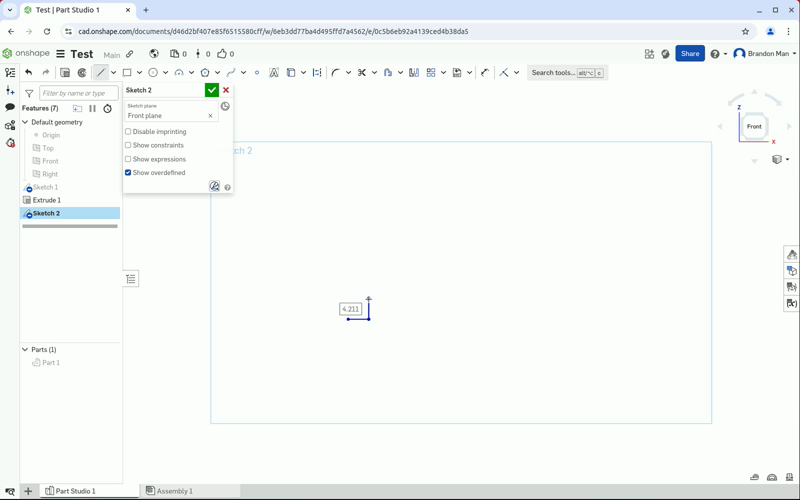
mouse_move(368, 222)
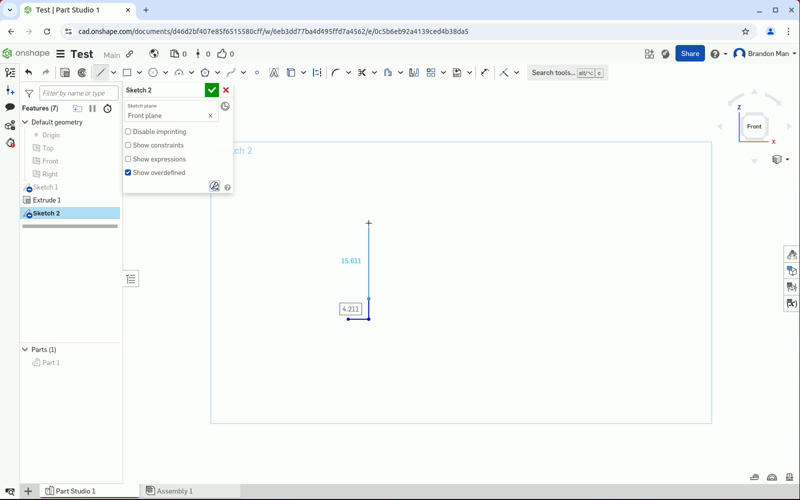
click(368, 222)
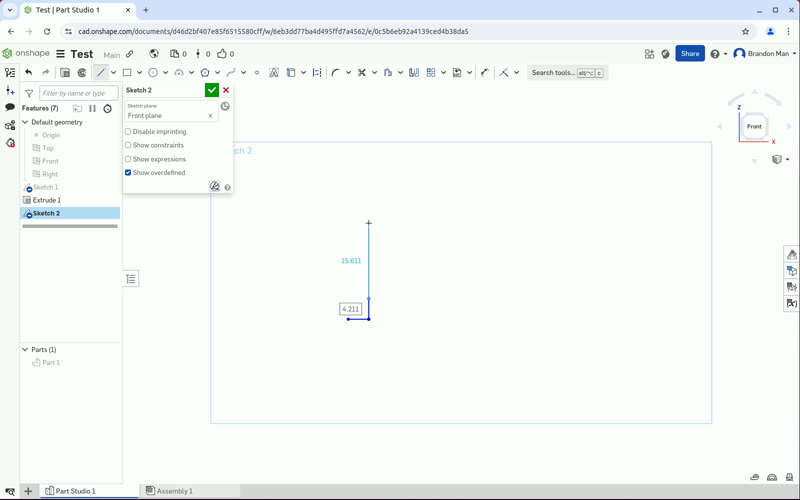
key_up(shift)
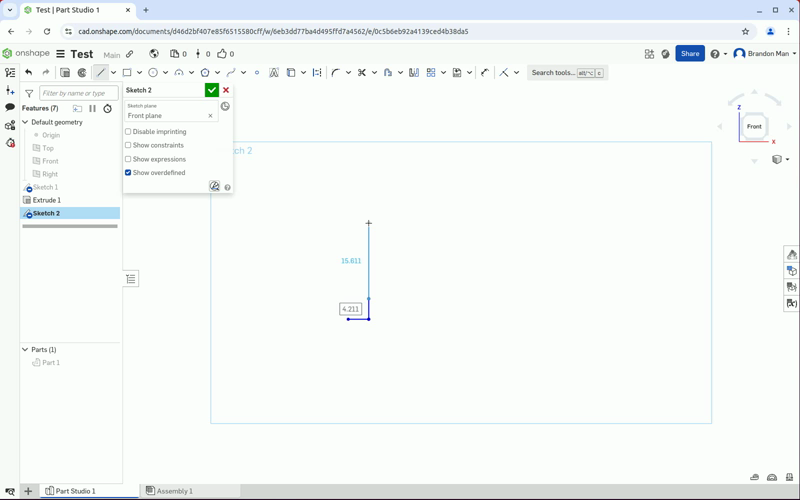
key_down(shift)
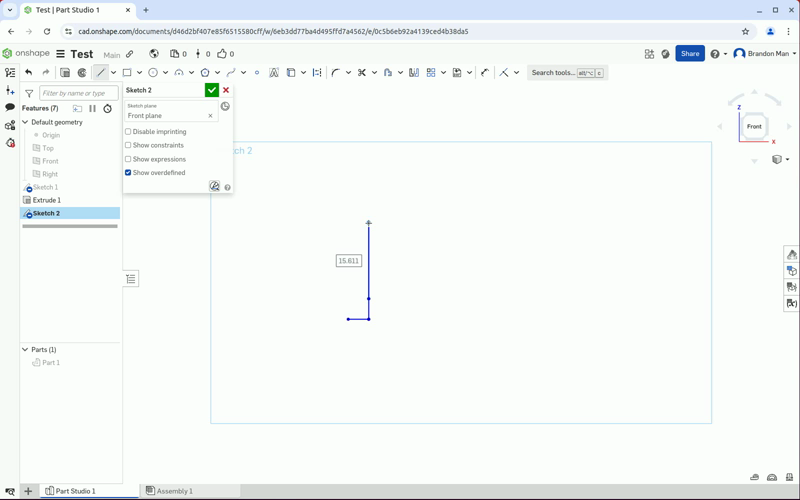
mouse_move(398, 222)
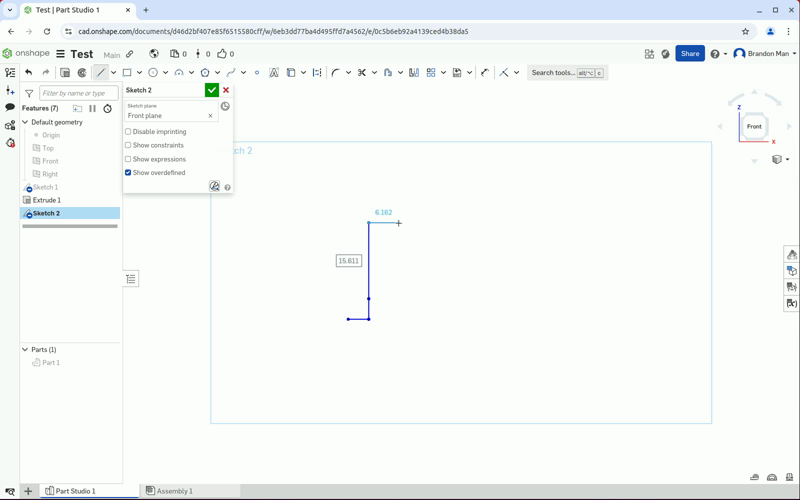
mouse_move(348, 222)
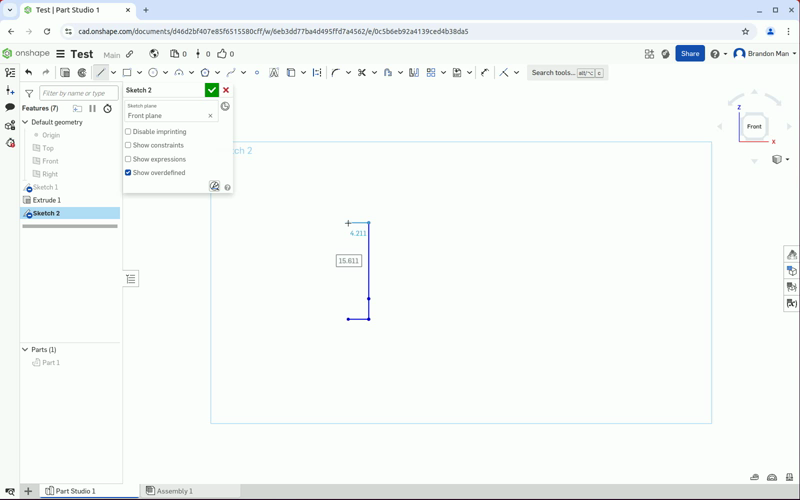
click(348, 222)
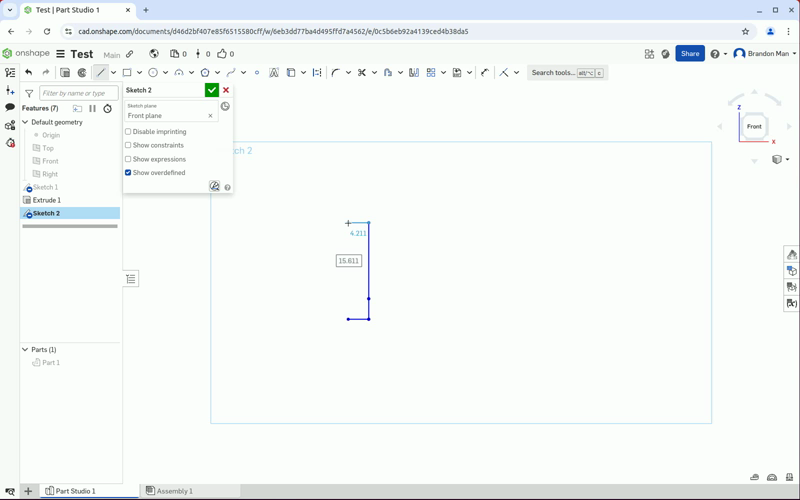
key_up(shift)
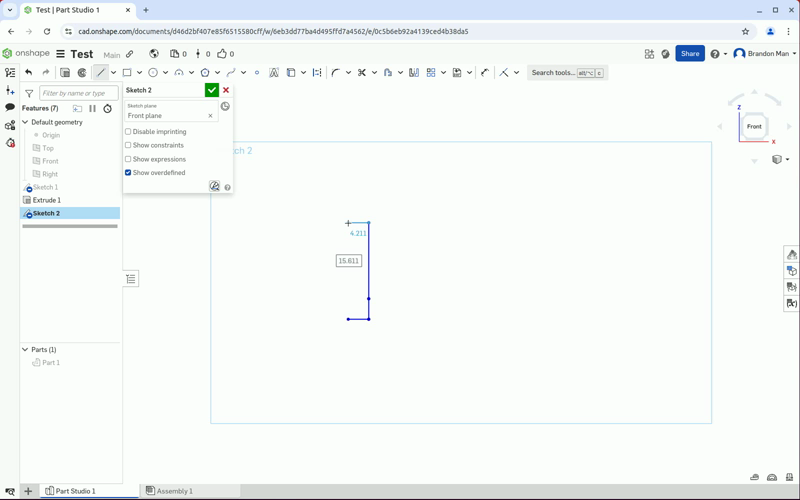
key_down(shift)
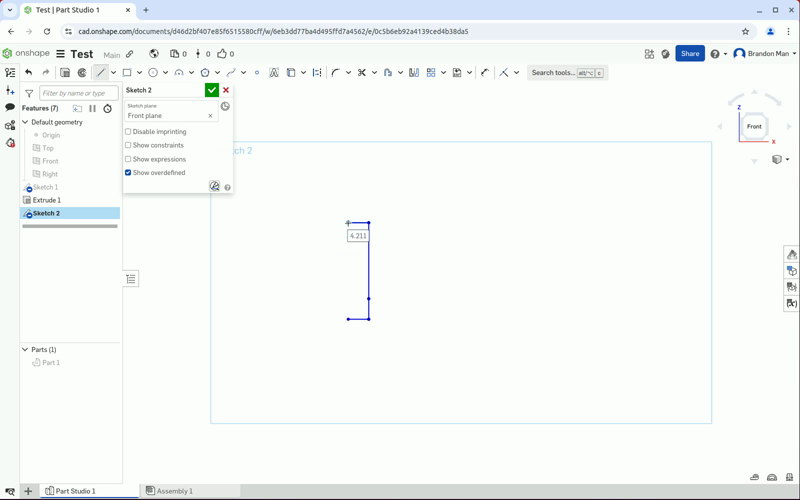
mouse_move(348, 319)
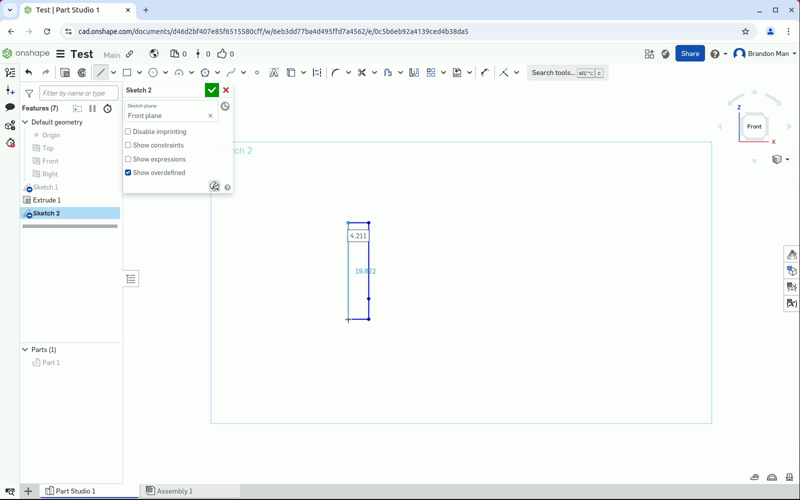
key_up(shift)
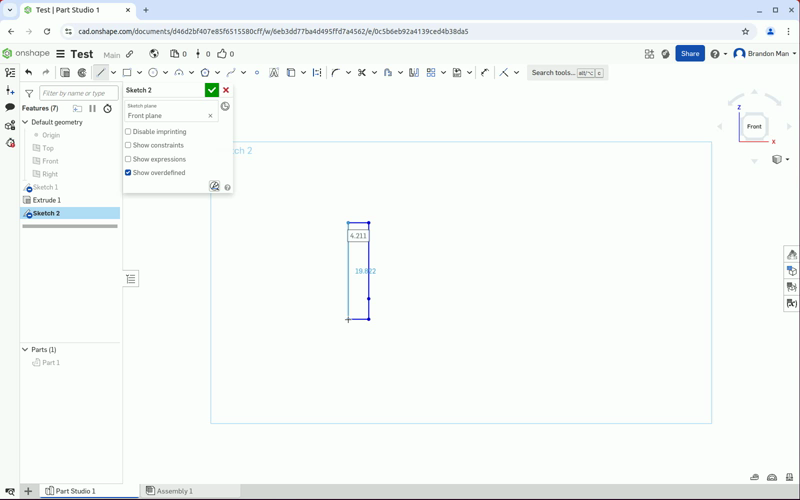
click(348, 319)
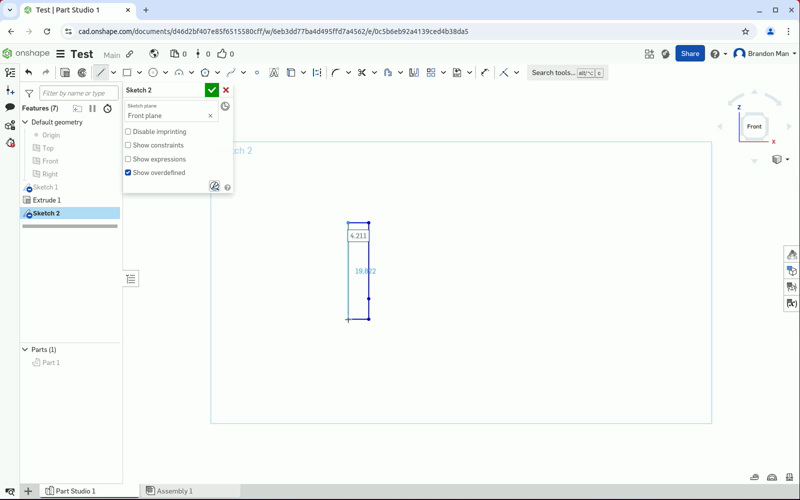
key(esc)
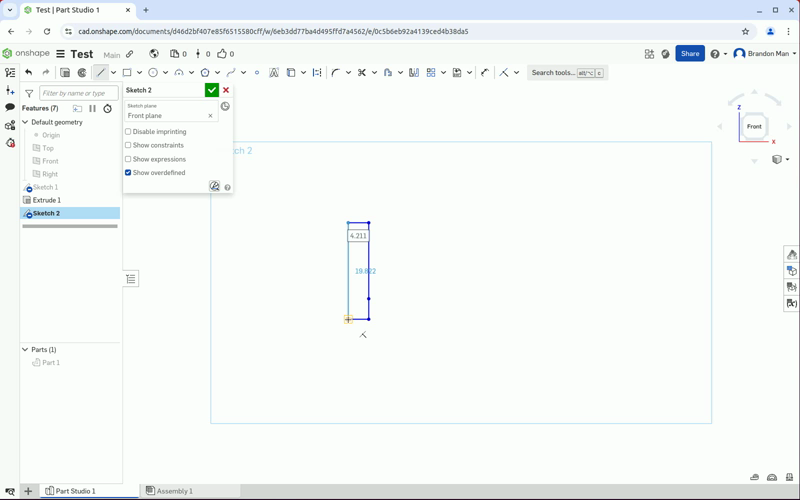
mouse_move(352, 300)
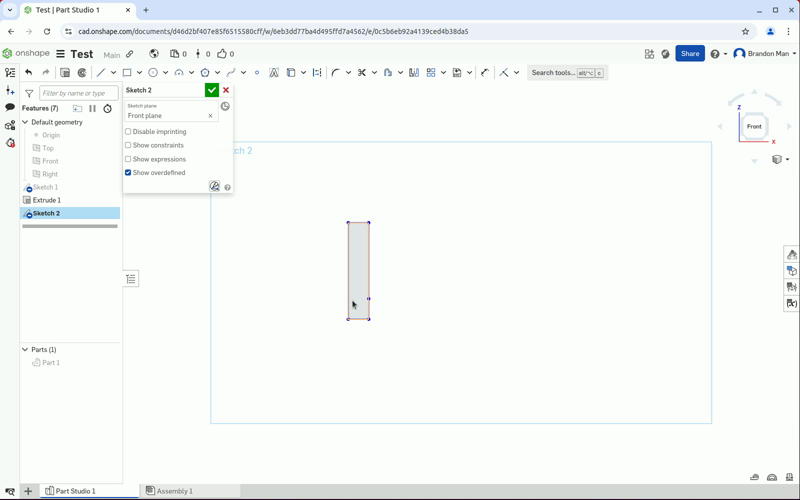
click(352, 300)
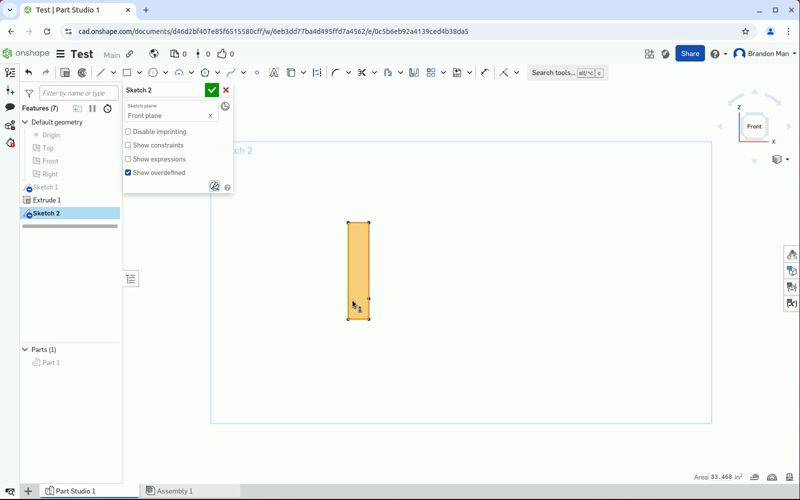
mouse_move(73, 352)
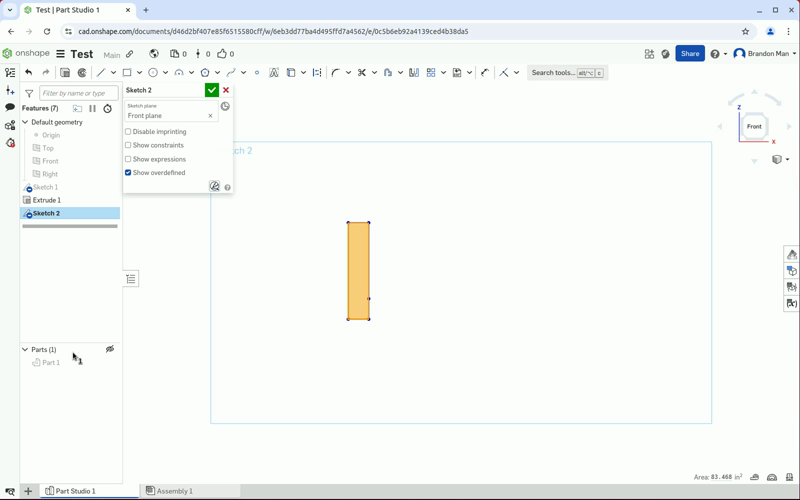
key(shift+y)
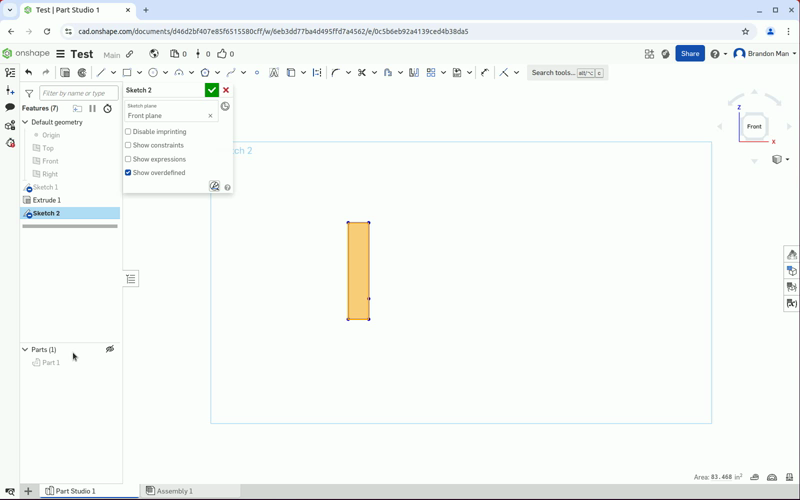
key(shift+e)
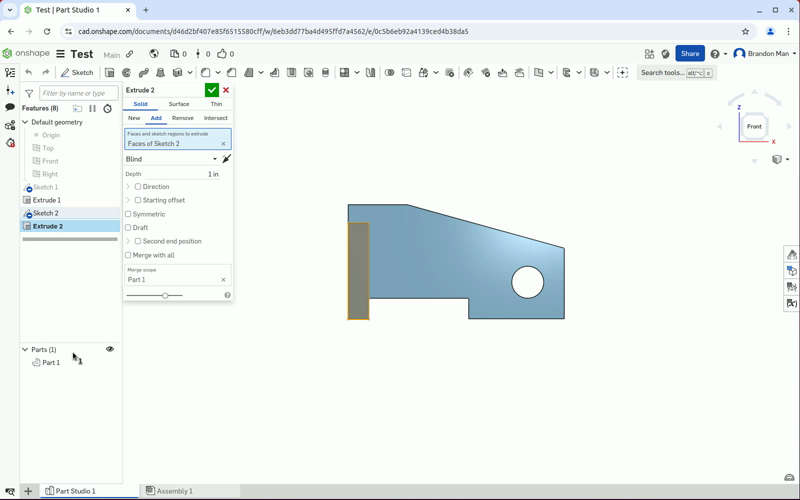
mouse_move(143, 106)
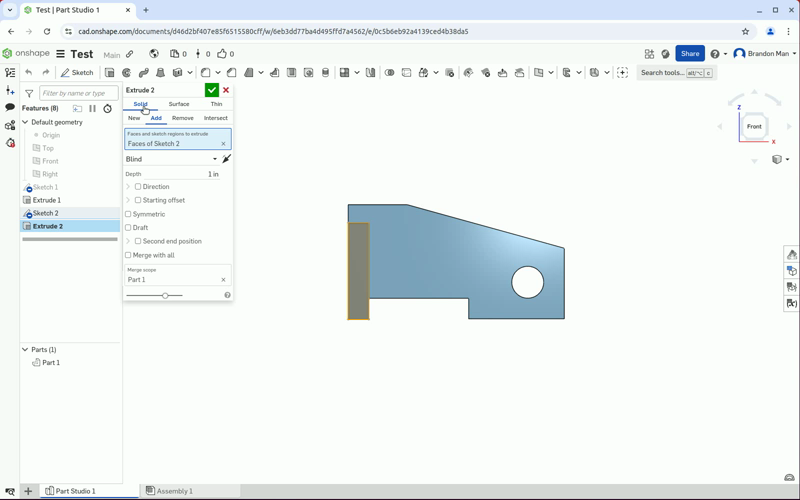
click(143, 106)
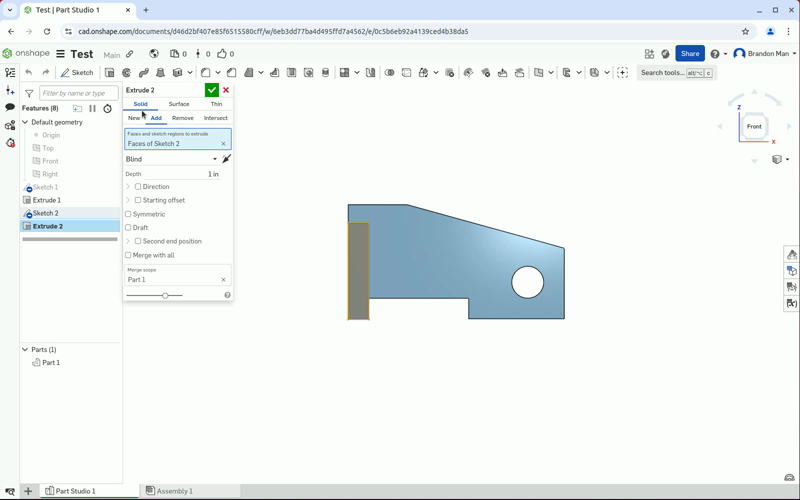
mouse_move(137, 120)
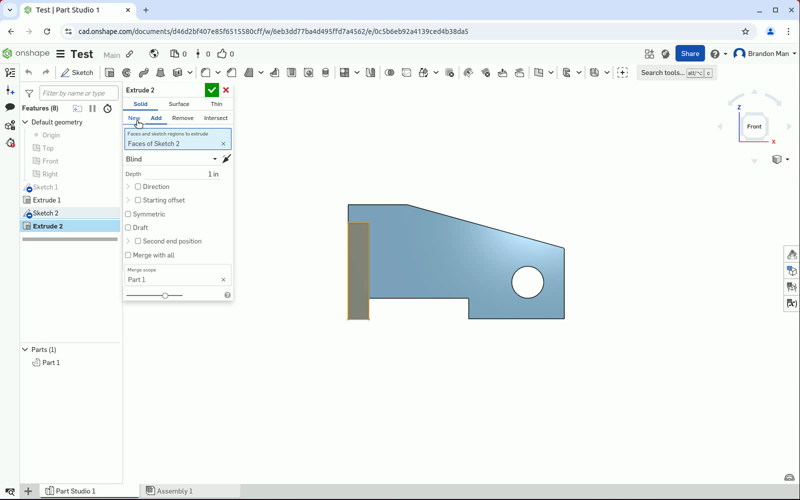
click(137, 120)
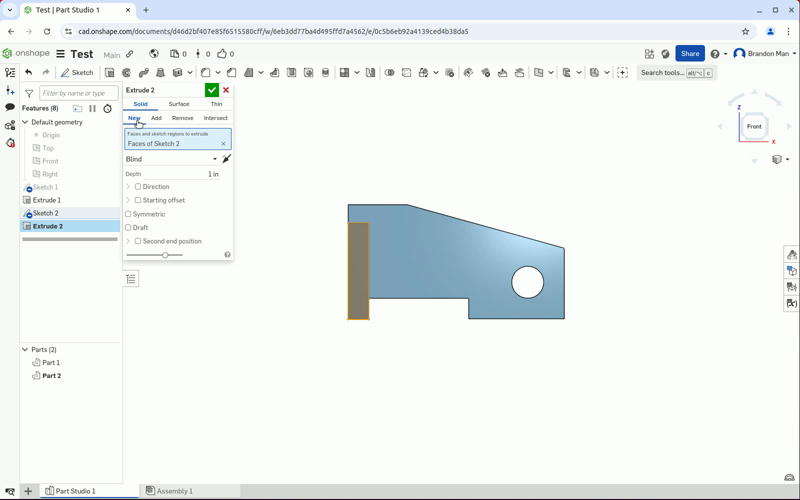
key(tab, 4)
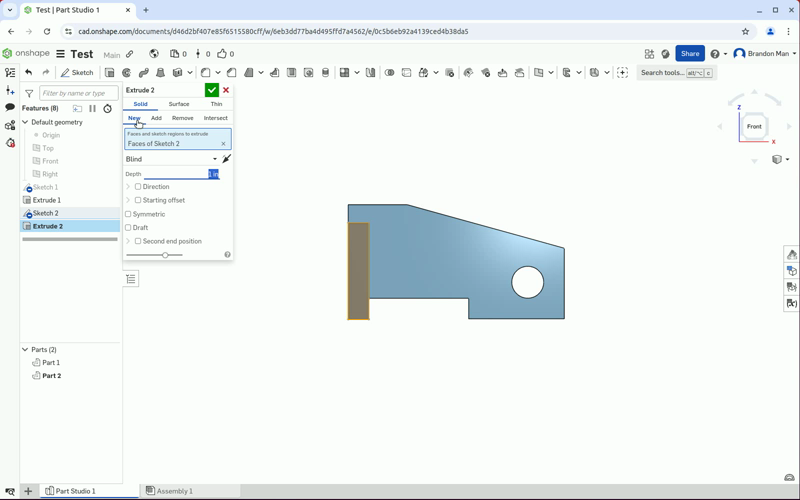
text(17.331)
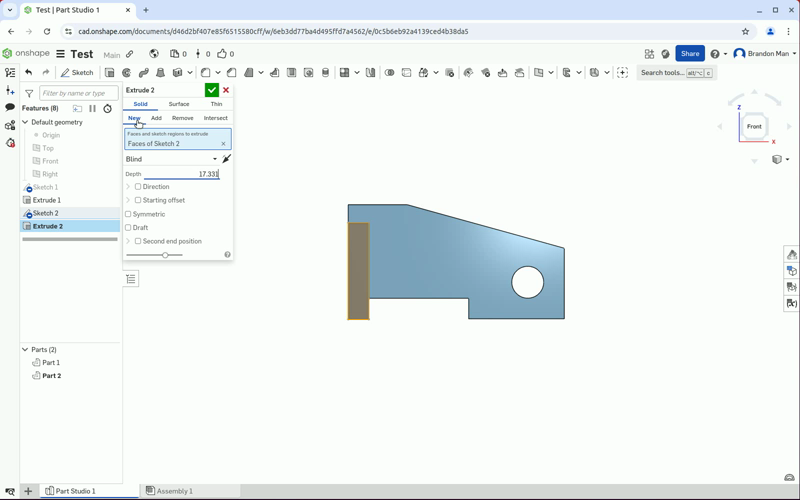
key(enter)
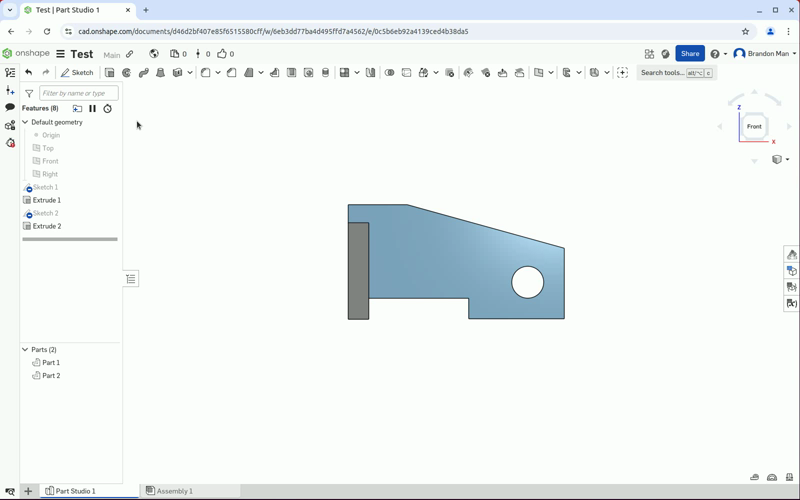
key(shift+h)
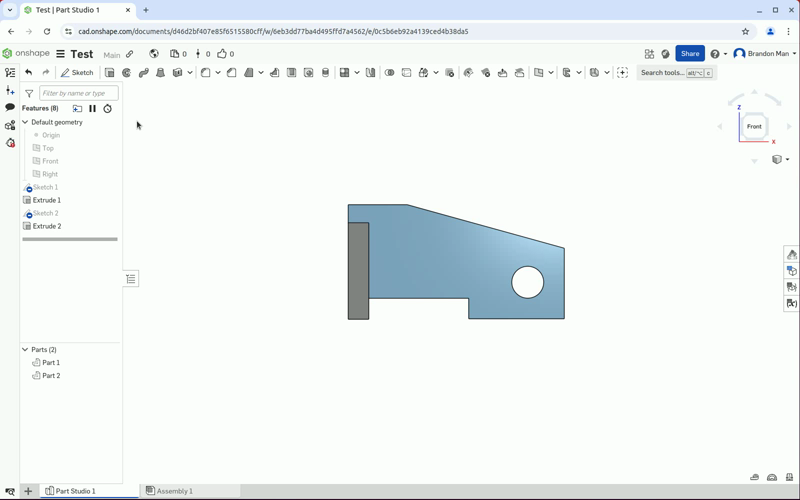
key(shift+h)
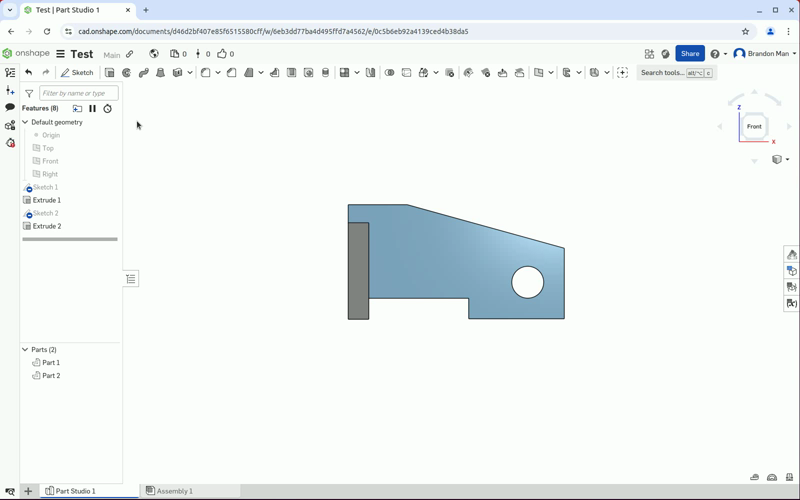
mouse_move(73, 189)
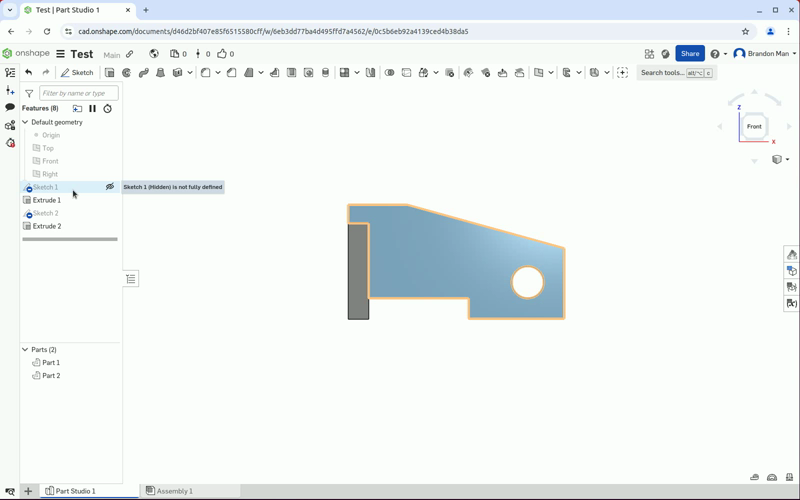
click(73, 189)
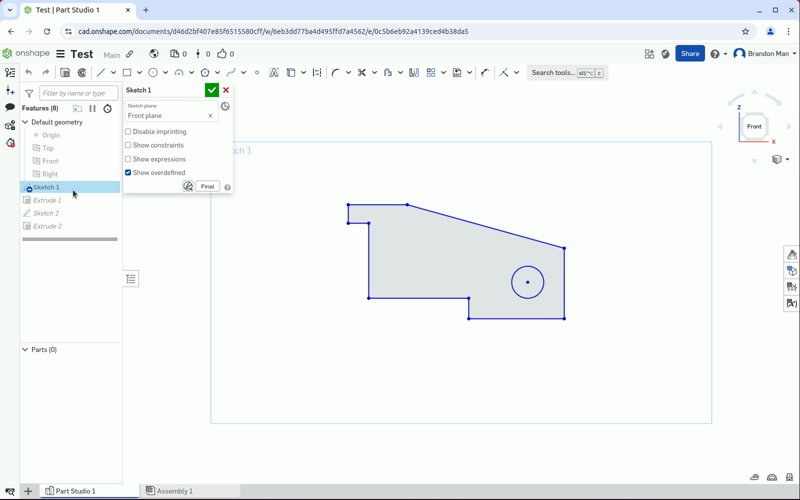
mouse_move(229, 92)
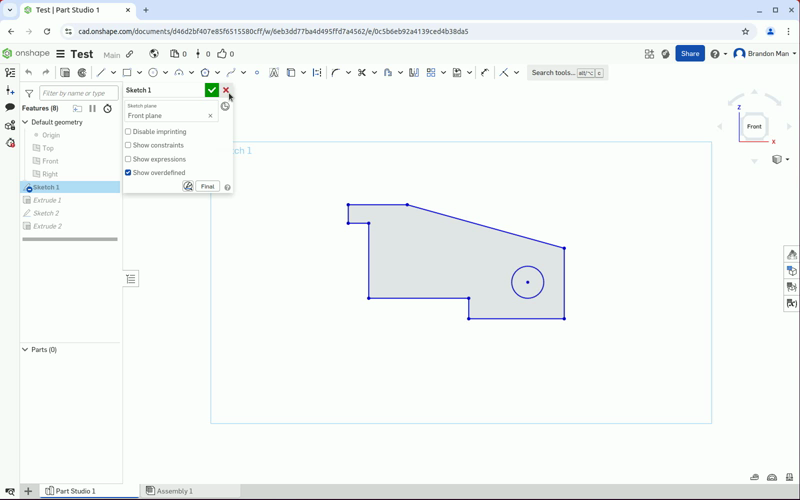
click(229, 92)
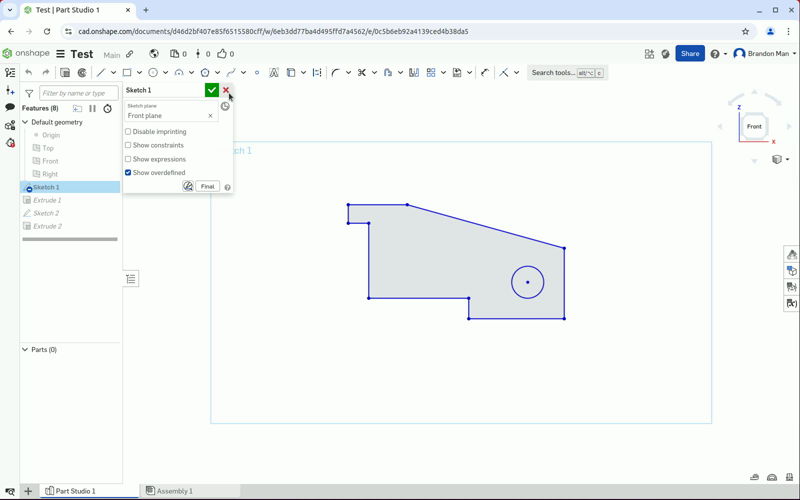
key(shift+s)
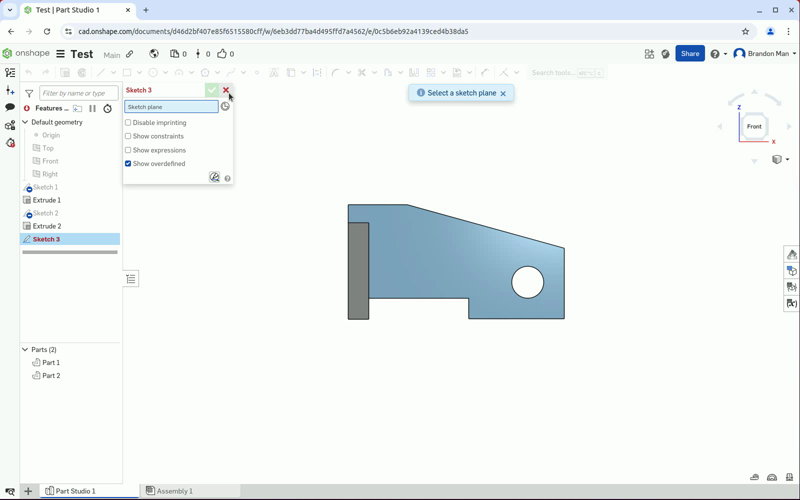
mouse_move(73, 163)
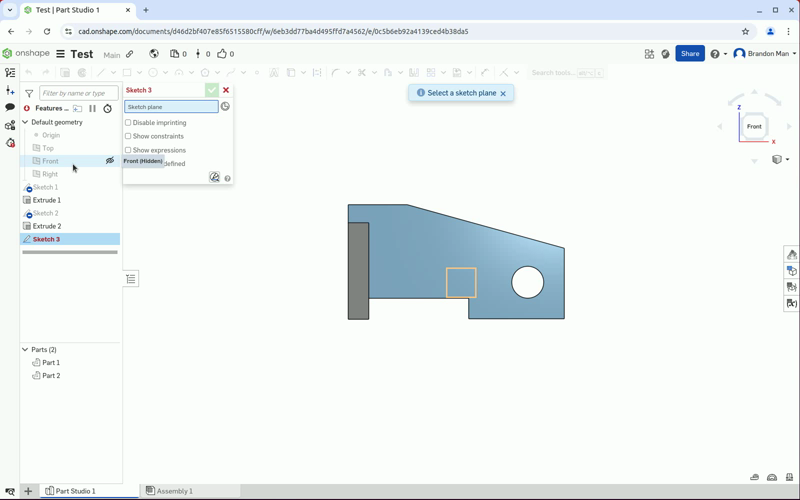
click(73, 163)
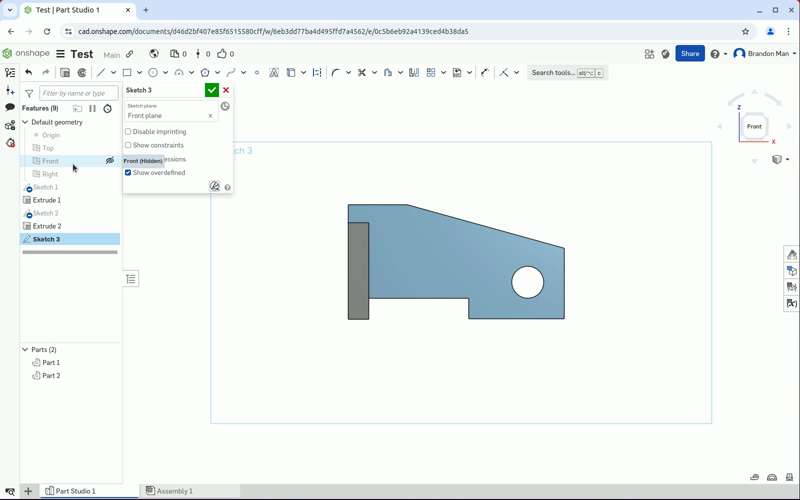
mouse_move(73, 352)
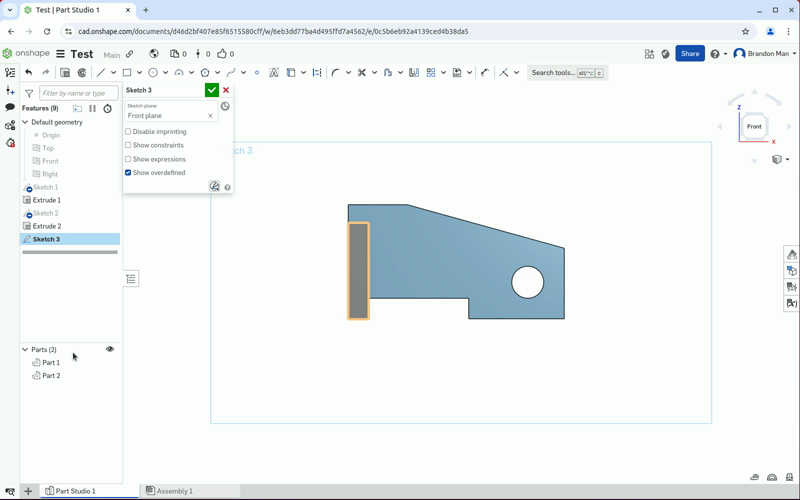
key(y)
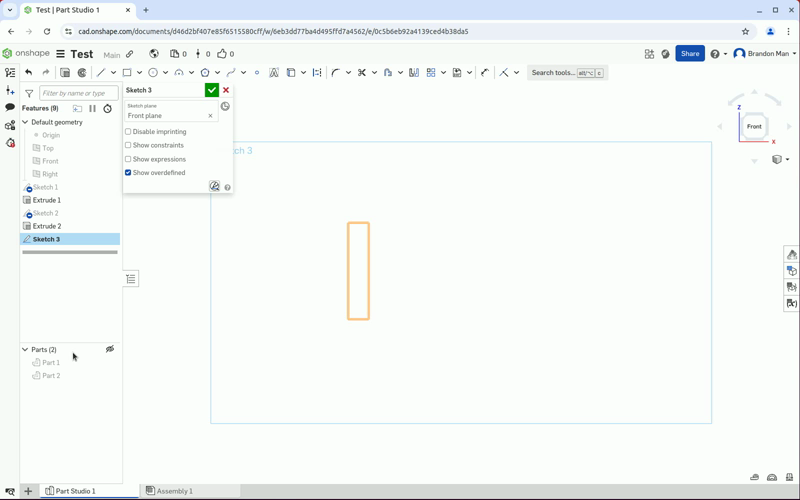
key(l)
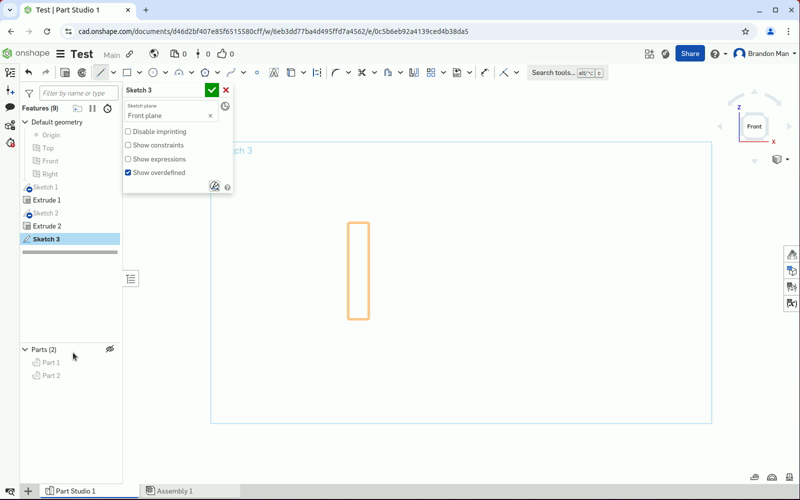
key_down(shift)
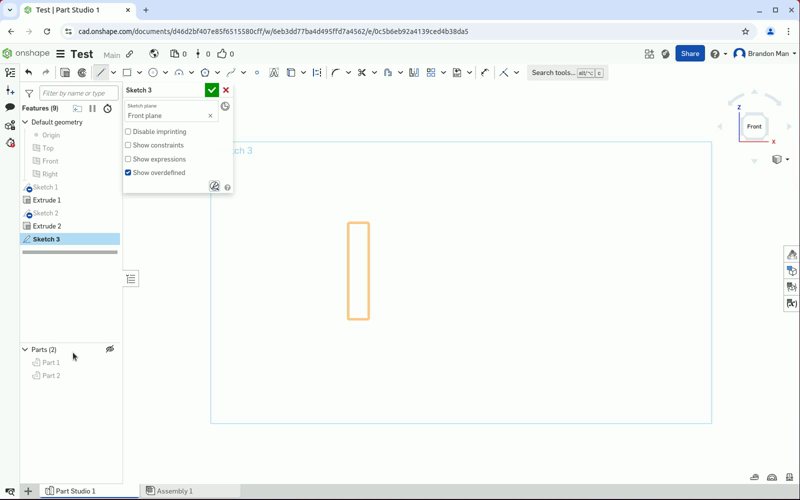
mouse_move(369, 319)
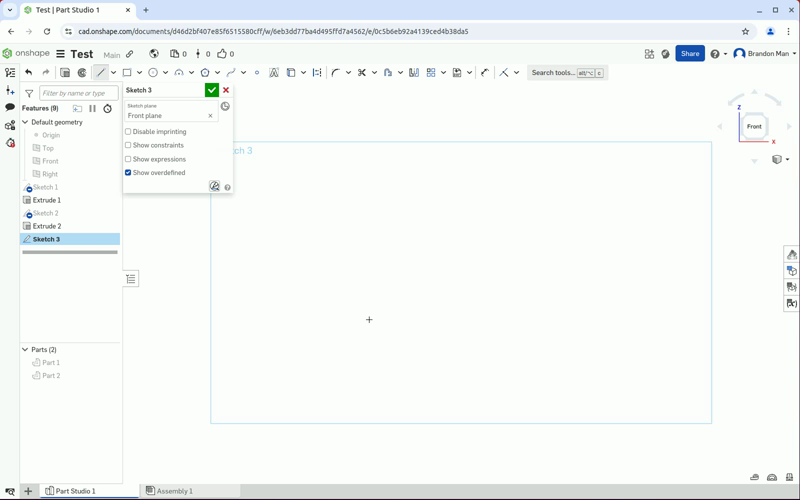
click(369, 319)
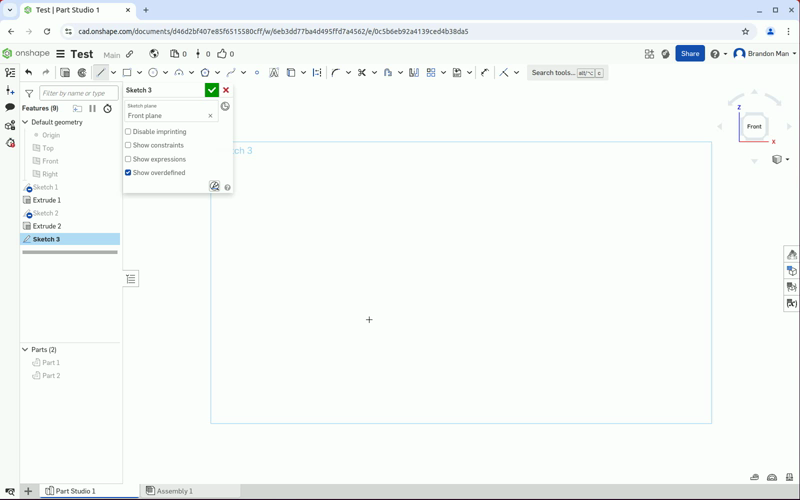
key_up(shift)
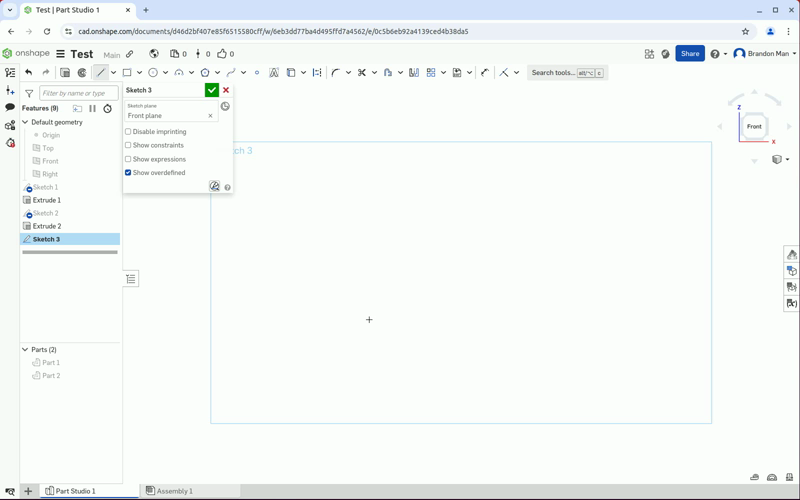
key_down(shift)
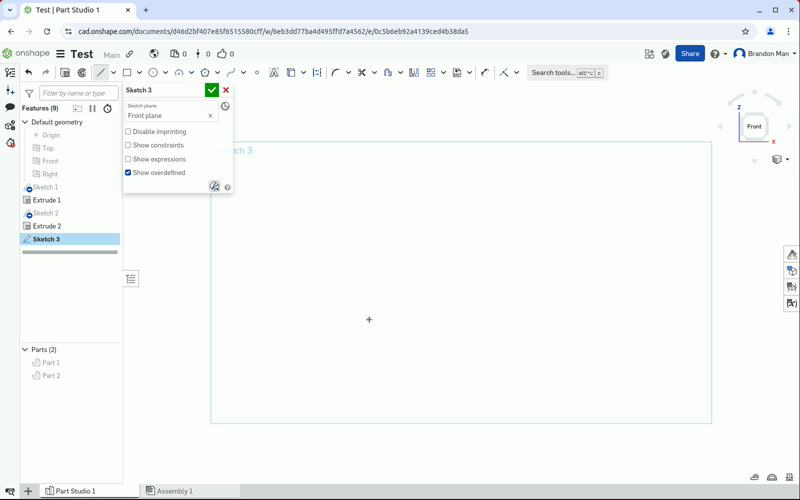
mouse_move(469, 319)
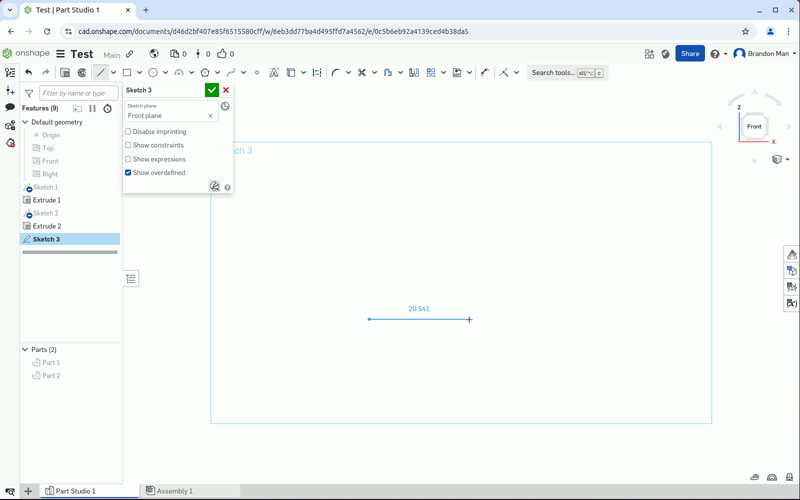
click(469, 319)
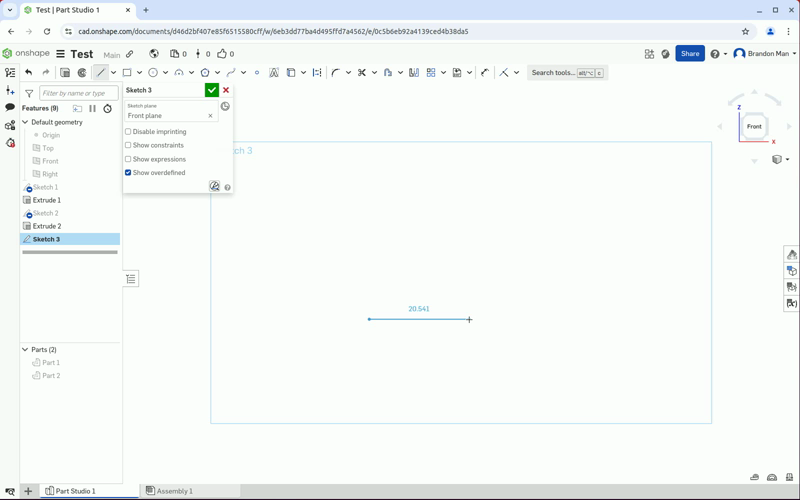
key_up(shift)
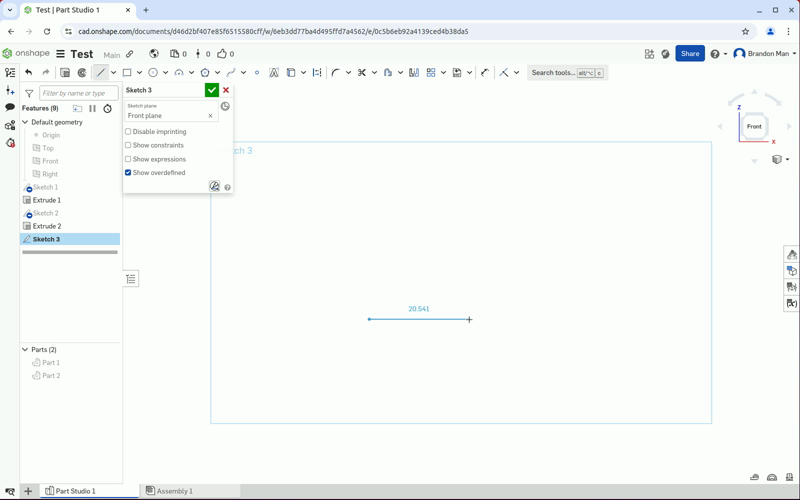
key_down(shift)
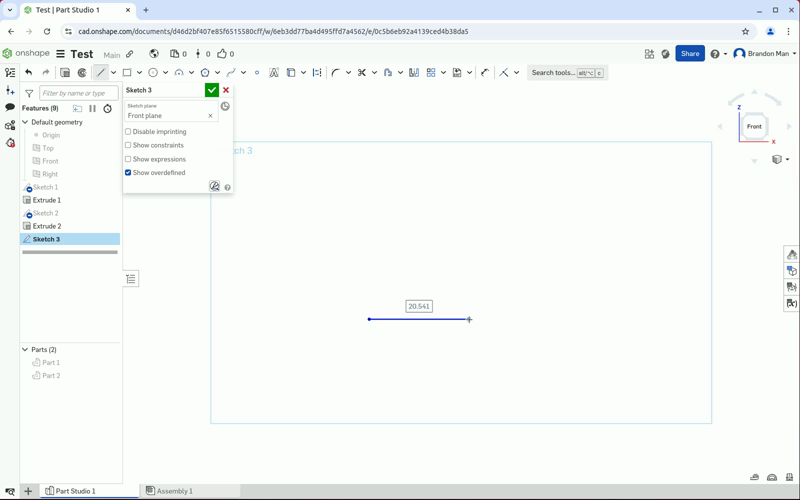
mouse_move(499, 319)
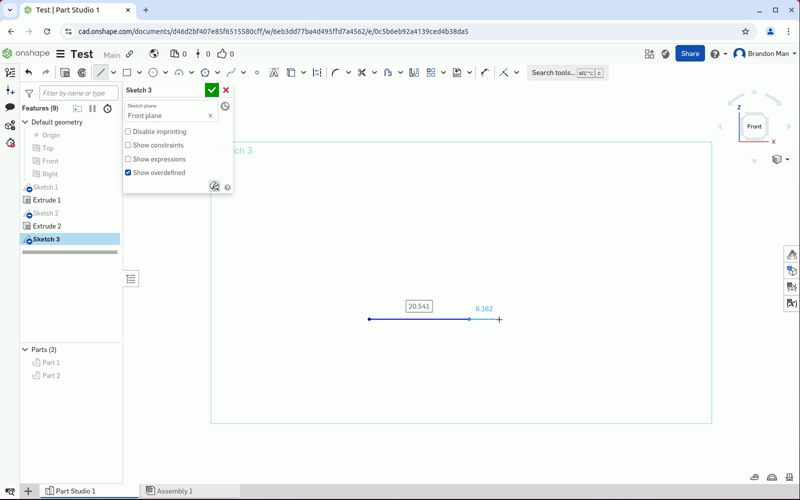
mouse_move(469, 298)
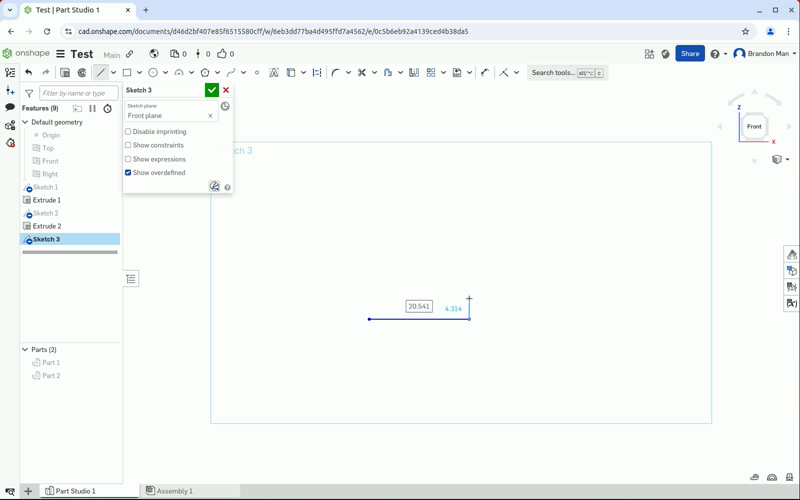
click(469, 298)
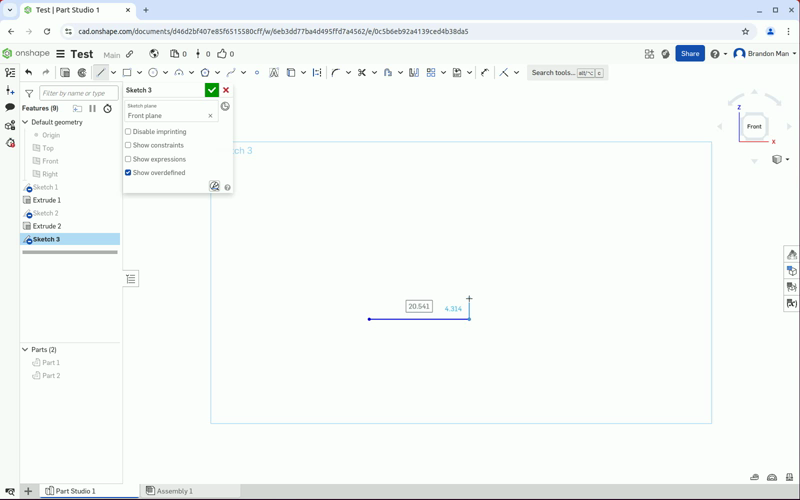
key_up(shift)
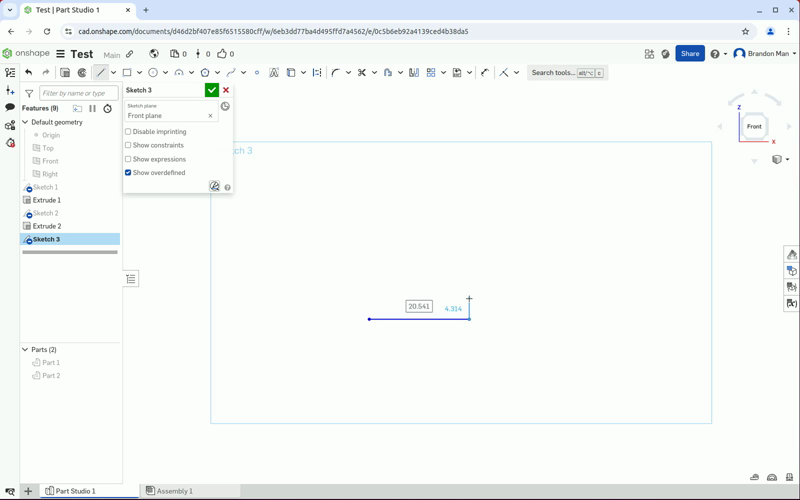
key_down(shift)
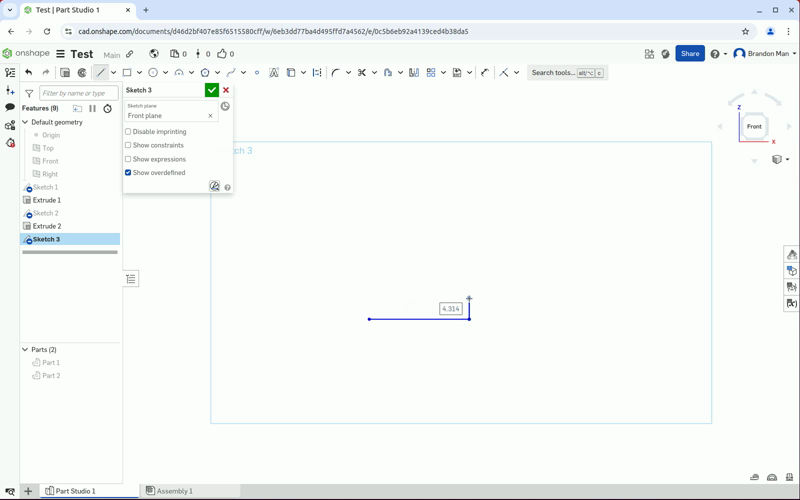
mouse_move(369, 298)
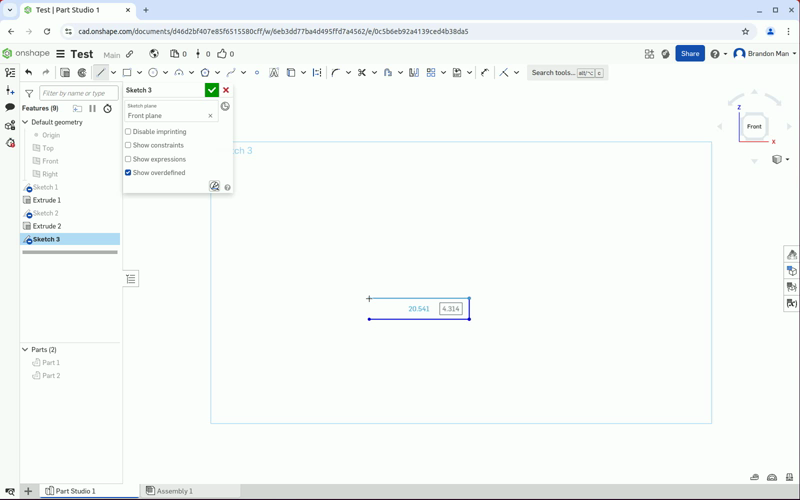
click(369, 298)
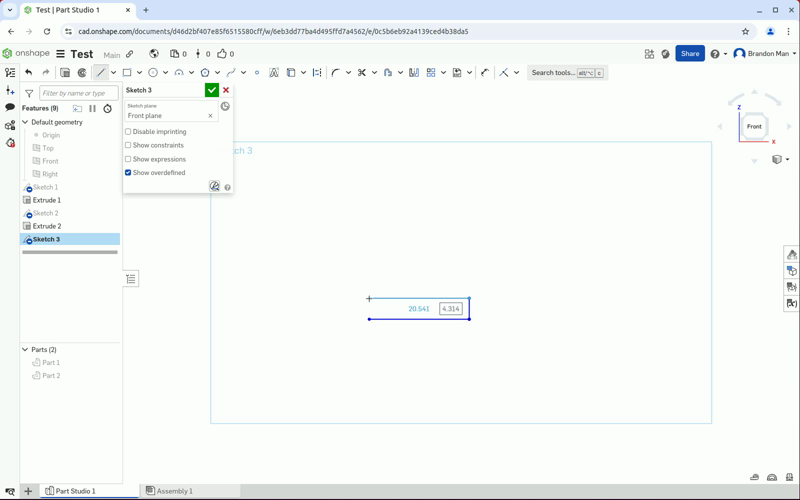
key_up(shift)
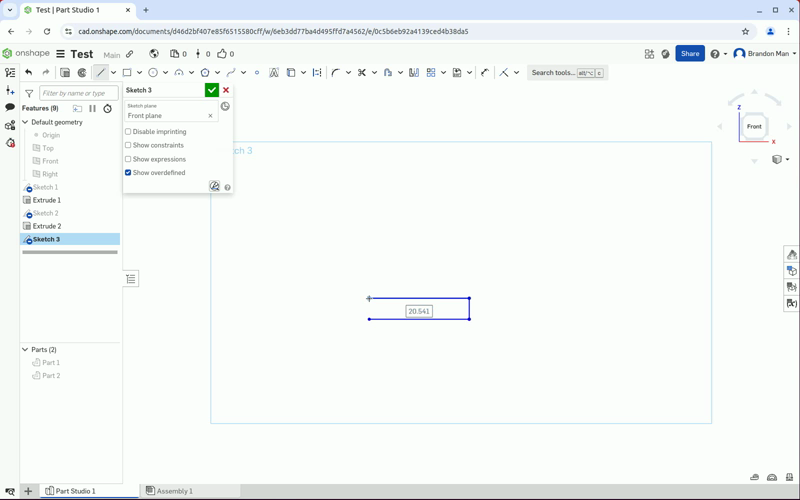
mouse_move(399, 298)
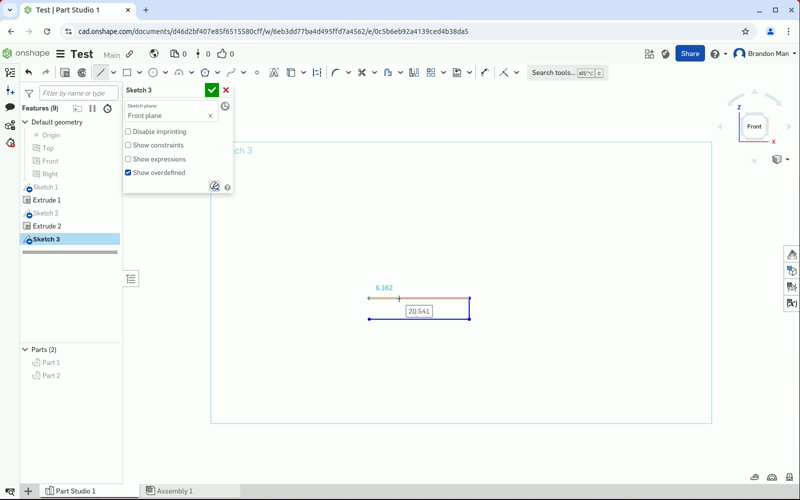
key_down(shift)
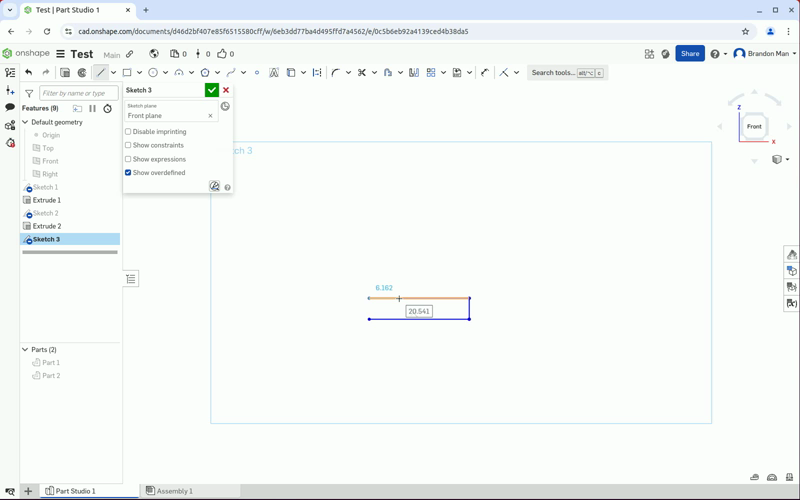
mouse_move(369, 319)
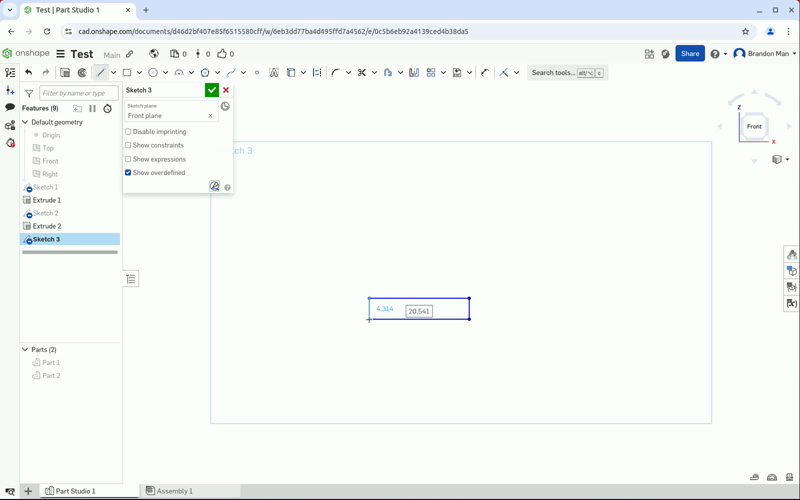
key_up(shift)
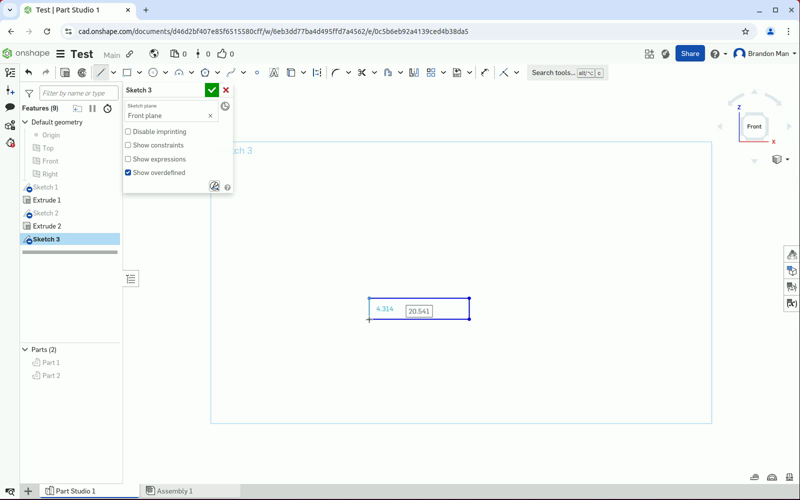
click(369, 319)
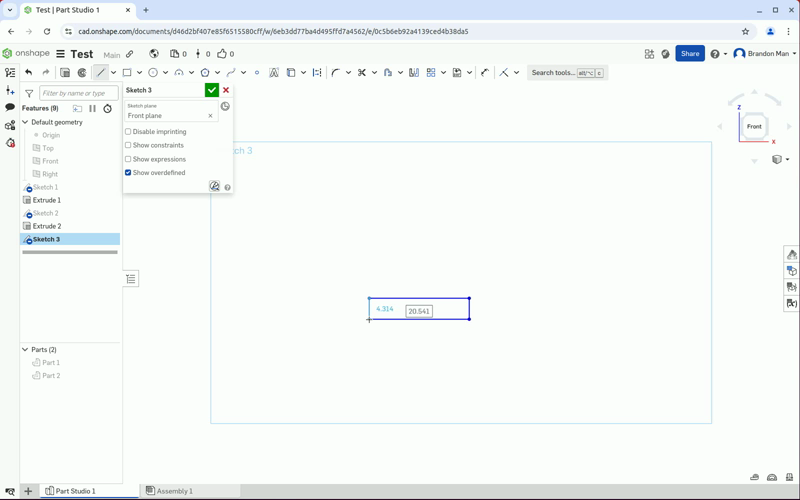
key(esc)
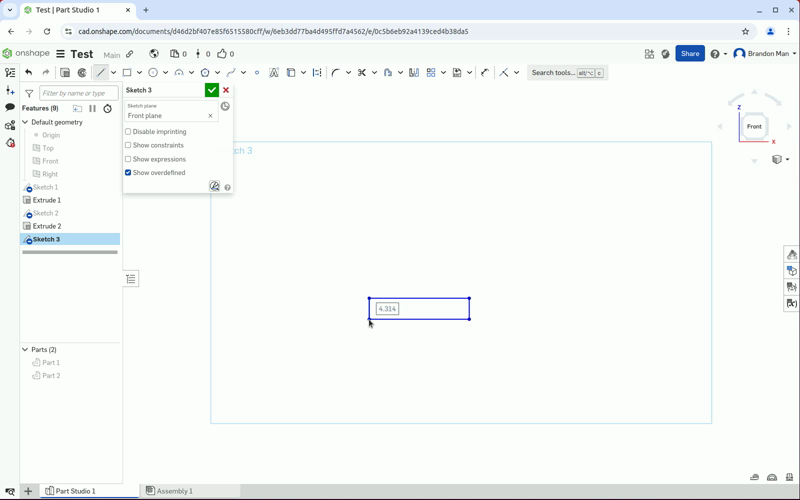
mouse_move(410, 303)
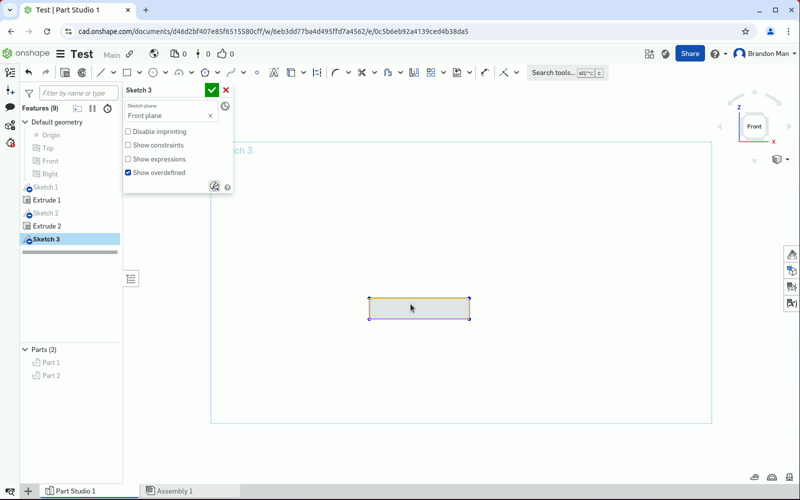
click(410, 303)
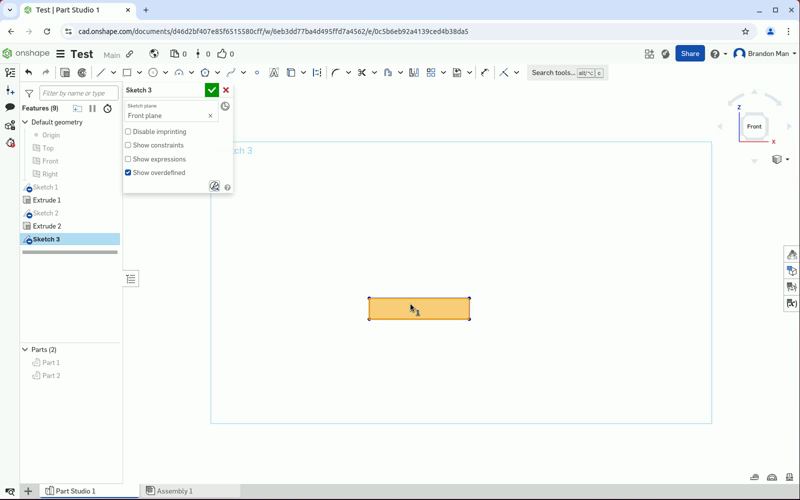
mouse_move(73, 352)
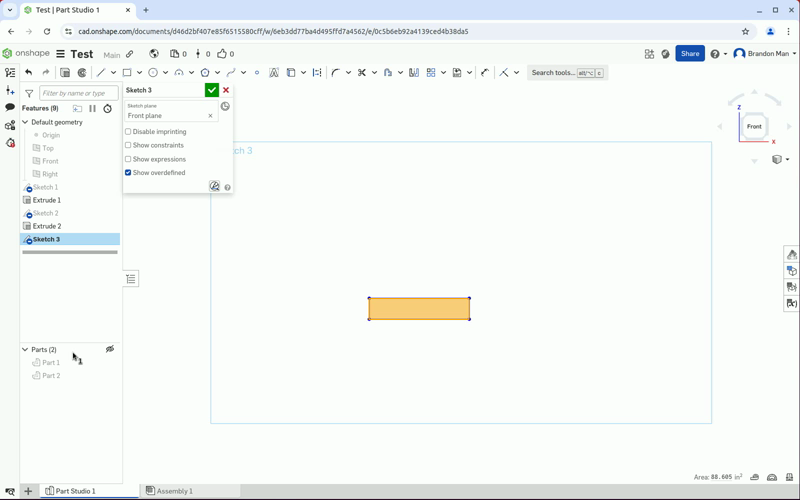
key(shift+y)
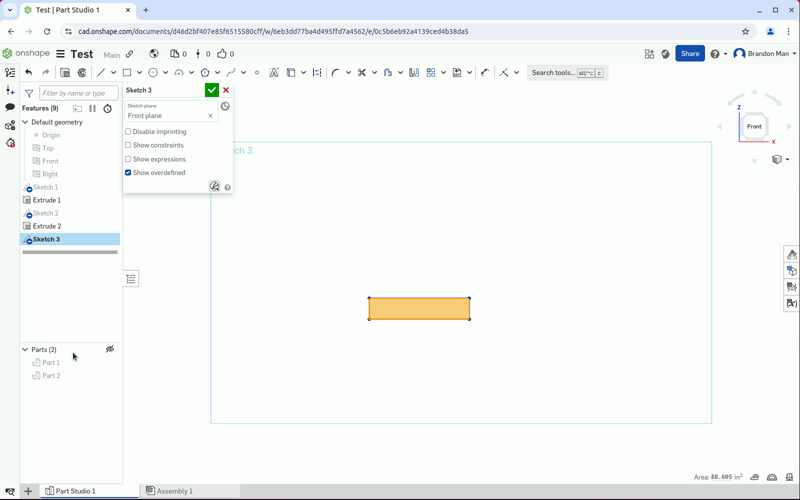
key(shift+e)
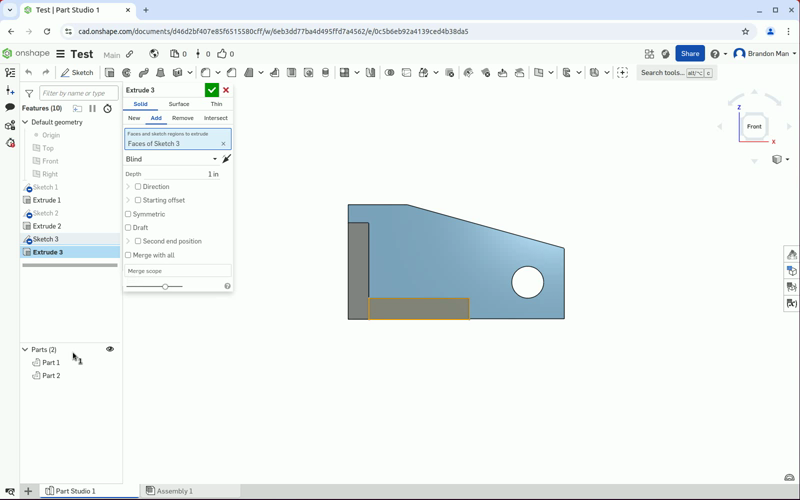
mouse_move(143, 106)
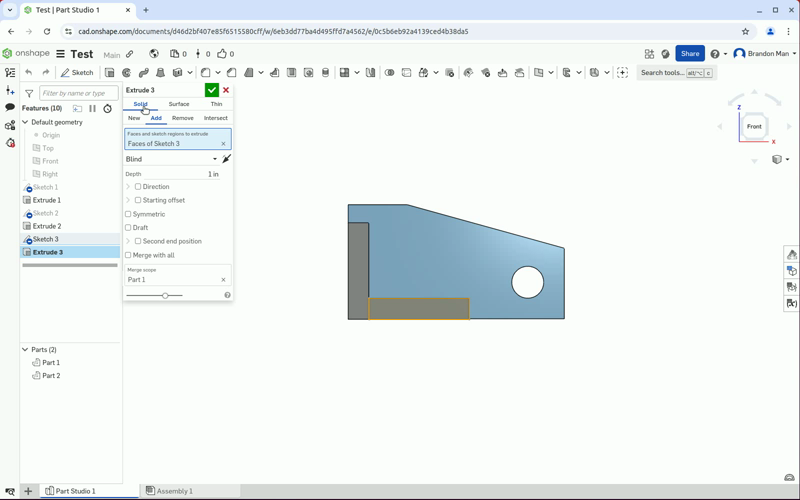
click(143, 106)
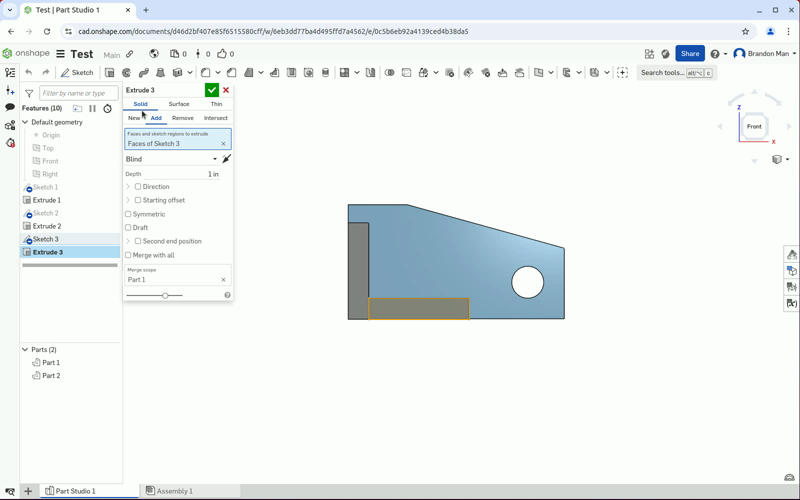
mouse_move(137, 120)
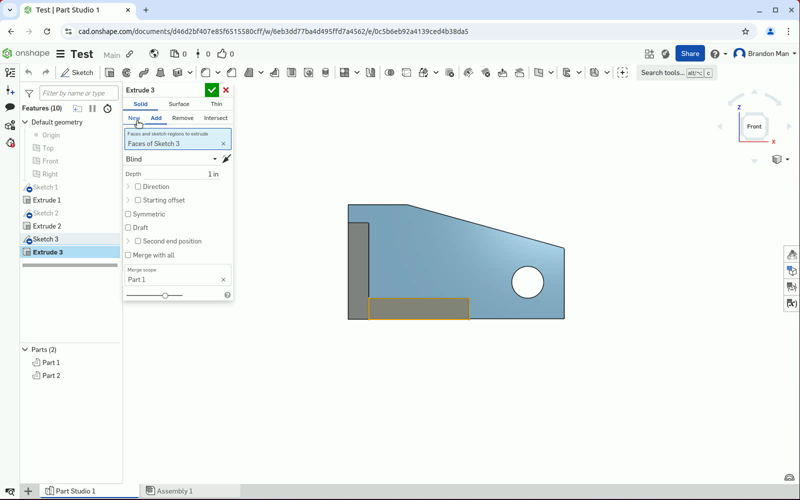
click(137, 120)
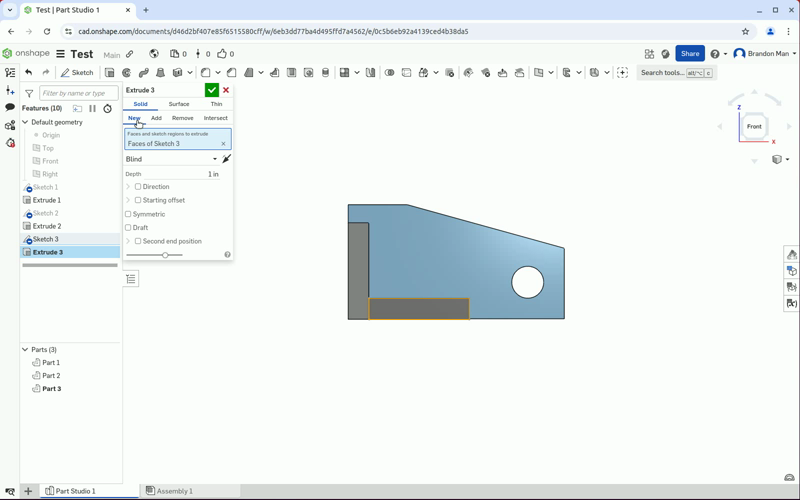
key(tab, 4)
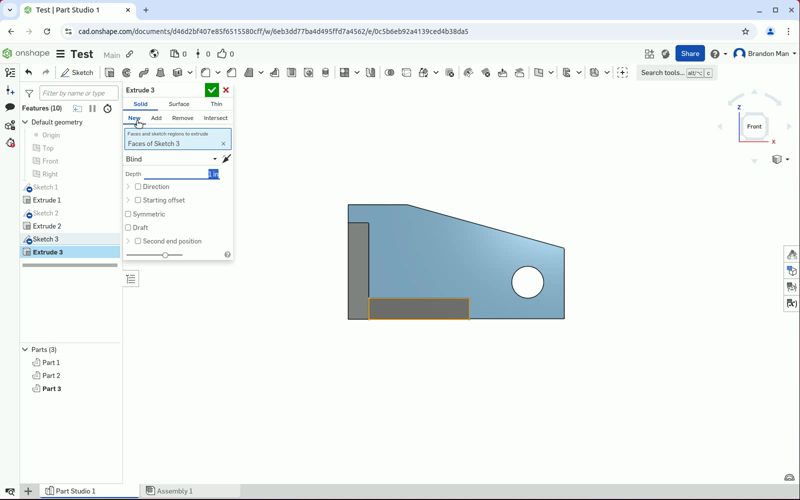
text(17.331)
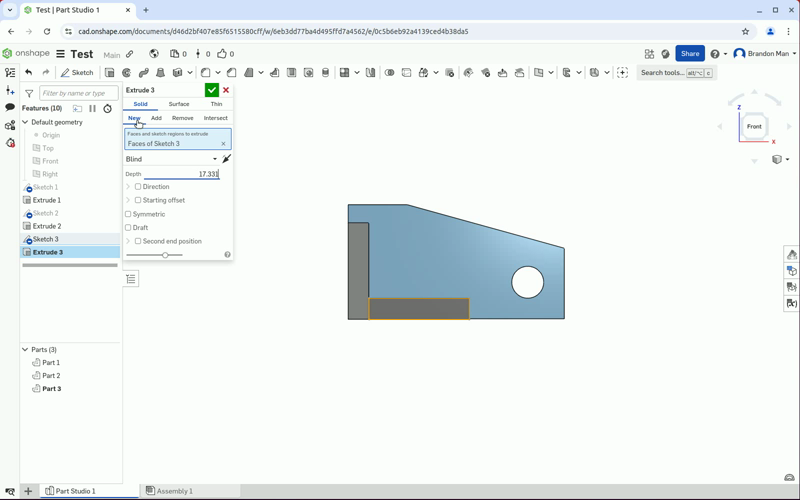
key(enter)
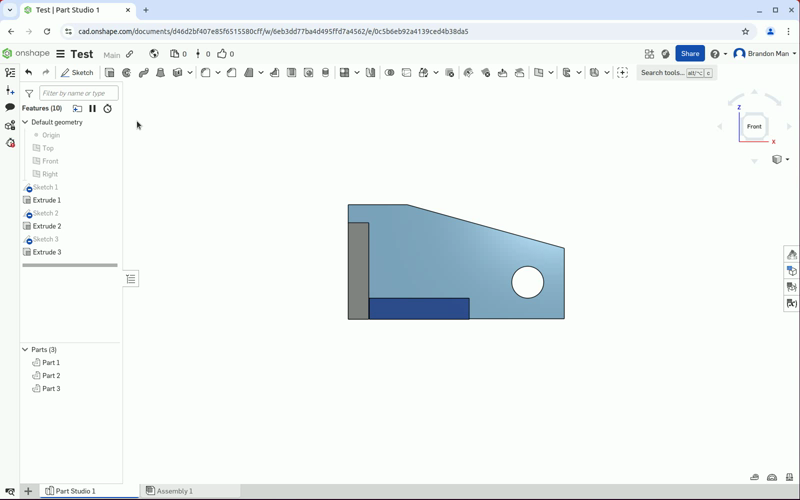
key(shift+h)
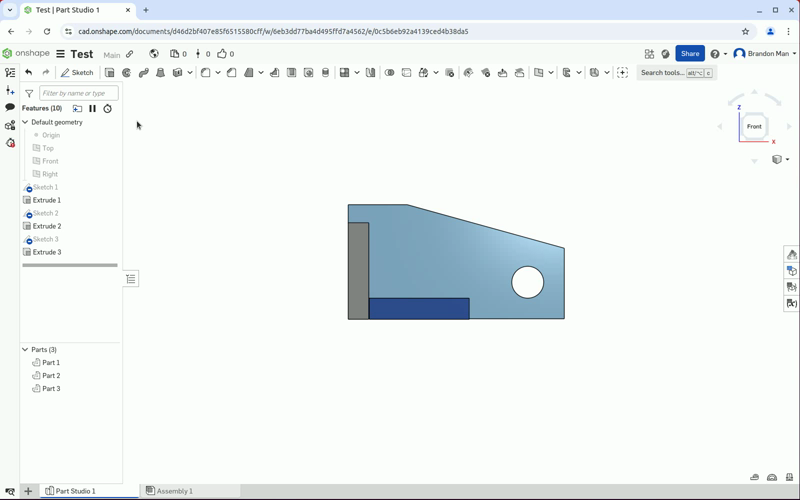
key(shift+h)
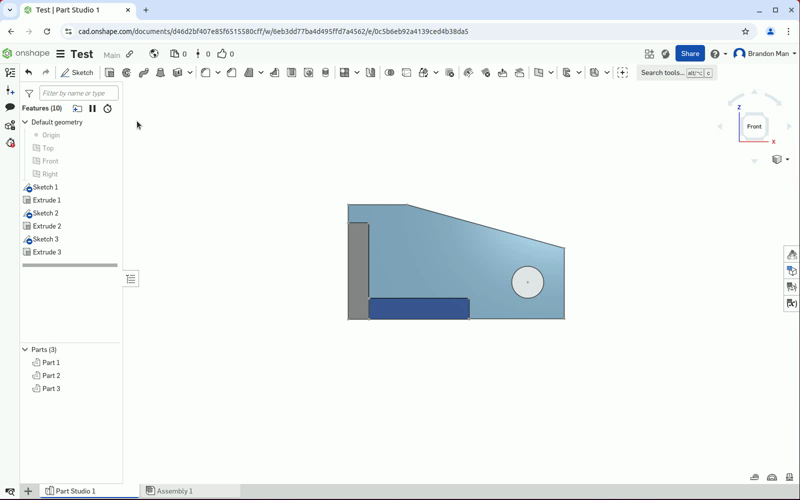
key(shift+7)
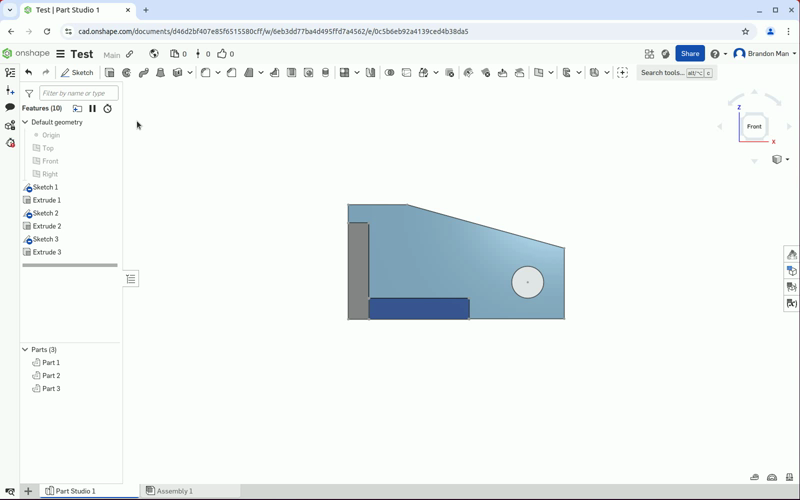
key(left, 2)
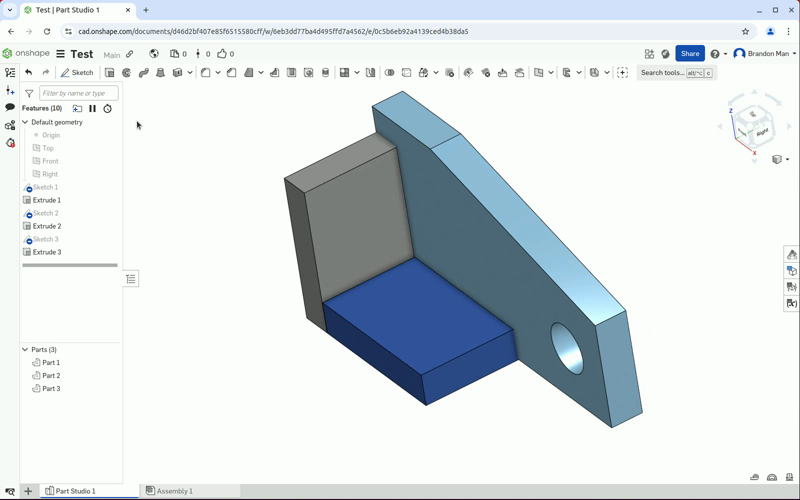
key(down, 2)
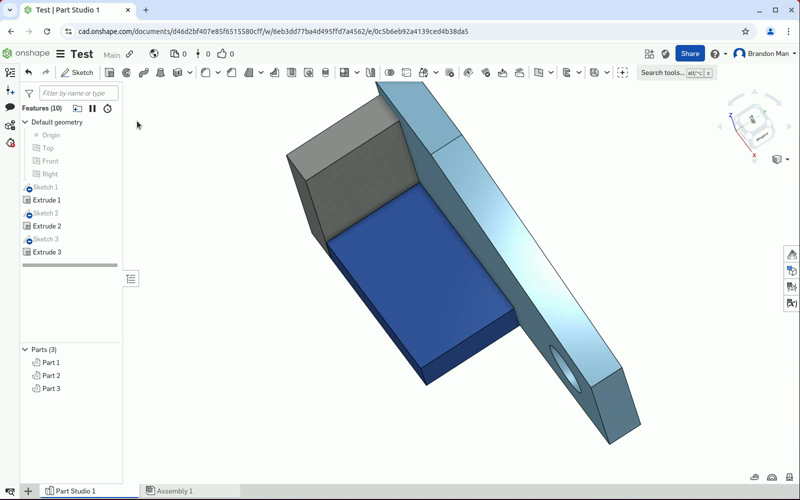
key(up, 2)
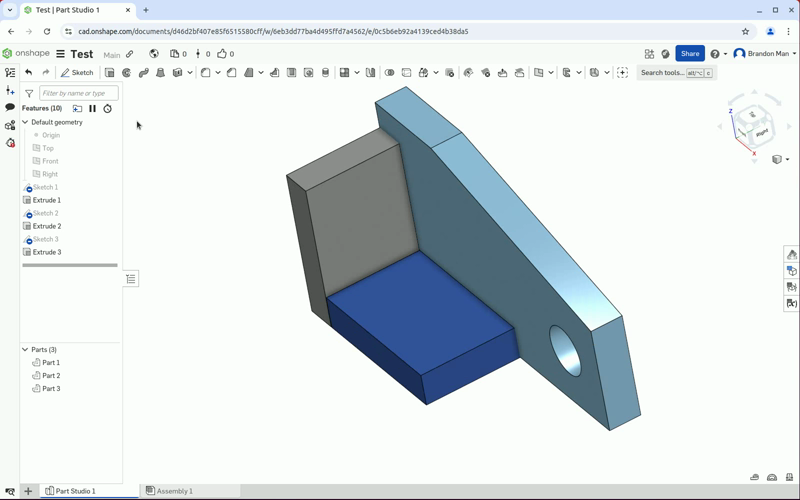
key(right, 2)
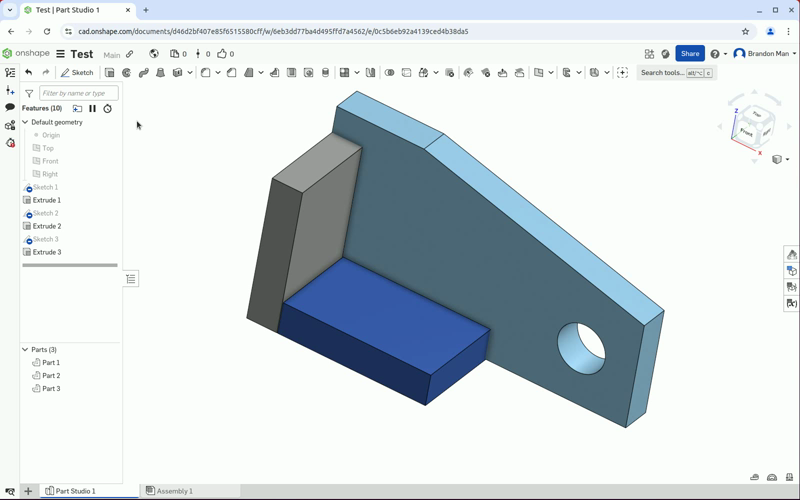
mouse_move(73, 189)
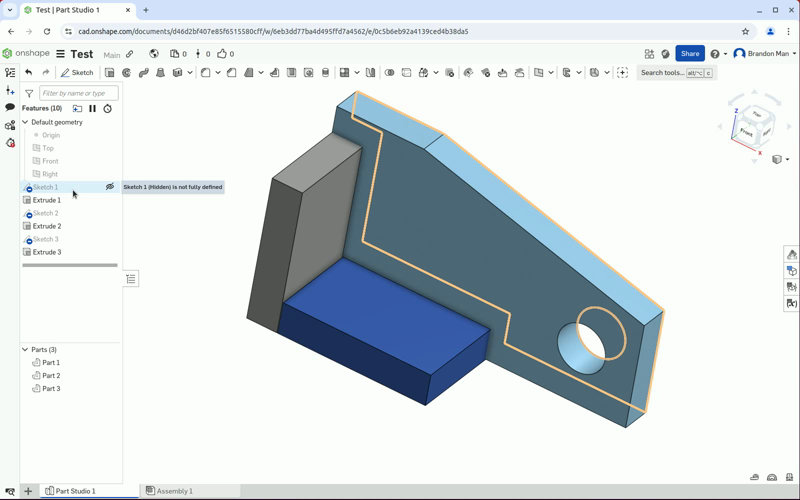
click(73, 189)